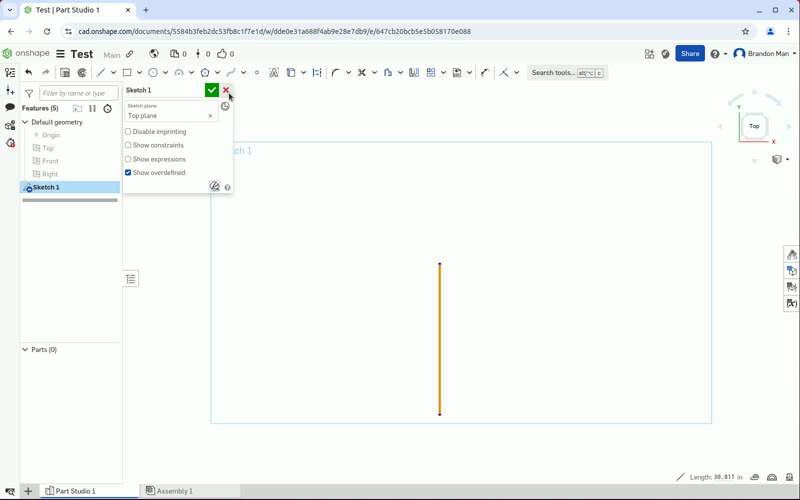
key(shift+h)
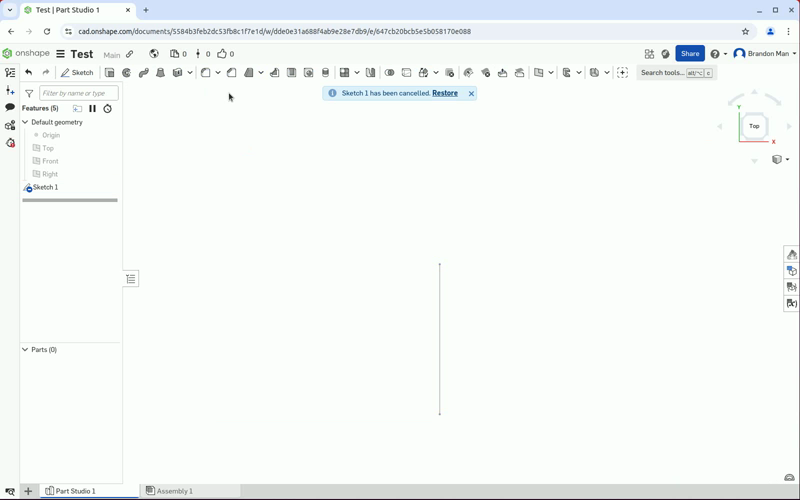
key(shift+s)
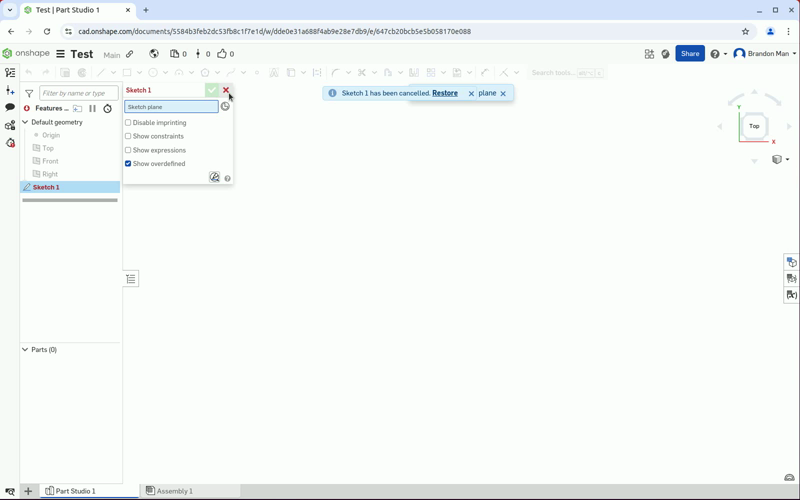
mouse_move(73, 150)
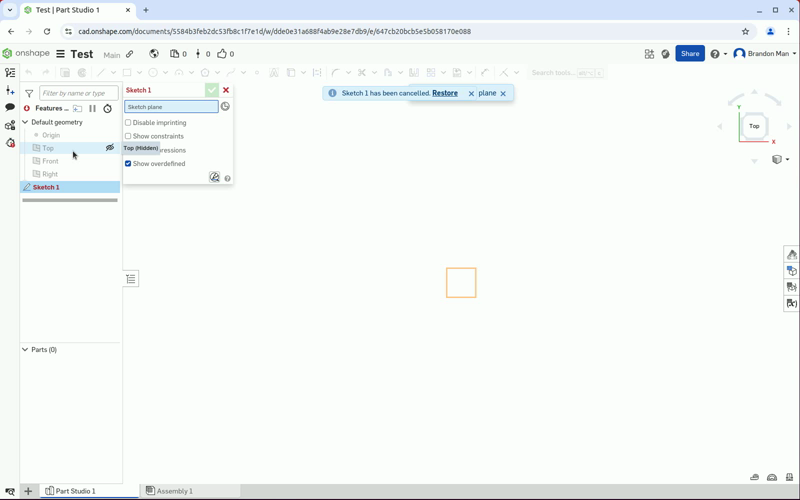
click(73, 150)
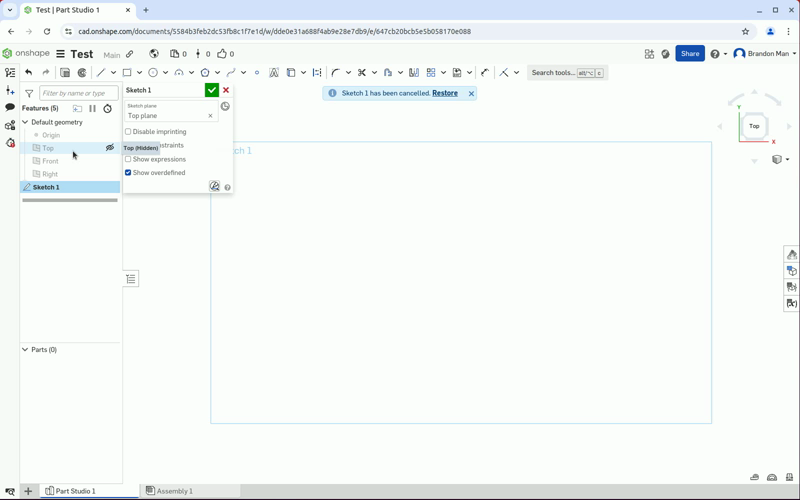
mouse_move(73, 352)
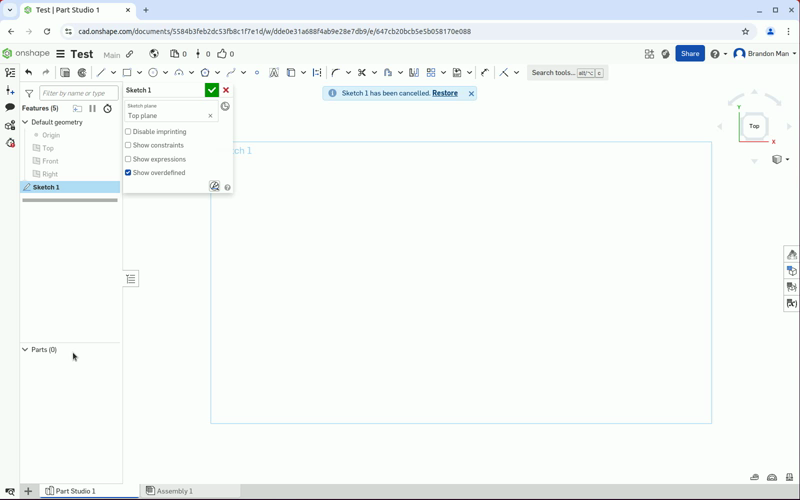
key(y)
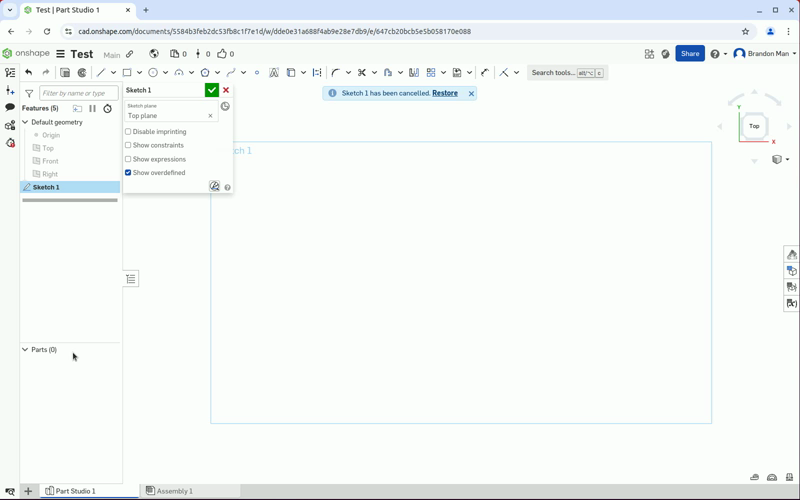
key(l)
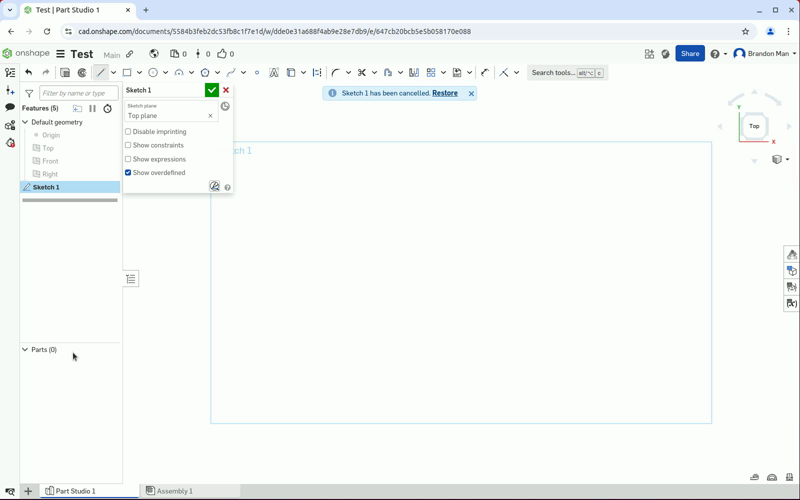
key_down(shift)
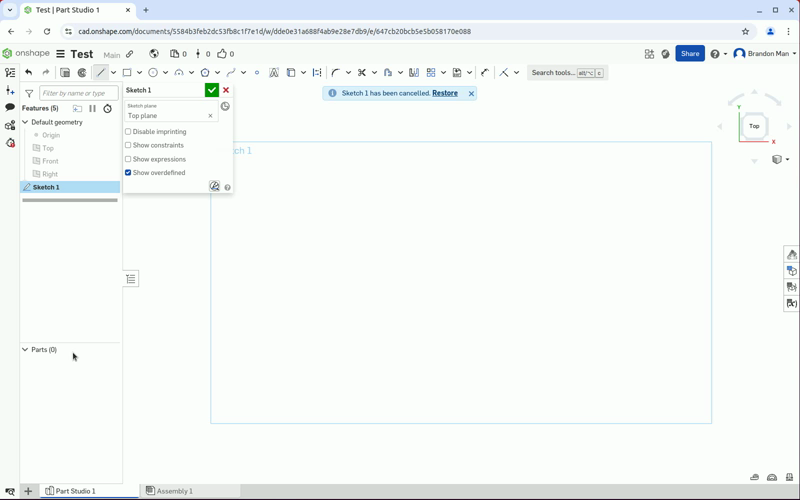
mouse_move(392, 343)
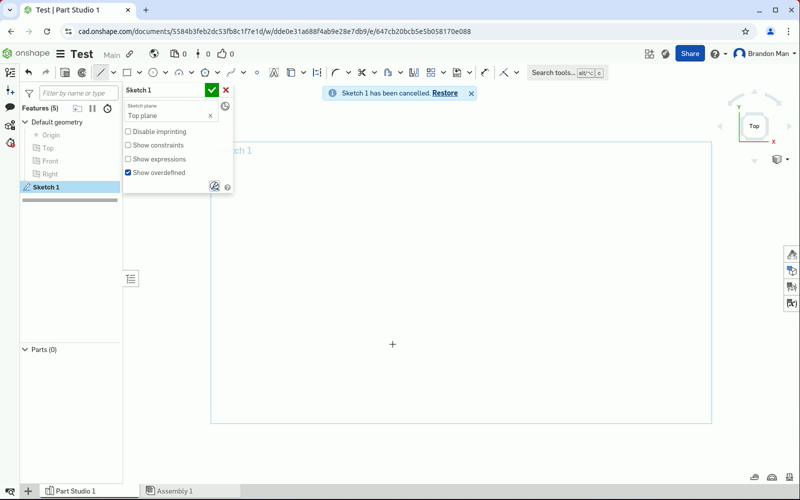
click(392, 343)
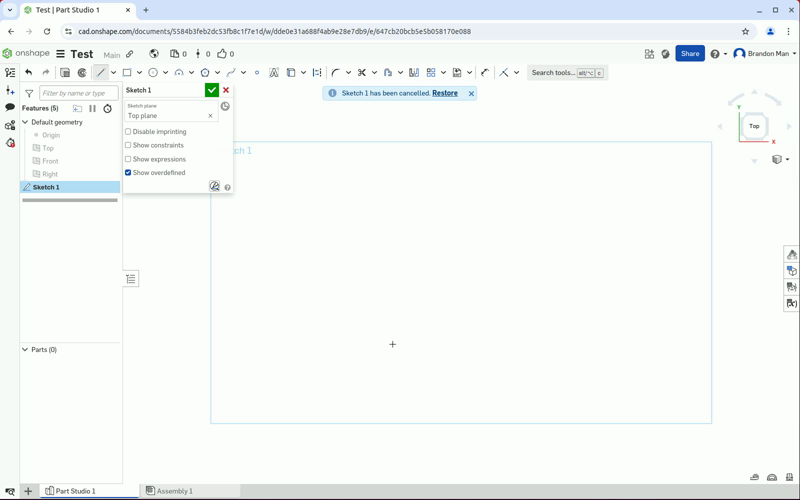
key_up(shift)
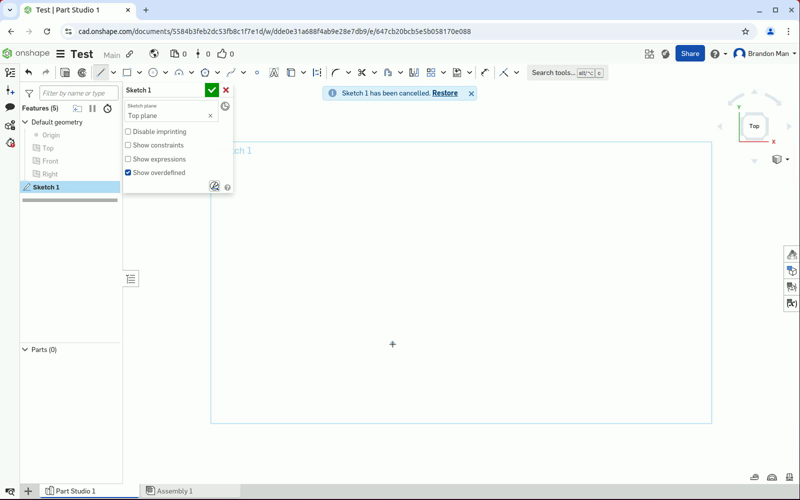
key_down(shift)
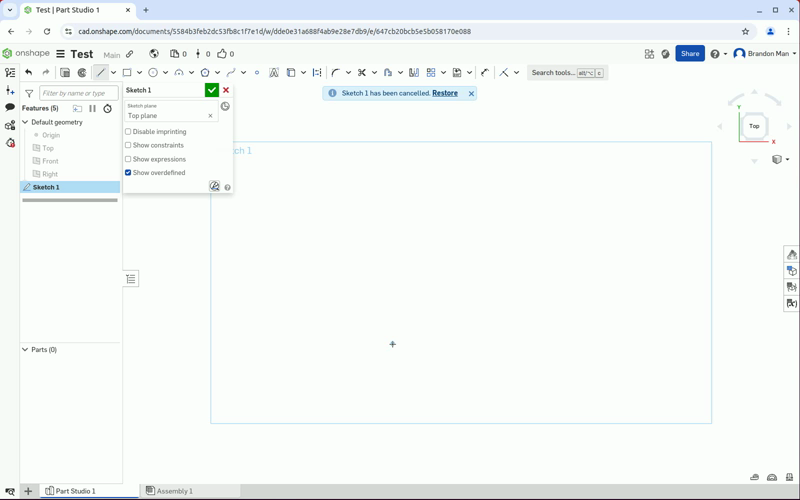
mouse_move(422, 343)
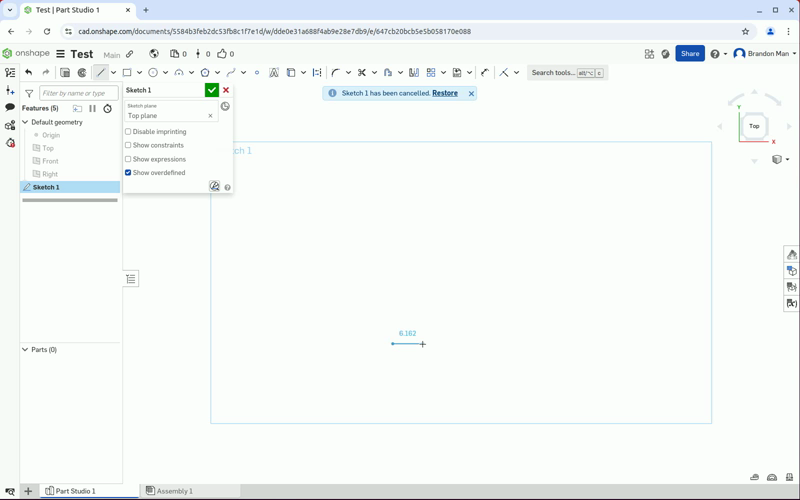
mouse_move(392, 321)
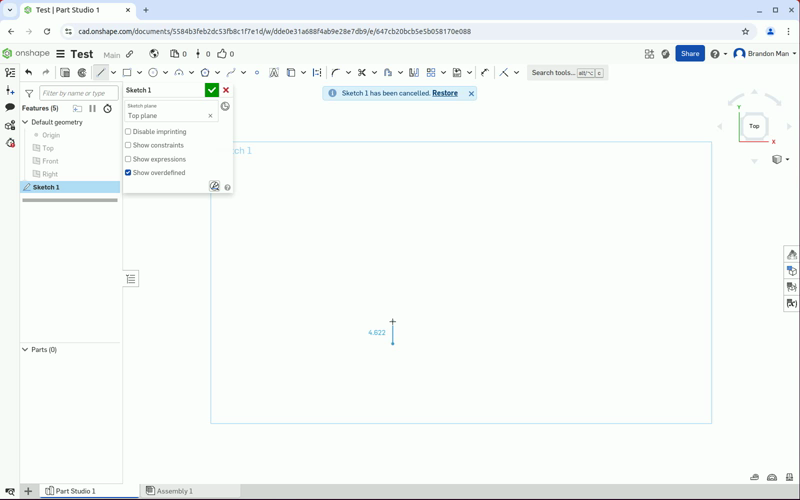
click(392, 321)
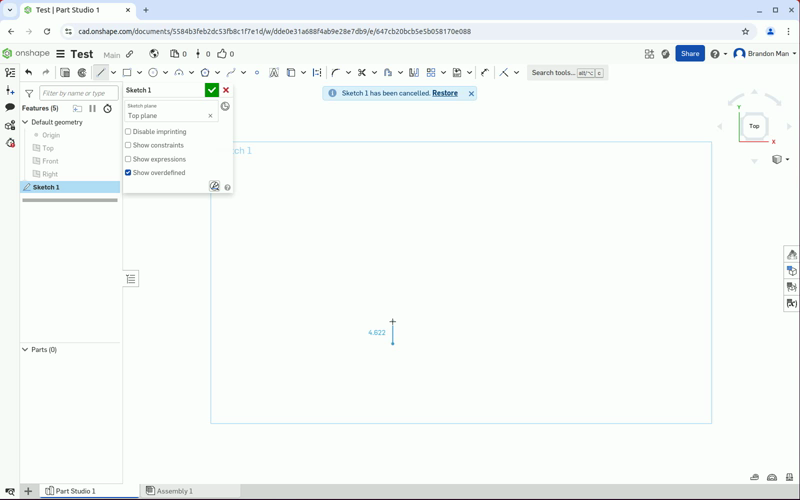
key_up(shift)
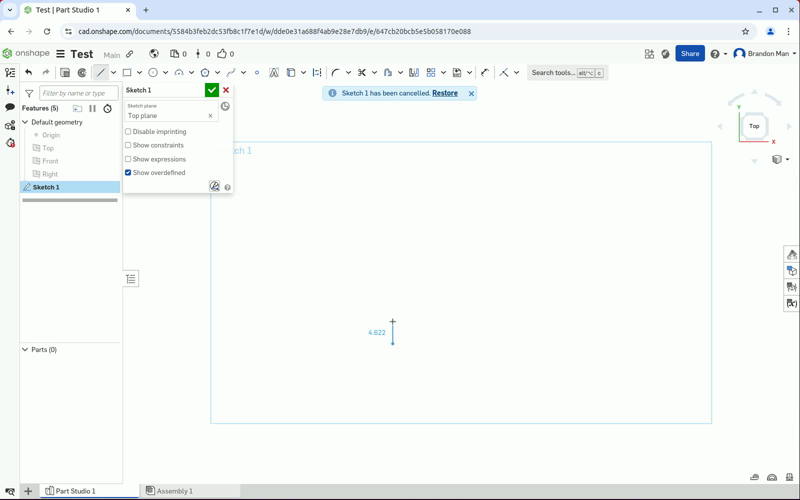
key(esc)
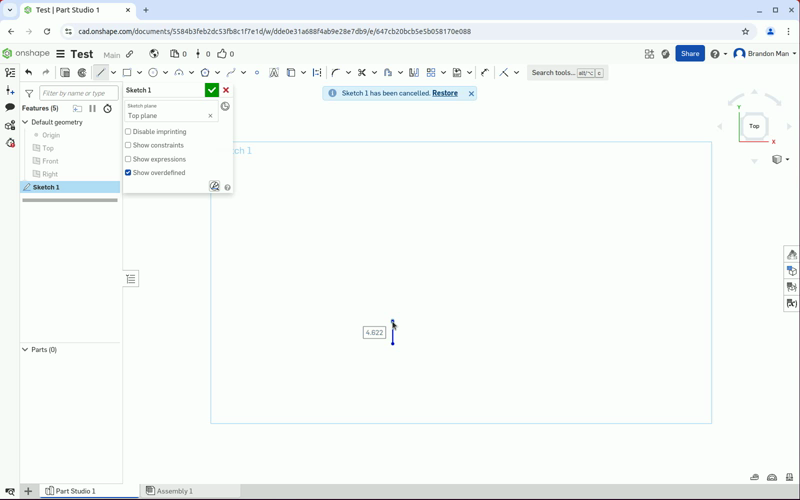
key(a)
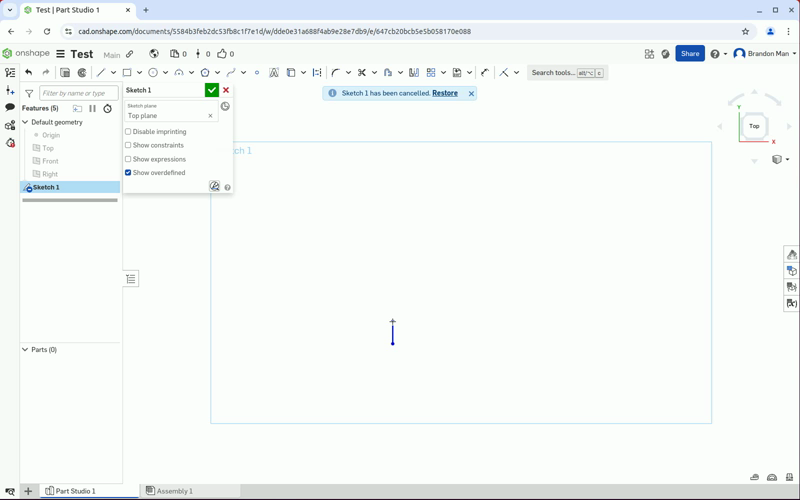
mouse_move(392, 321)
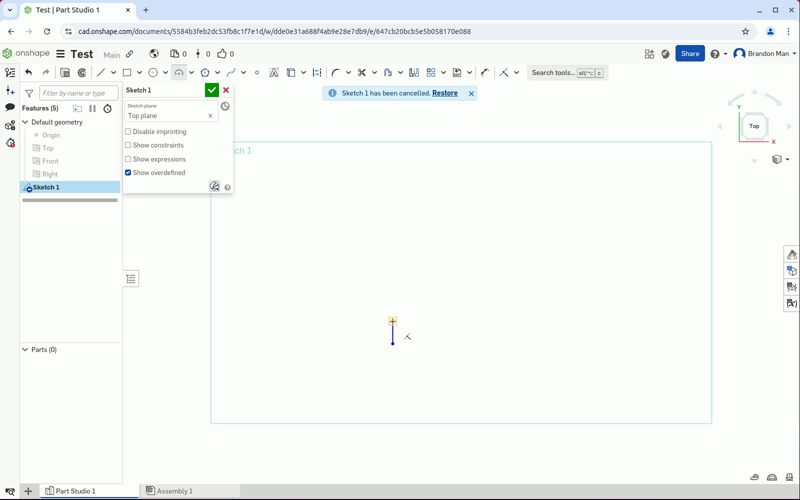
click(392, 321)
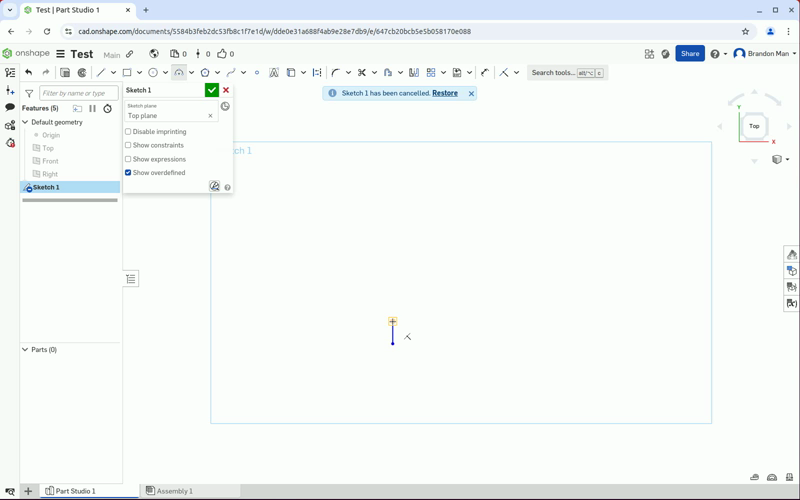
key_down(shift)
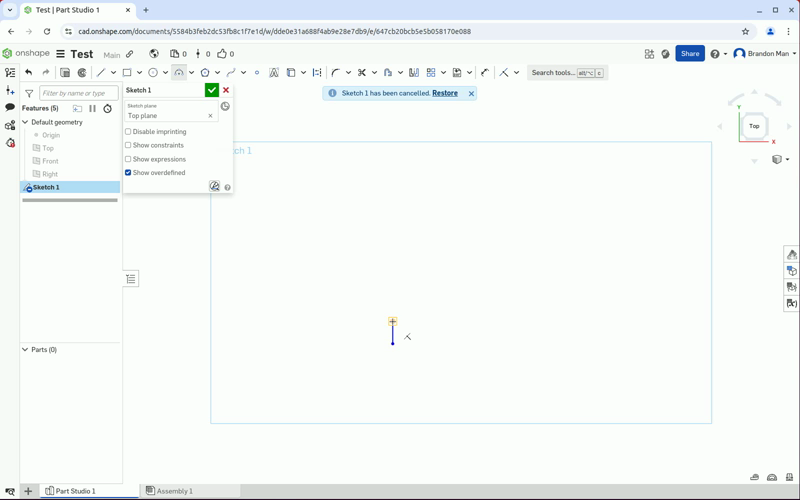
mouse_move(392, 276)
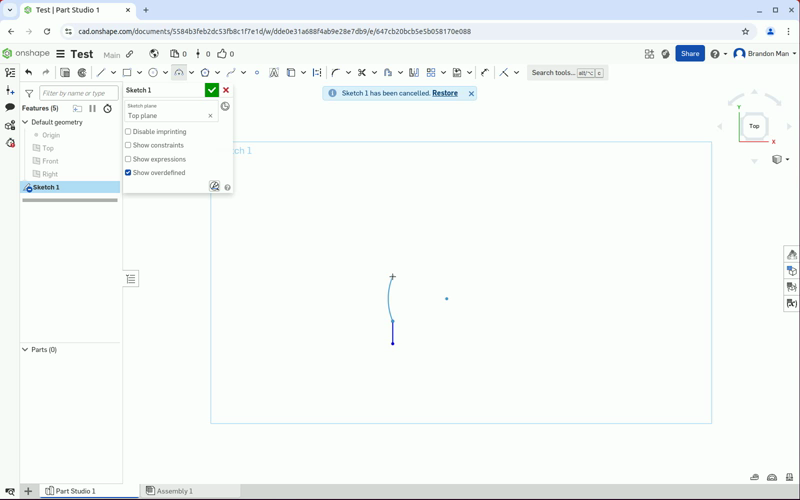
click(392, 276)
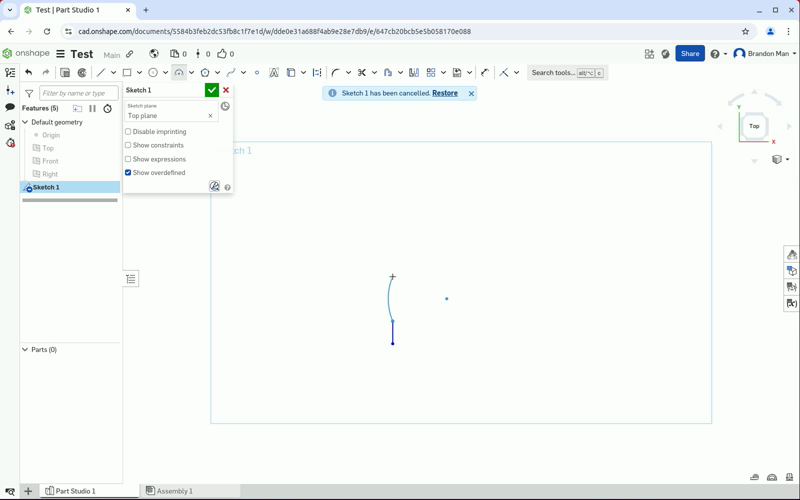
mouse_move(370, 298)
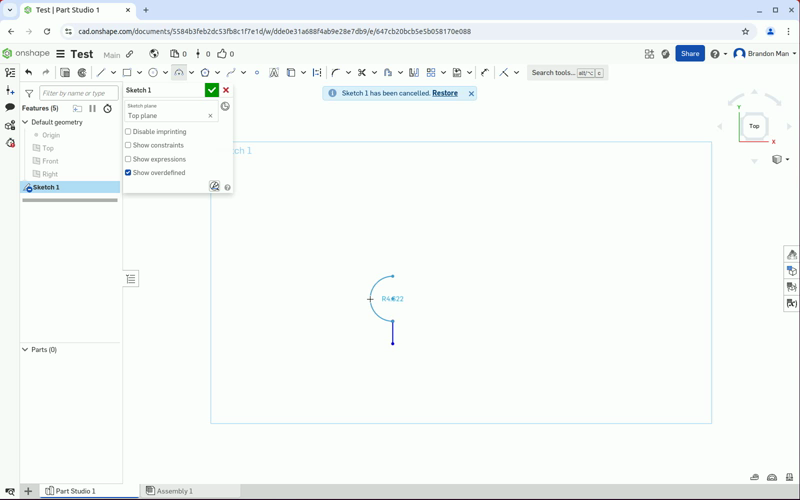
click(370, 298)
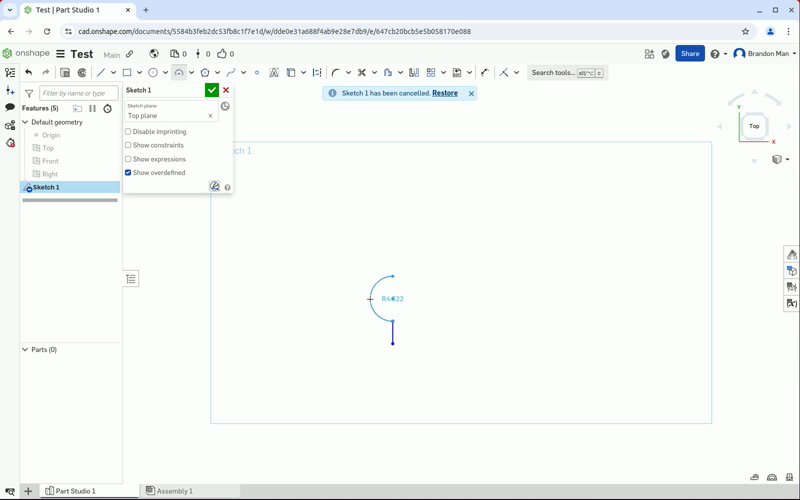
key_up(shift)
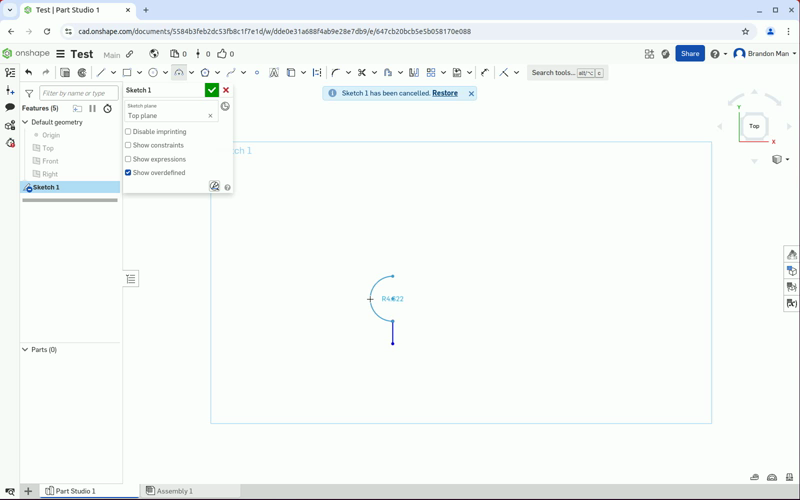
key(esc)
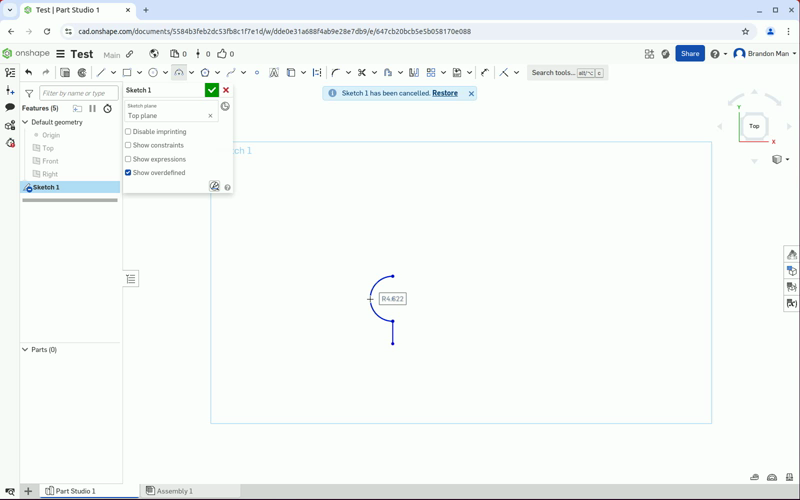
key(l)
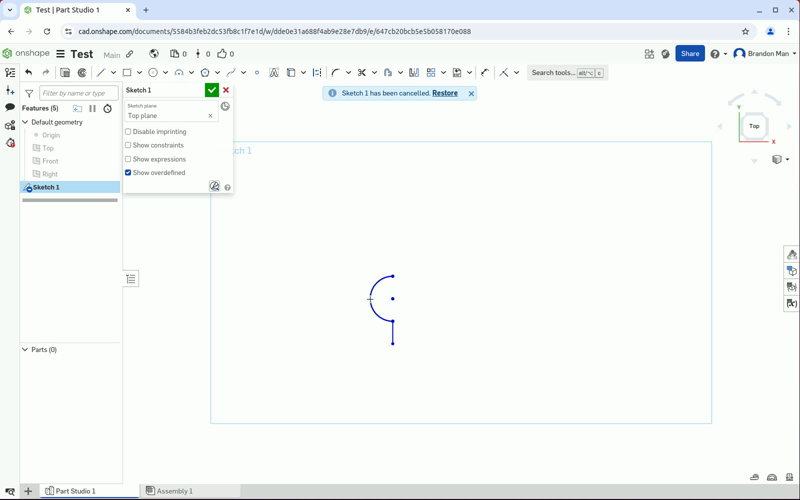
mouse_move(392, 276)
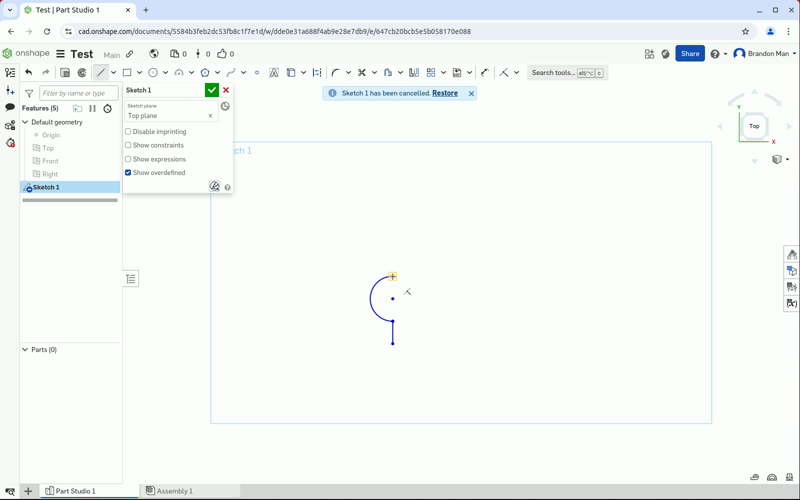
click(392, 276)
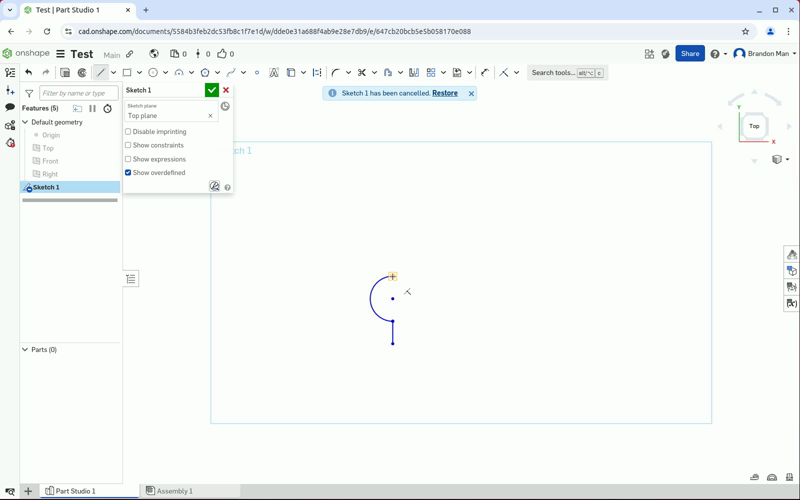
key_down(shift)
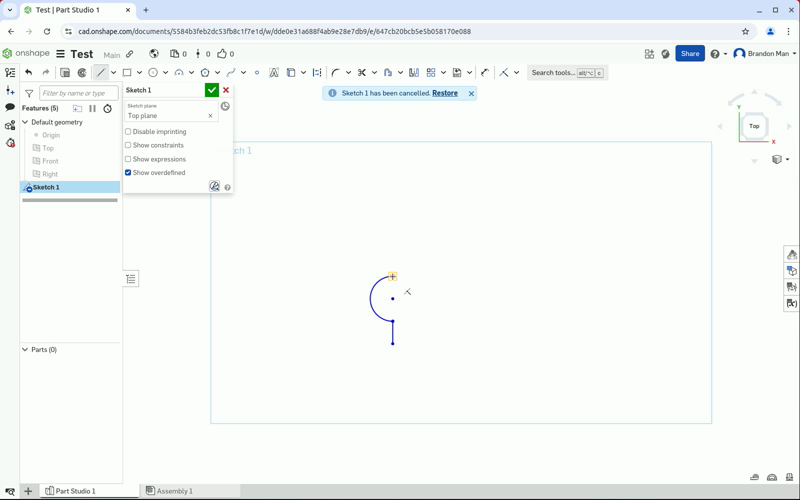
mouse_move(422, 276)
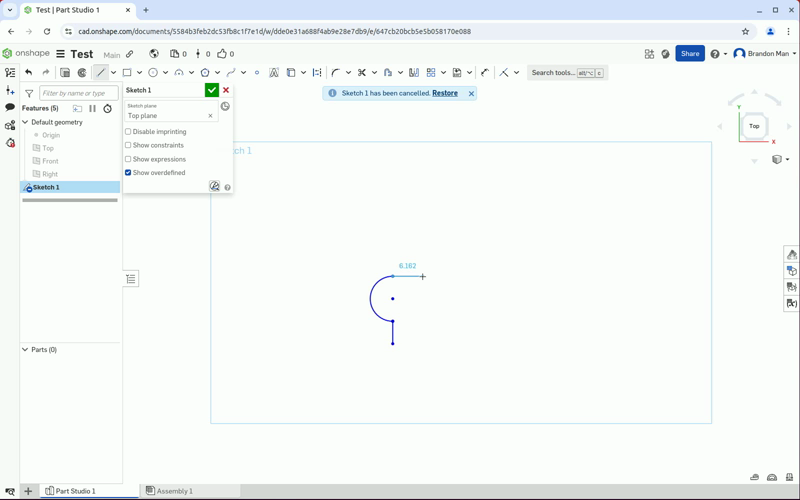
mouse_move(392, 253)
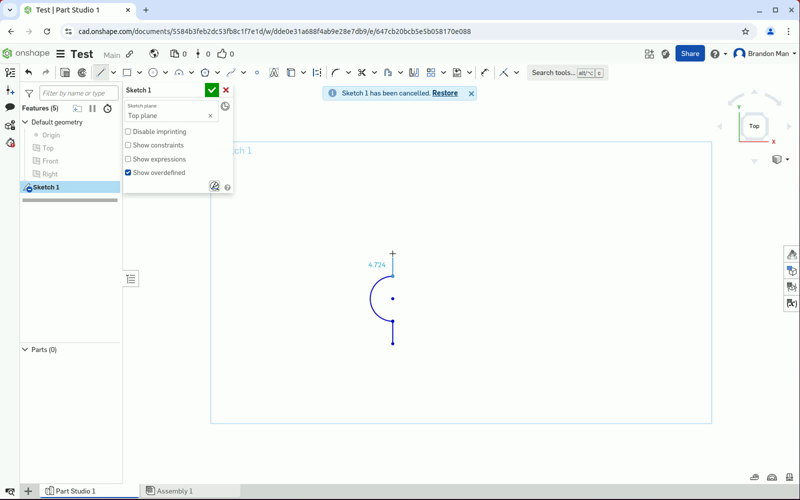
click(392, 253)
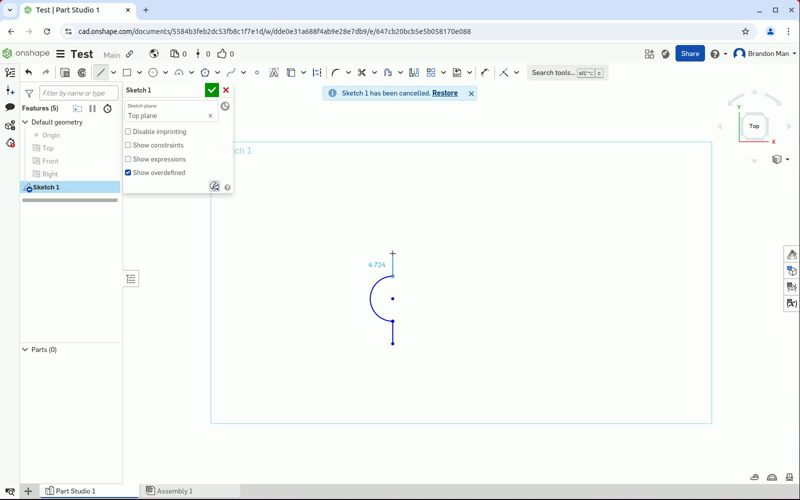
key_up(shift)
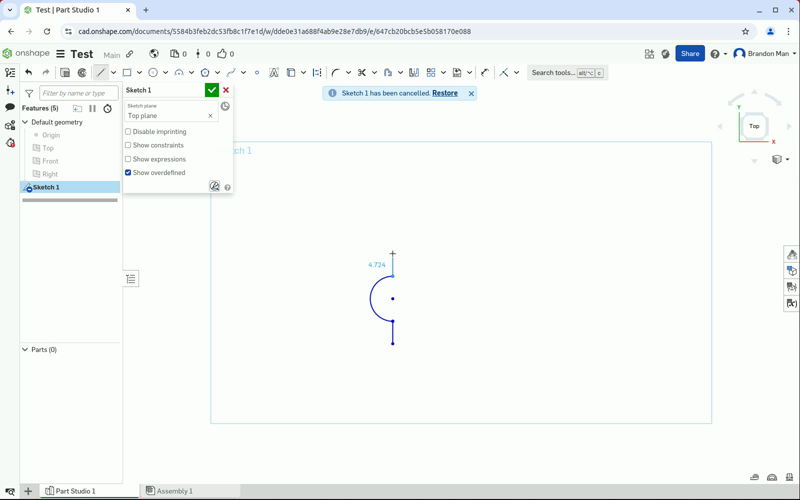
key(esc)
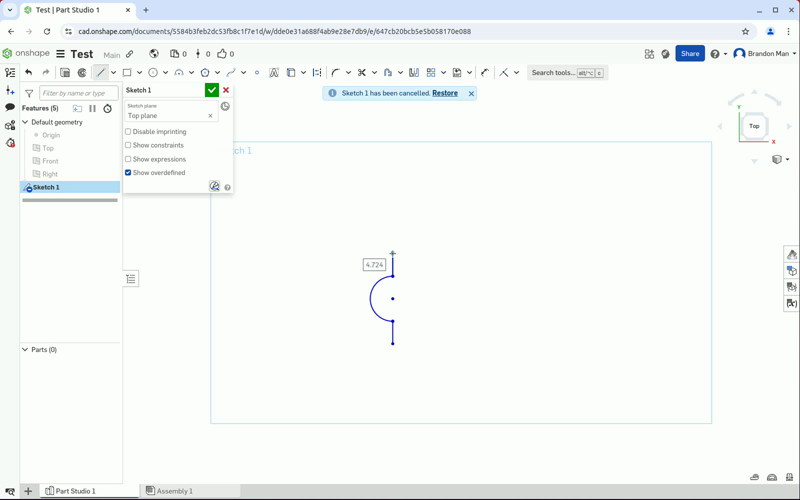
key(a)
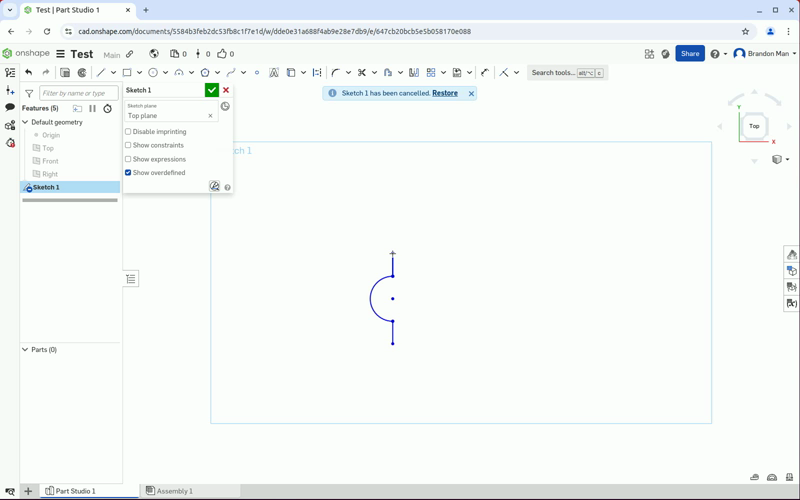
mouse_move(392, 253)
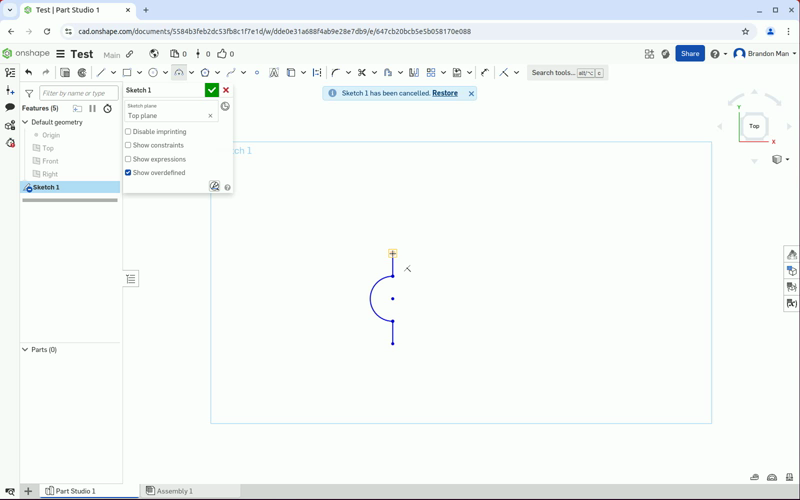
click(392, 253)
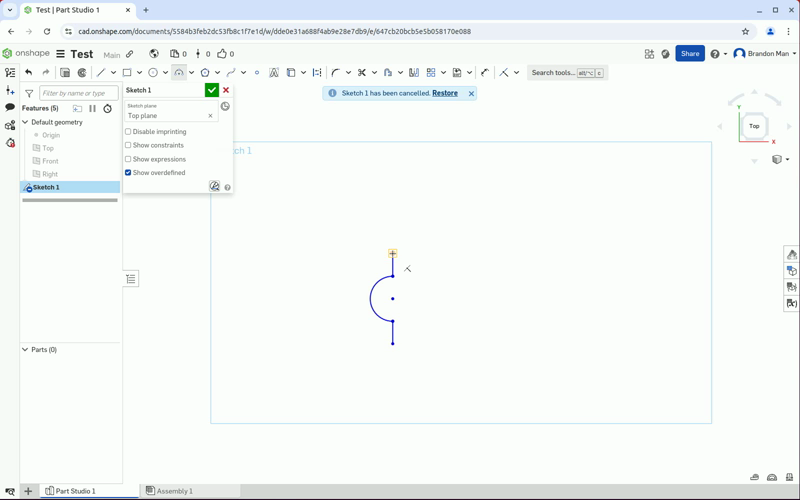
mouse_move(392, 343)
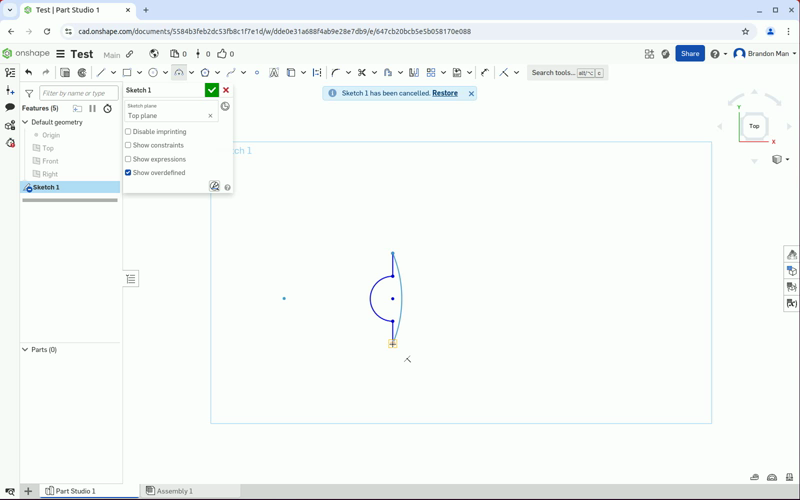
click(392, 343)
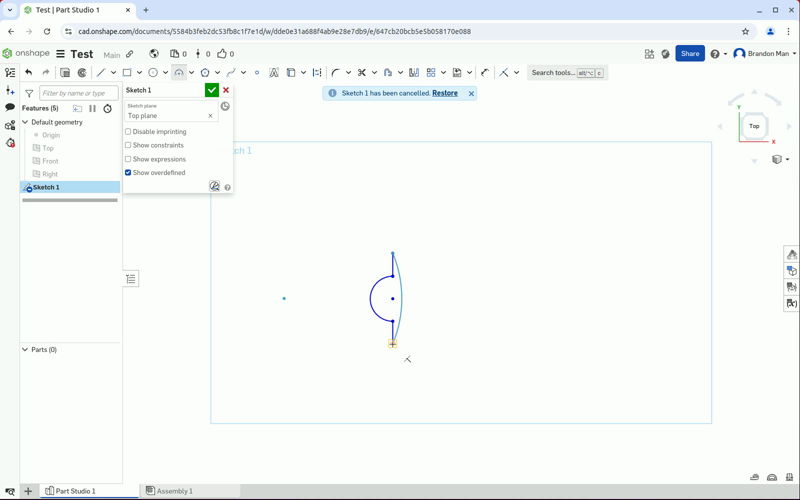
key_down(shift)
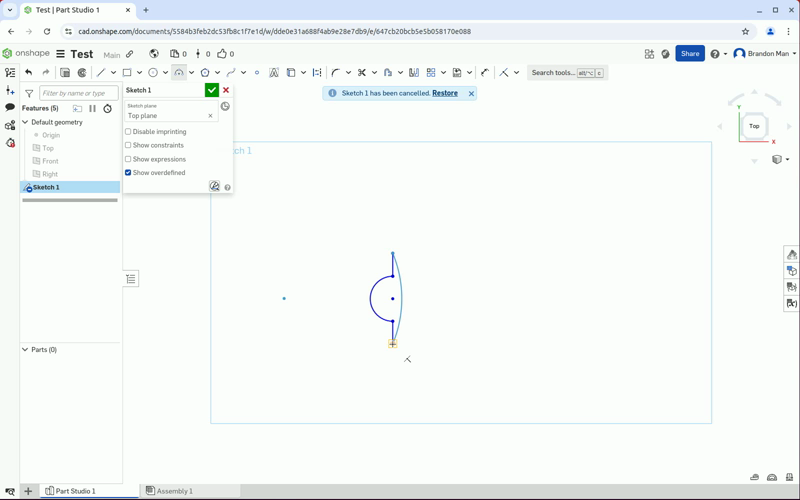
mouse_move(347, 298)
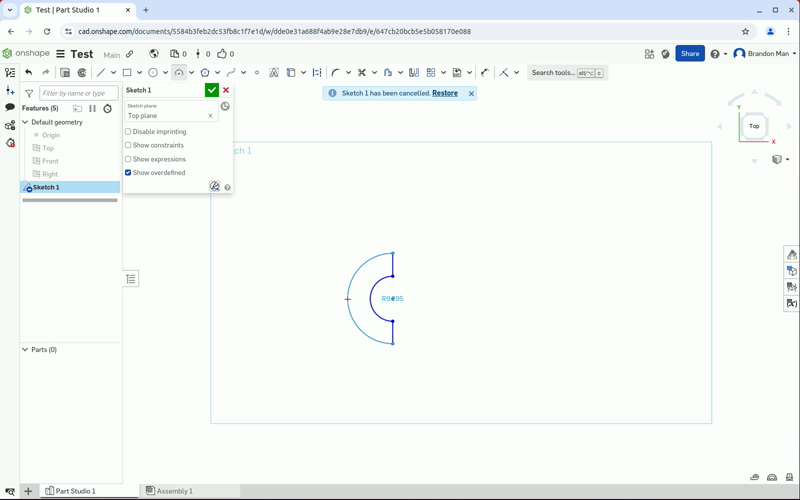
click(347, 298)
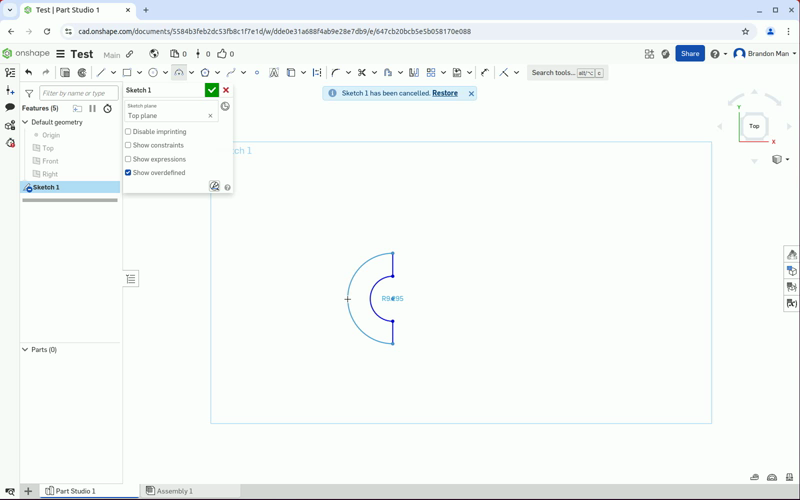
key_up(shift)
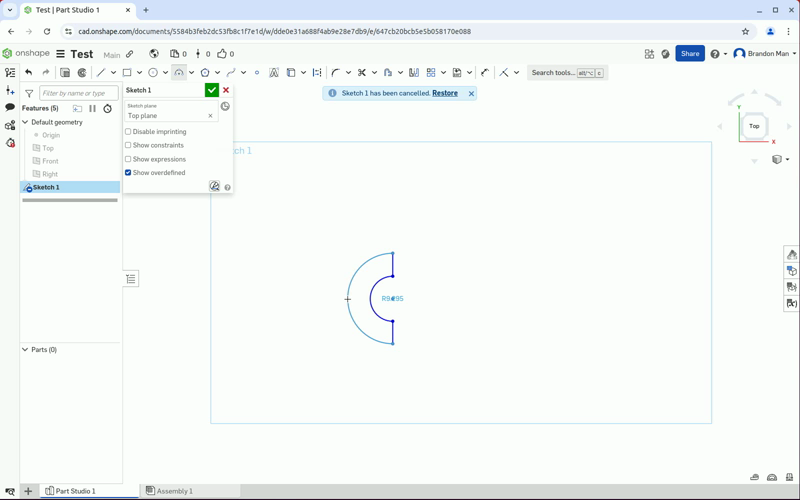
key(esc)
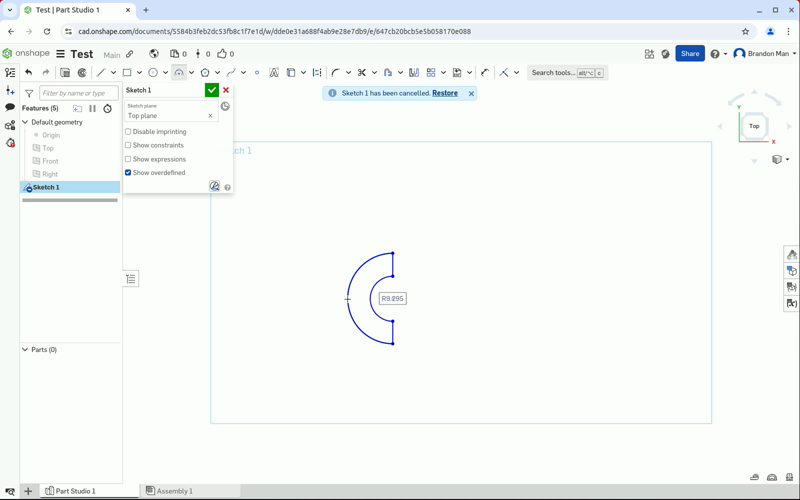
mouse_move(375, 319)
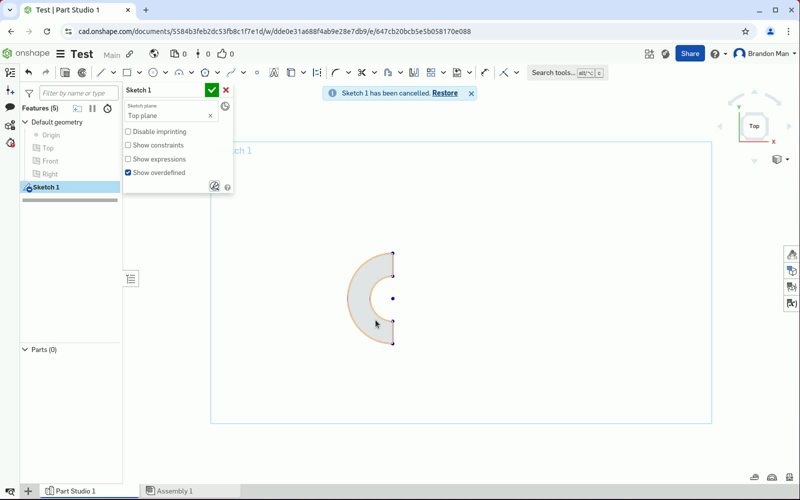
scroll(6)
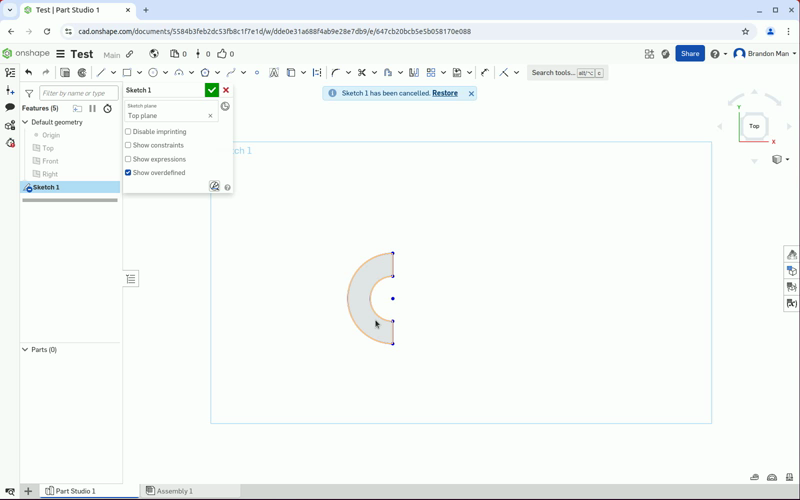
scroll(6)
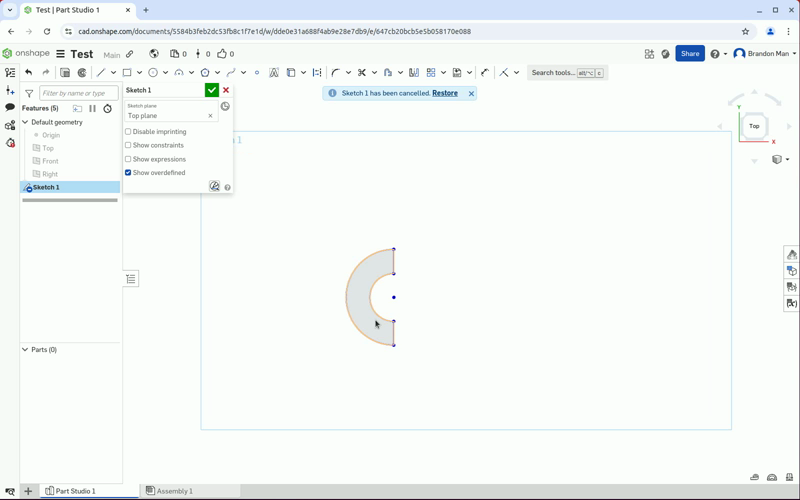
scroll(6)
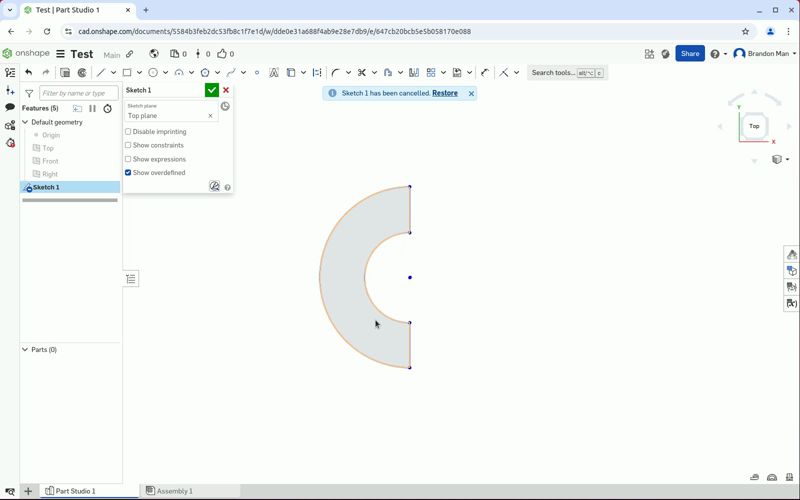
scroll(6)
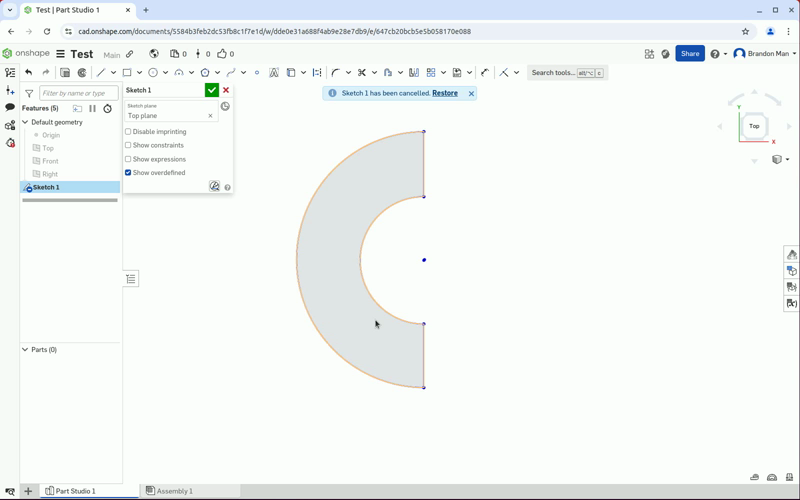
scroll(6)
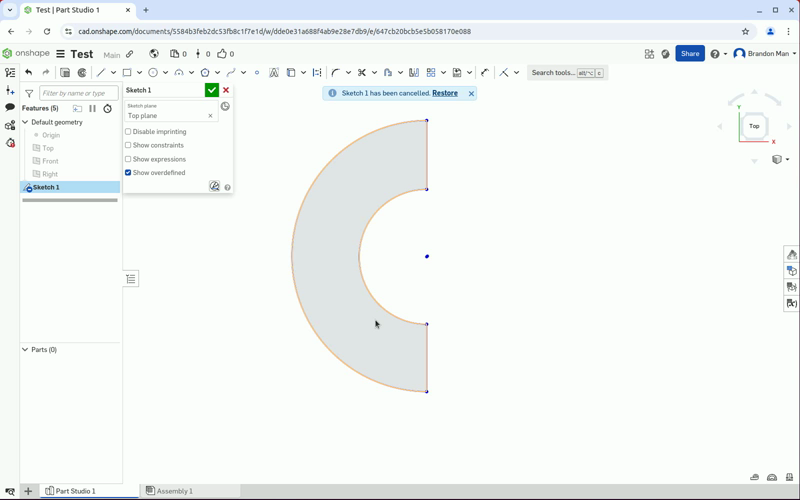
scroll(6)
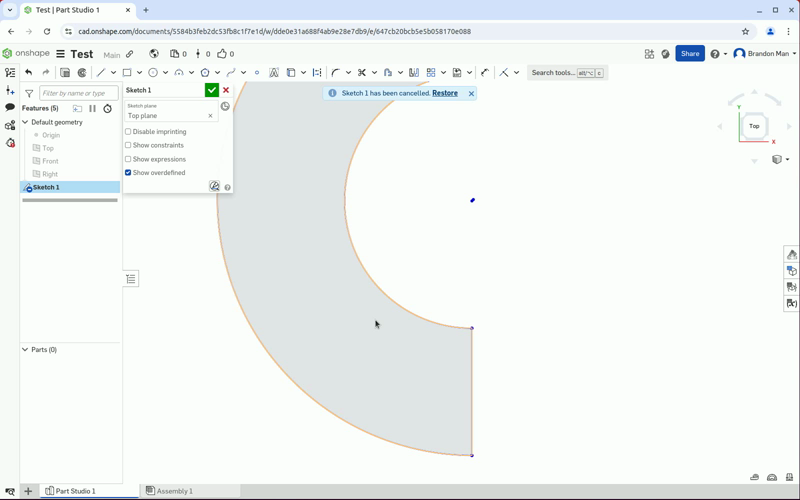
scroll(6)
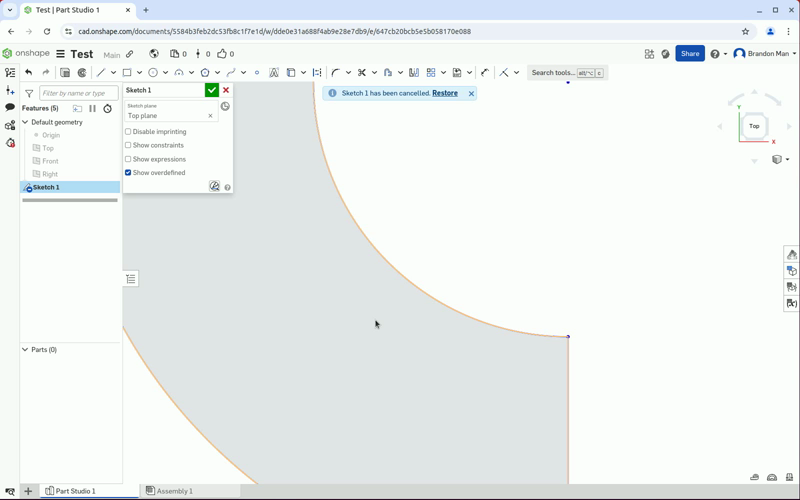
click(375, 319)
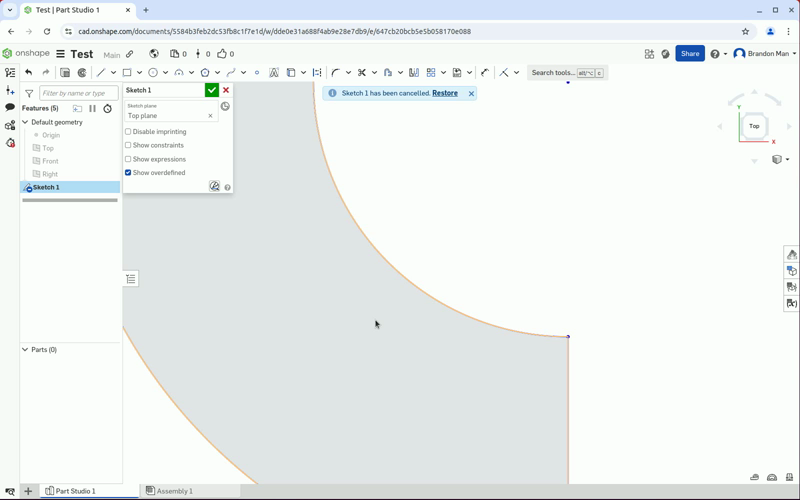
scroll(-6)
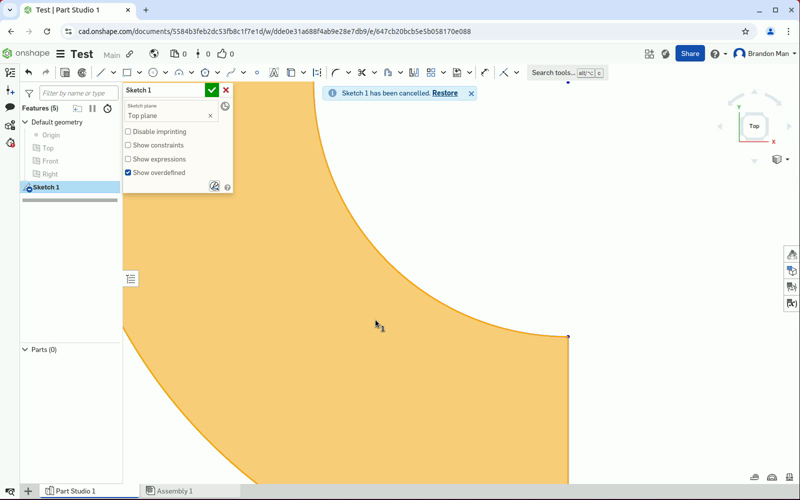
scroll(-6)
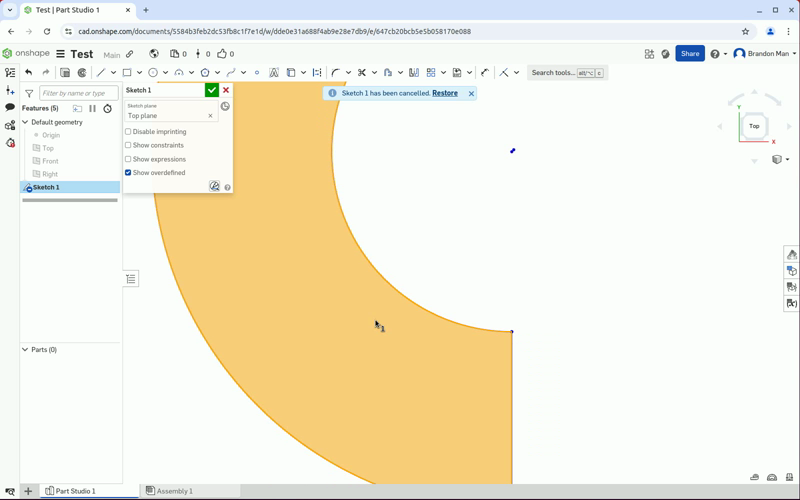
scroll(-6)
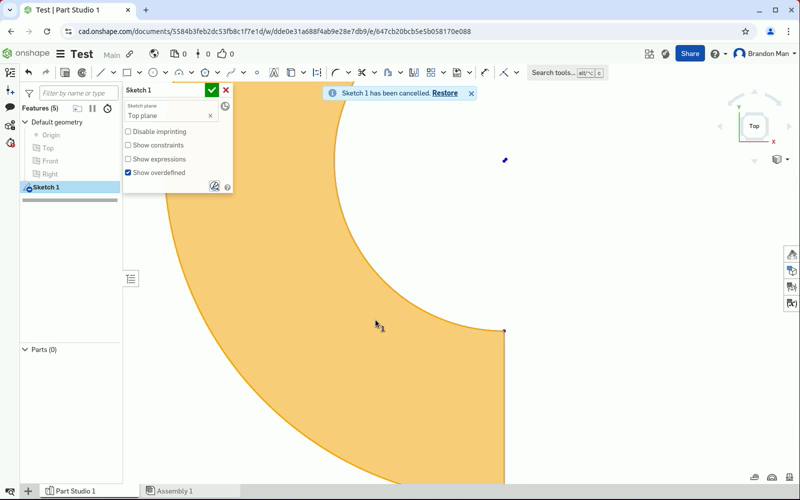
scroll(-6)
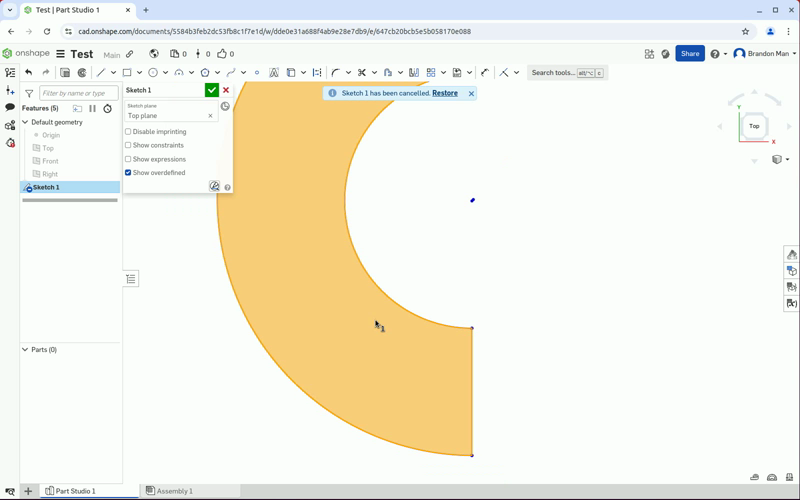
scroll(-6)
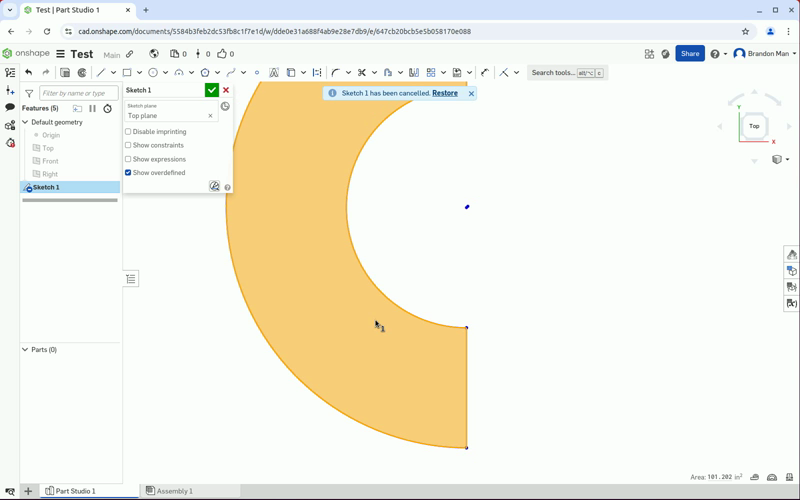
scroll(-6)
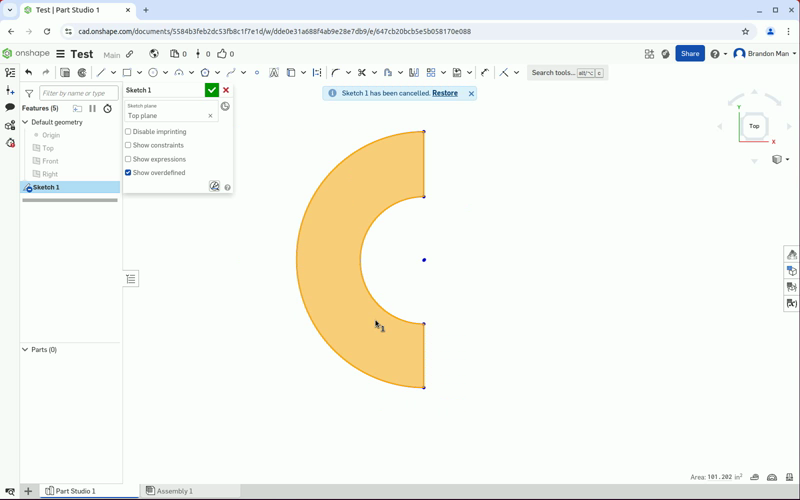
scroll(-6)
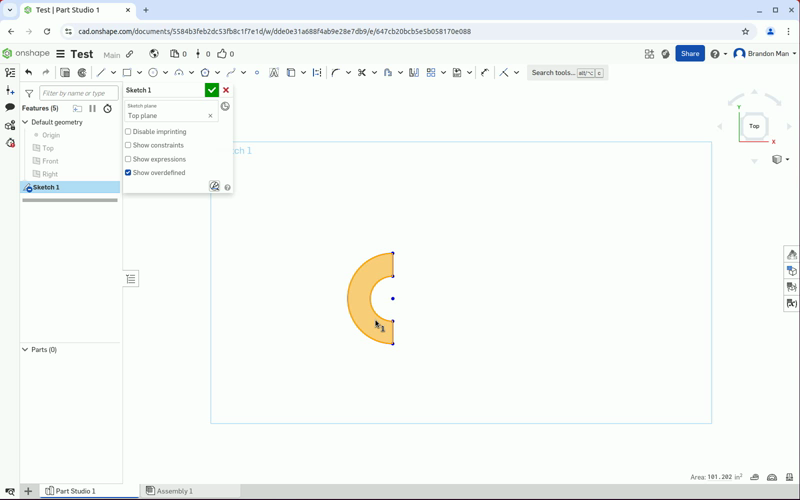
mouse_move(73, 352)
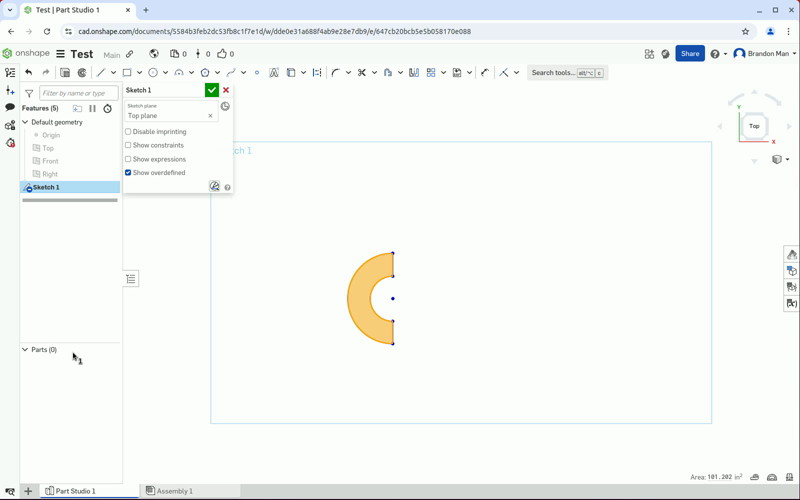
key(shift+y)
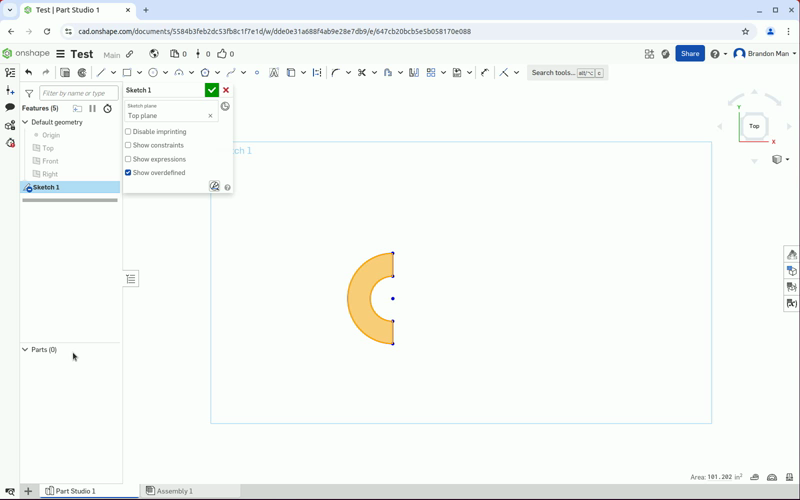
key(shift+e)
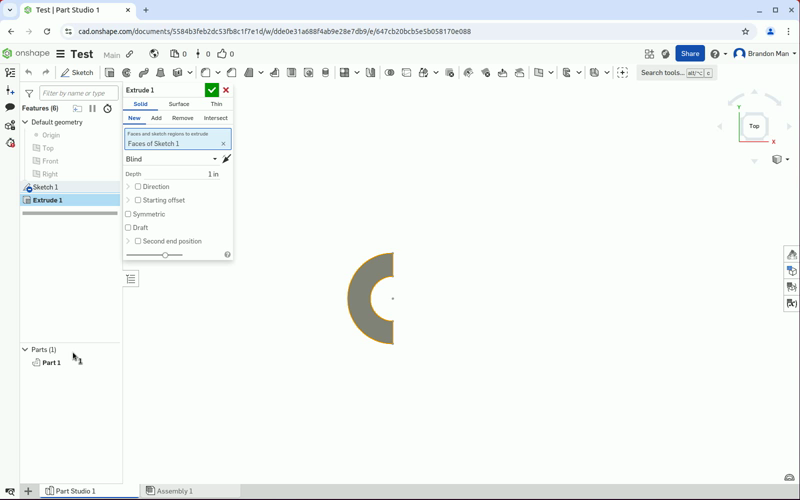
mouse_move(143, 106)
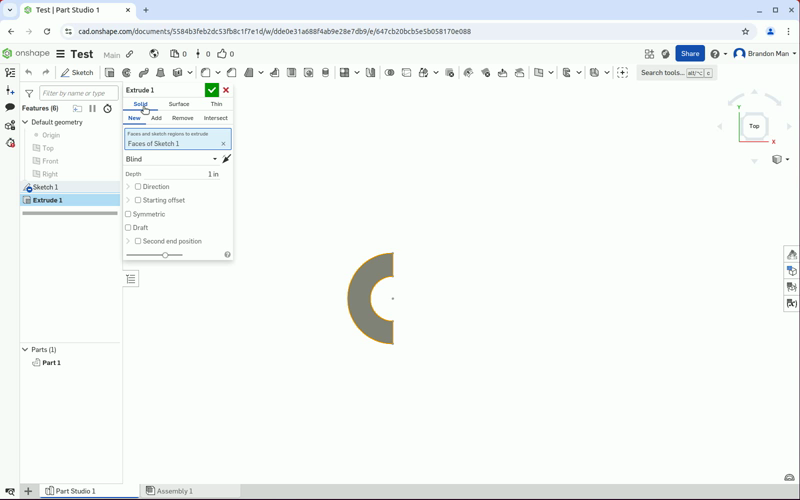
click(143, 106)
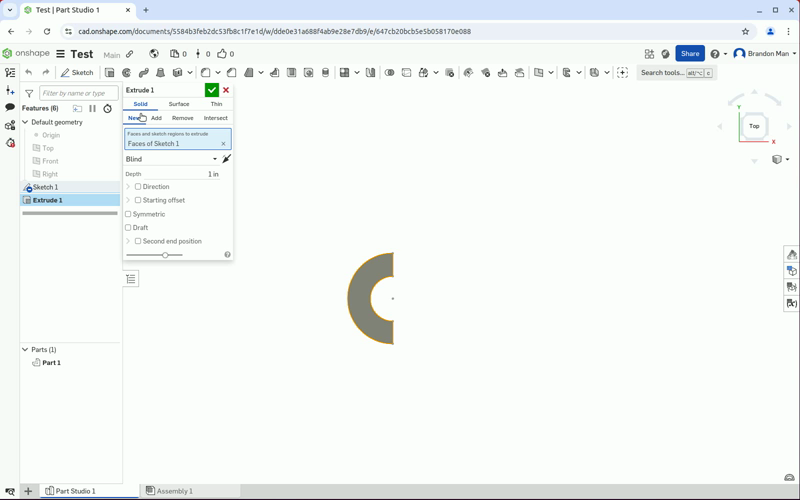
mouse_move(137, 120)
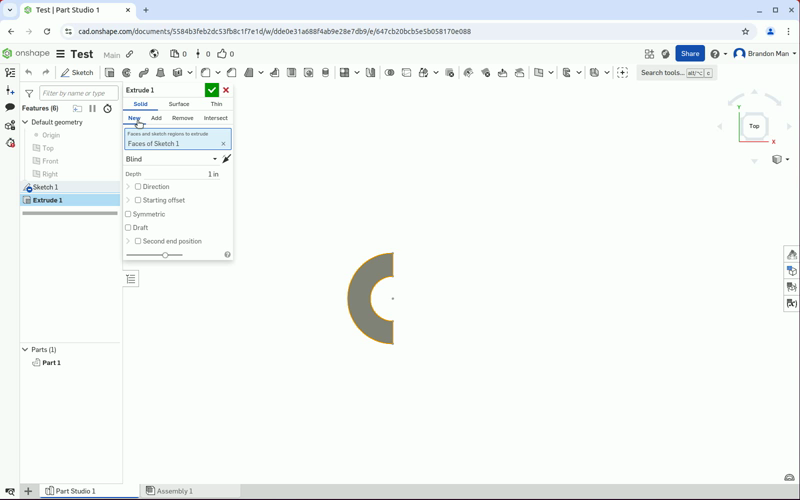
click(137, 120)
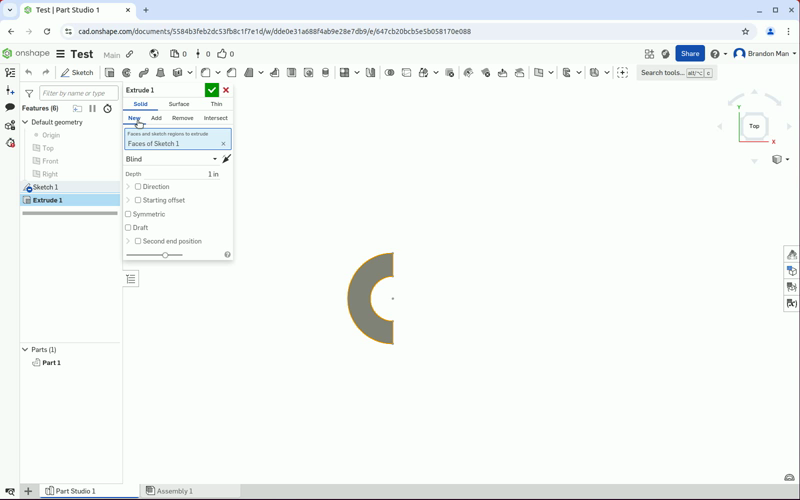
key(tab, 4)
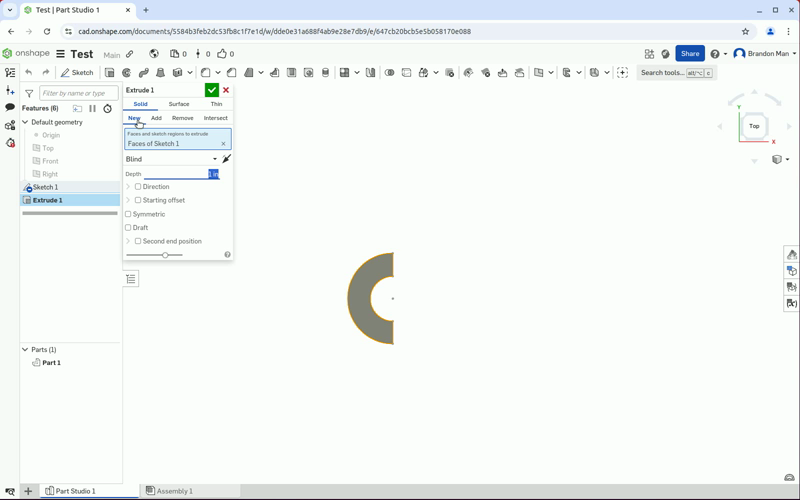
text(17.572)
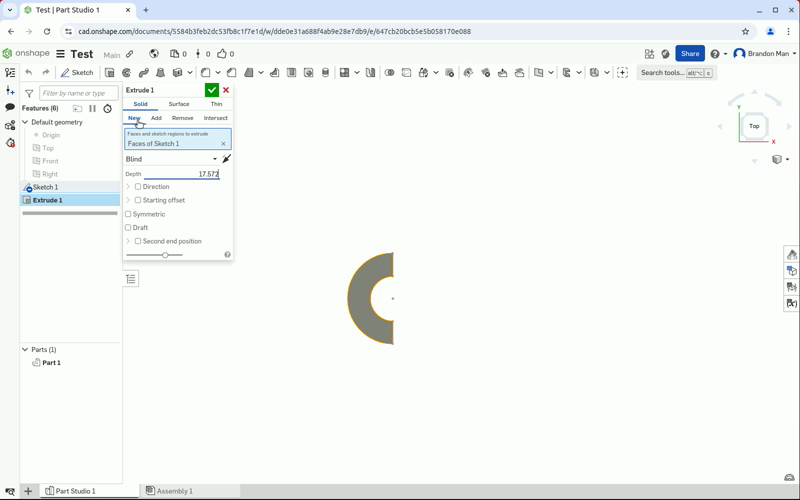
key(enter)
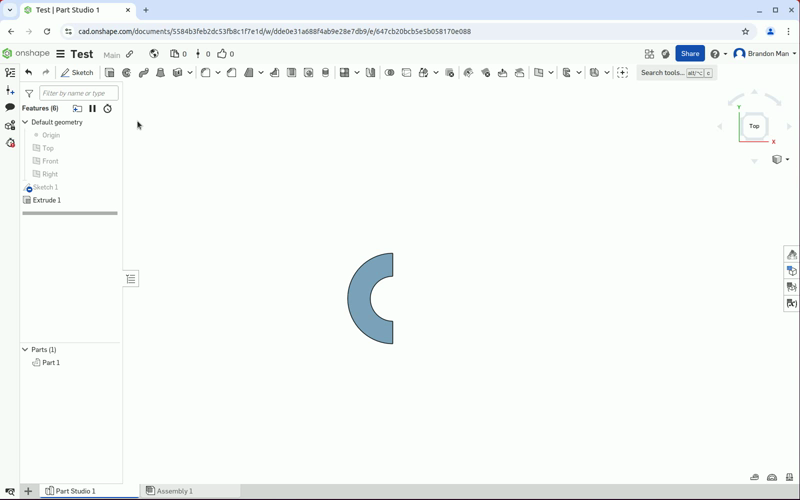
key(shift+h)
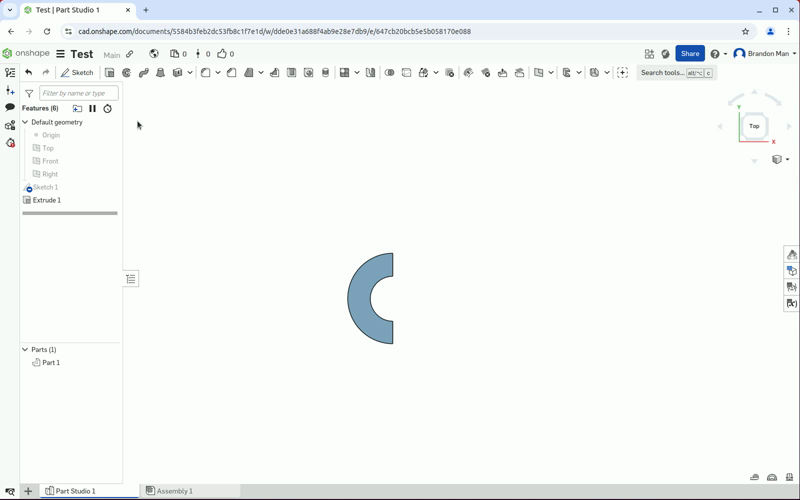
key(shift+h)
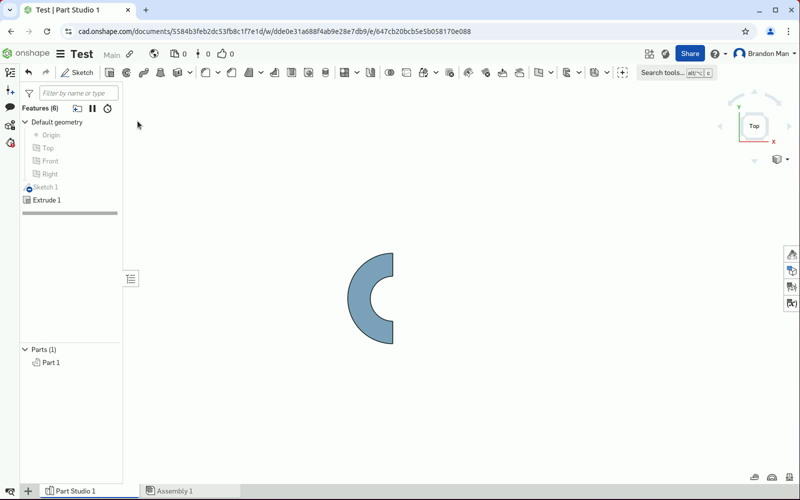
mouse_move(73, 189)
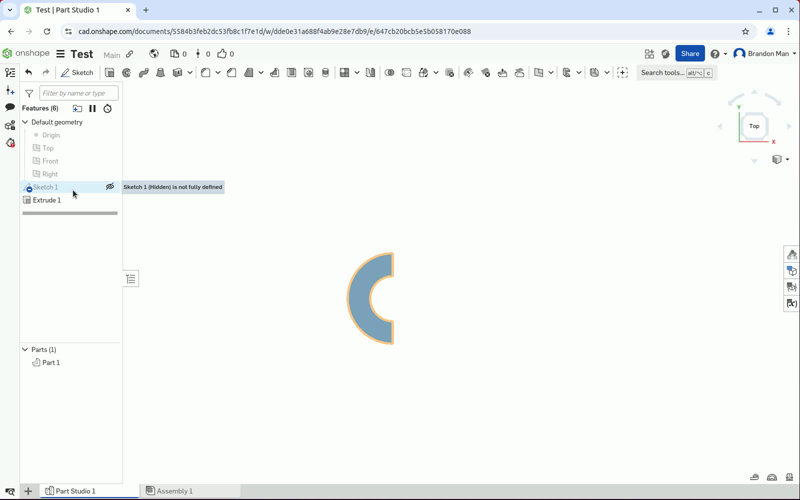
click(73, 189)
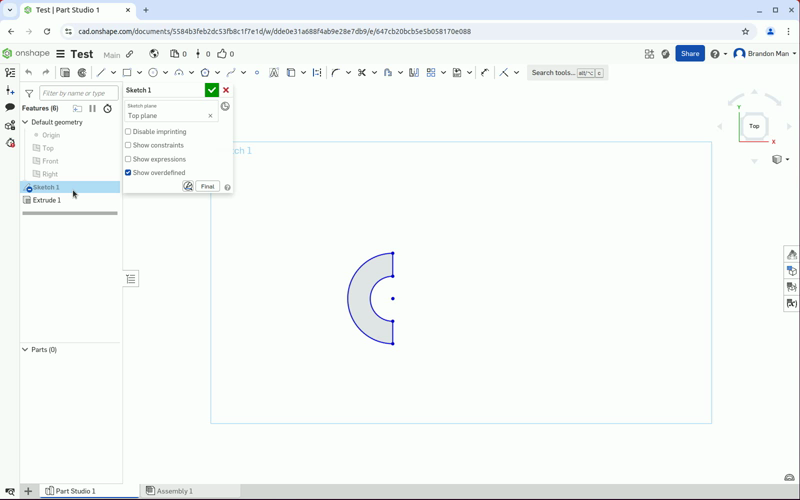
mouse_move(229, 92)
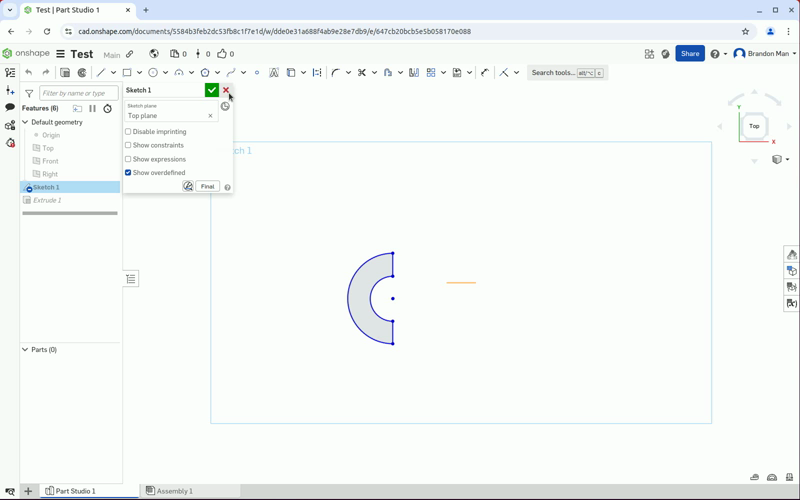
click(229, 92)
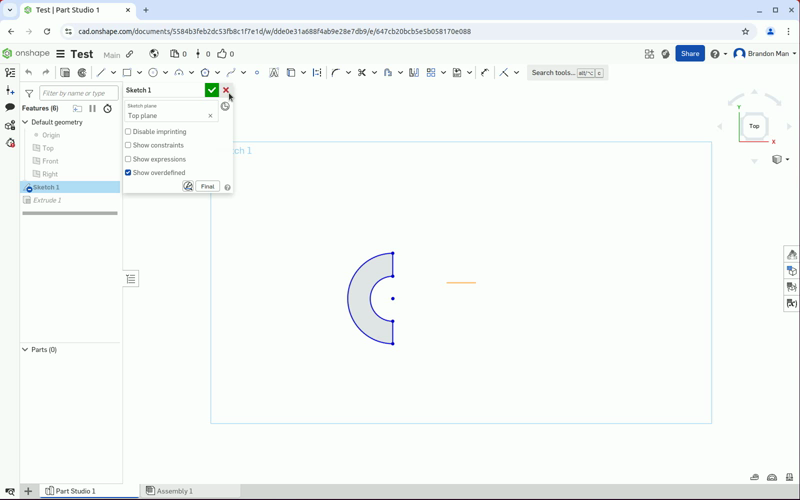
key(shift+s)
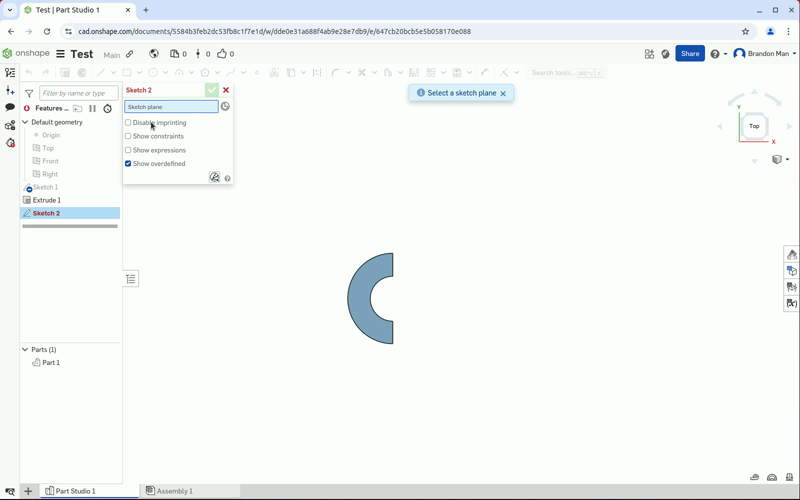
mouse_move(73, 150)
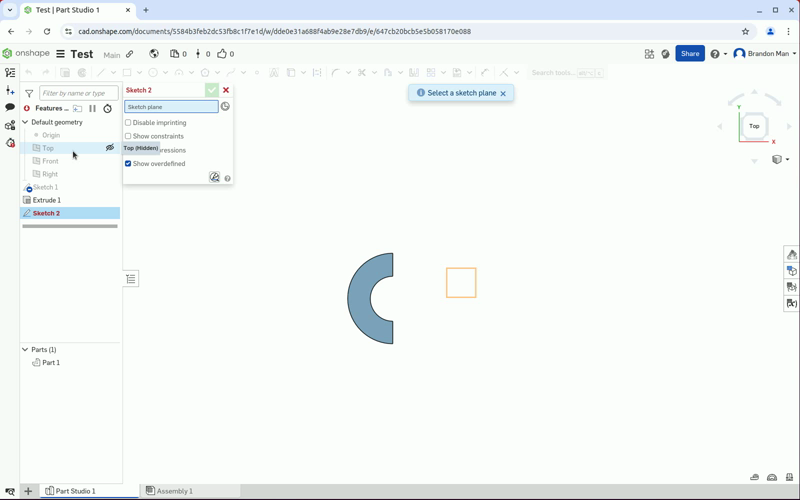
click(73, 150)
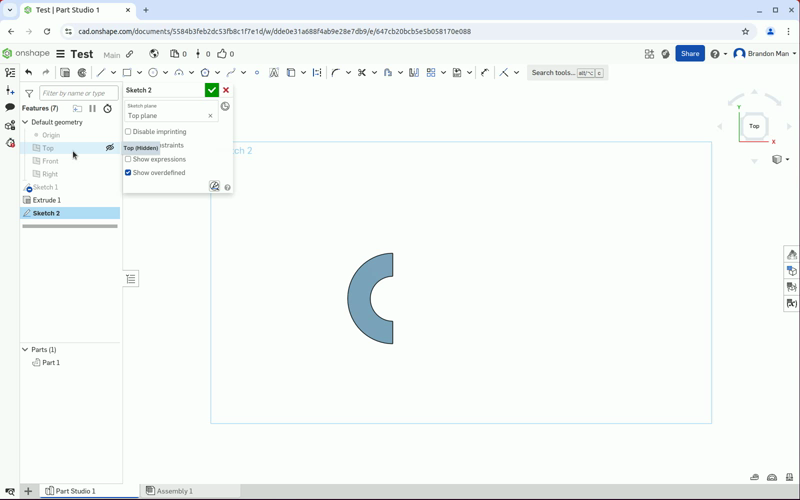
mouse_move(73, 352)
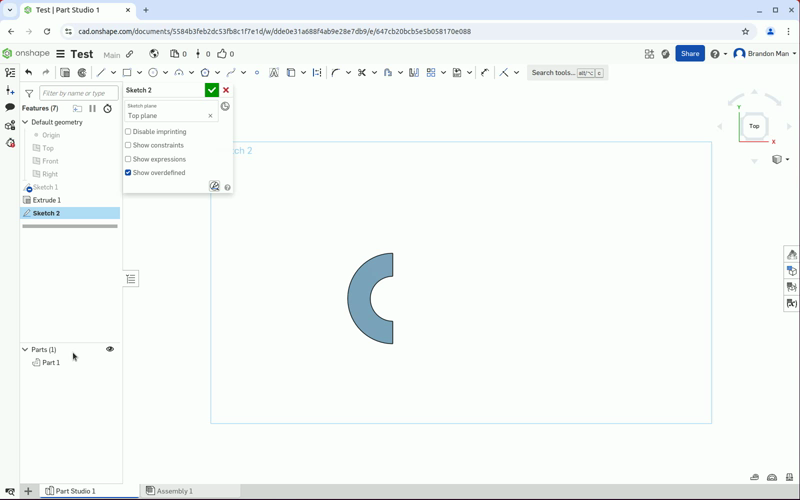
key(y)
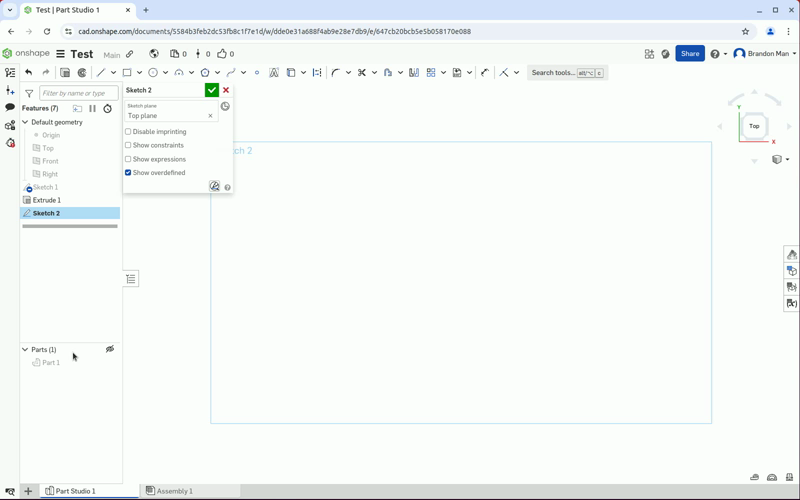
key(a)
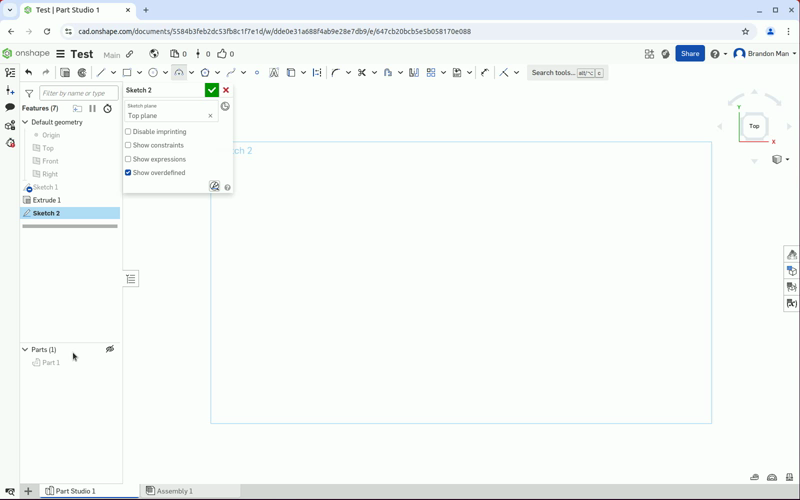
key_down(shift)
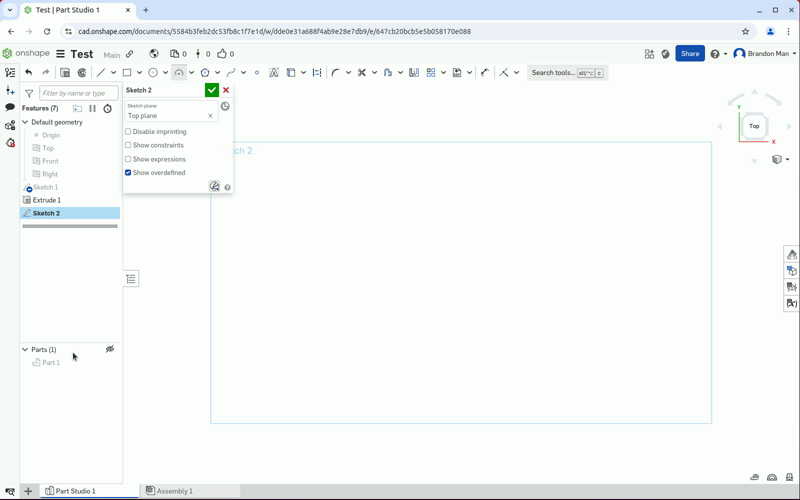
mouse_move(392, 343)
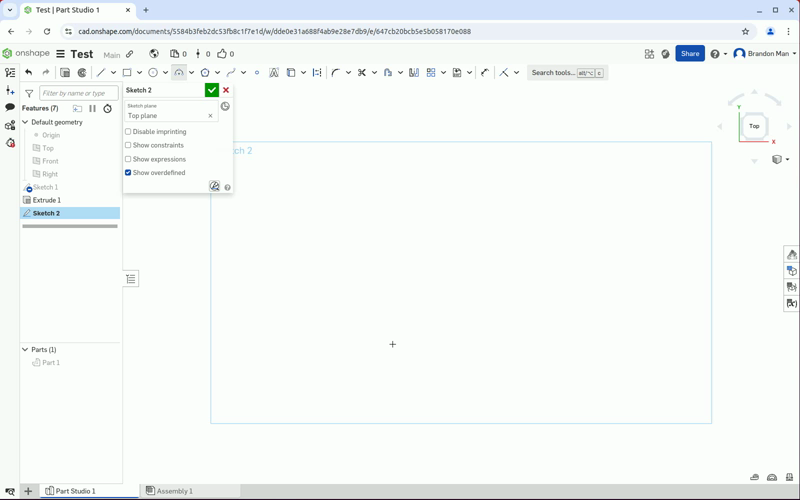
click(392, 343)
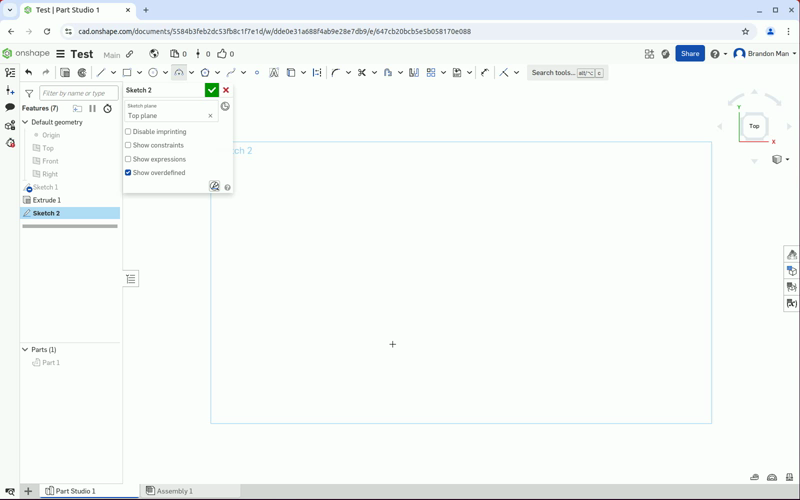
key_up(shift)
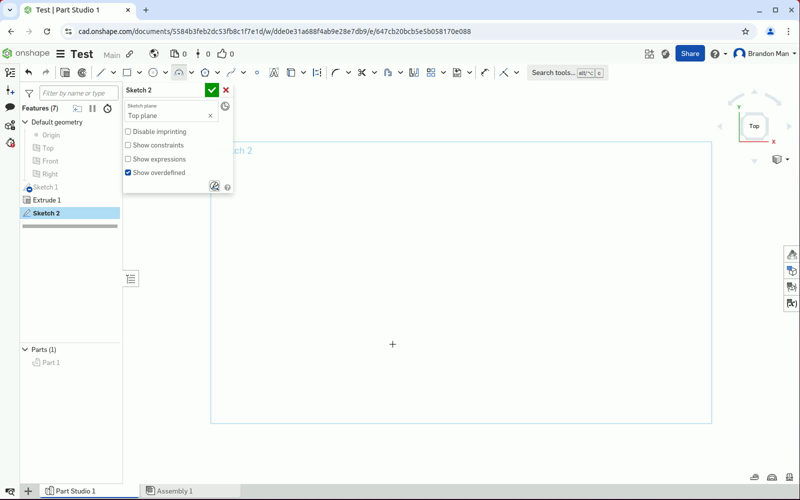
key_down(shift)
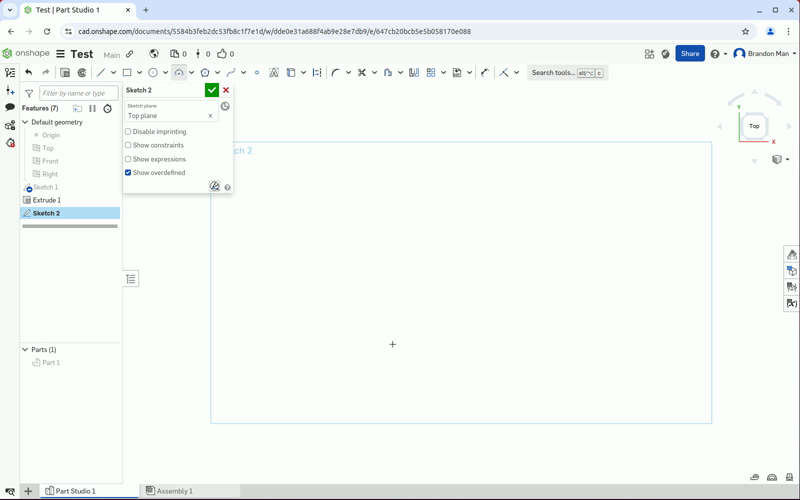
mouse_move(392, 253)
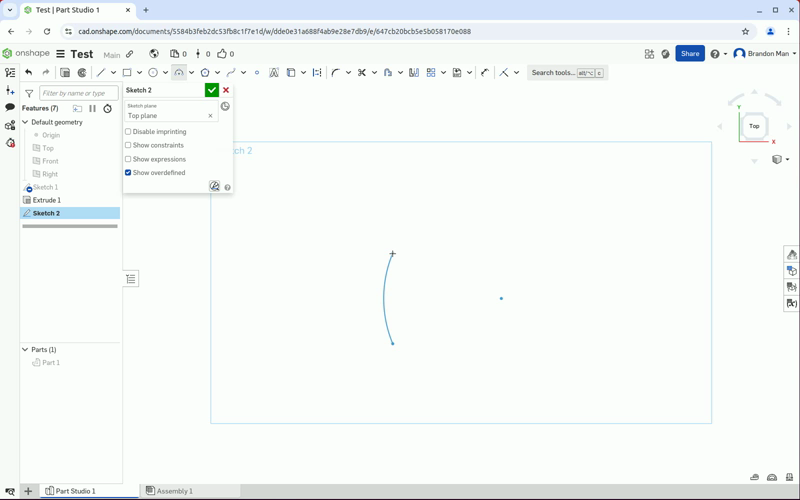
click(392, 253)
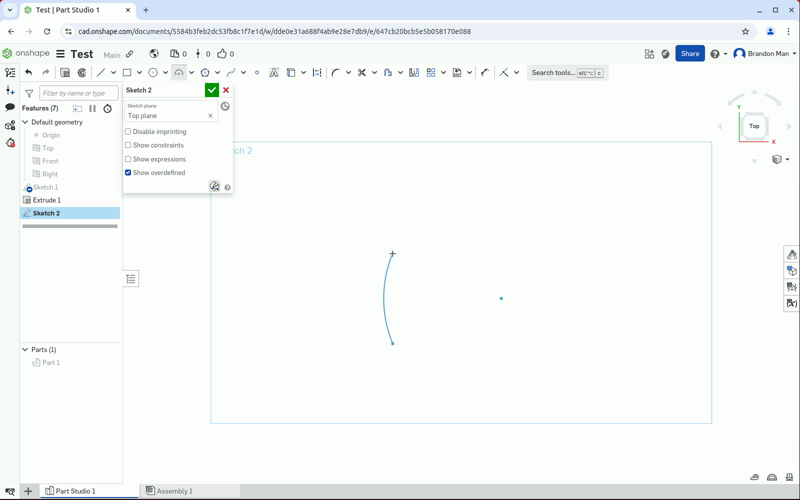
mouse_move(437, 298)
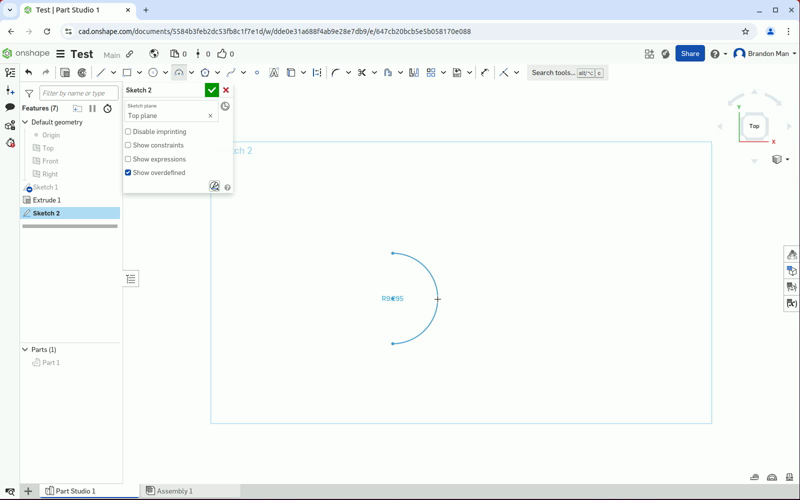
click(437, 298)
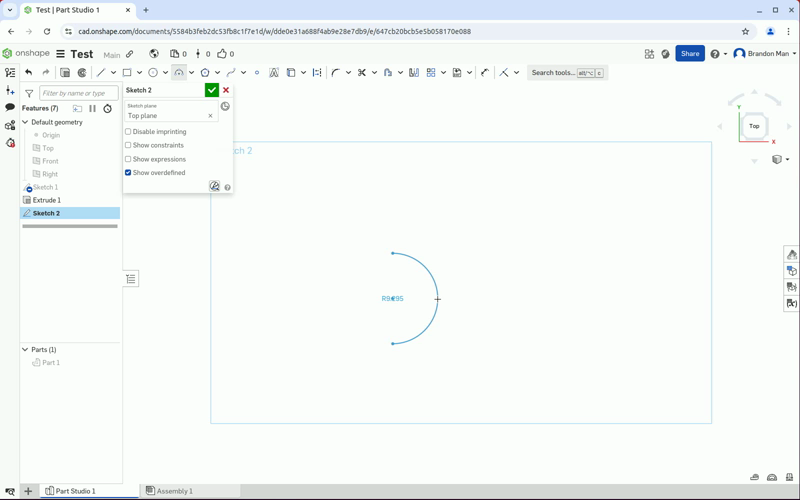
key_up(shift)
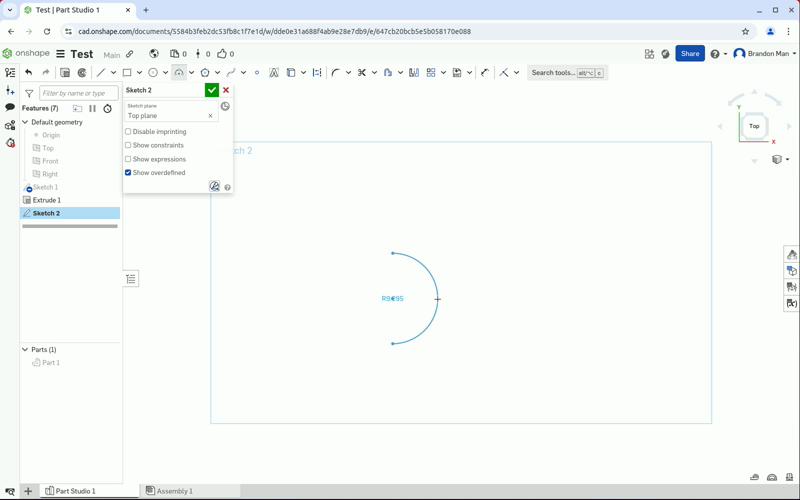
key(esc)
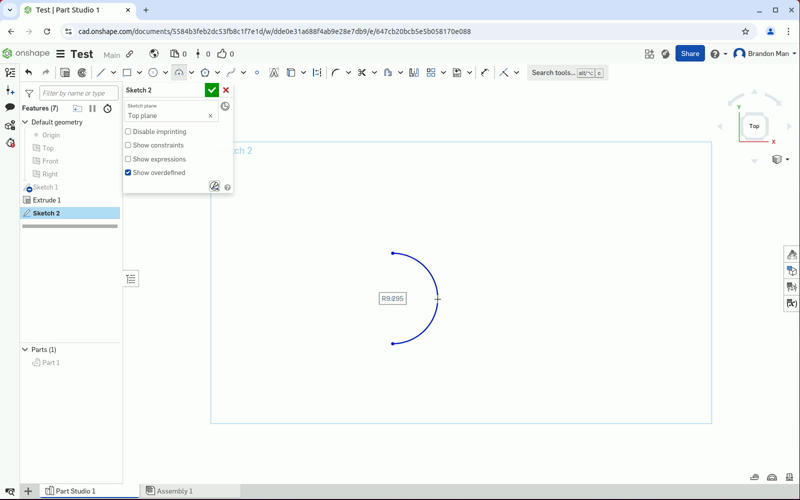
key(l)
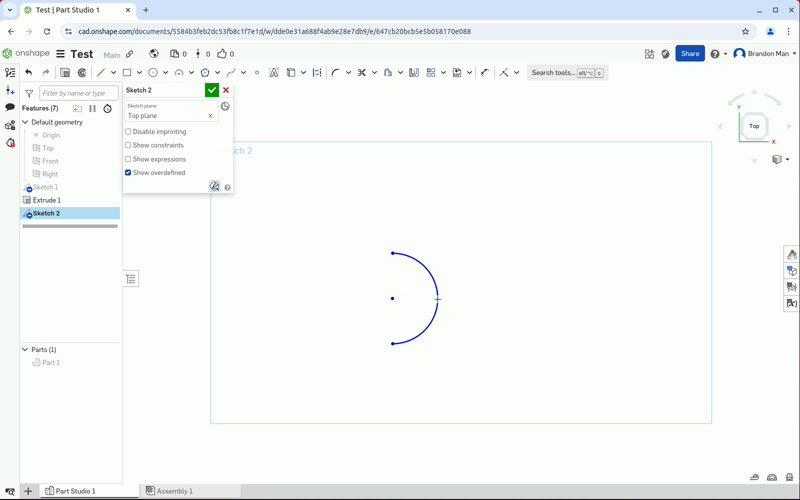
mouse_move(392, 253)
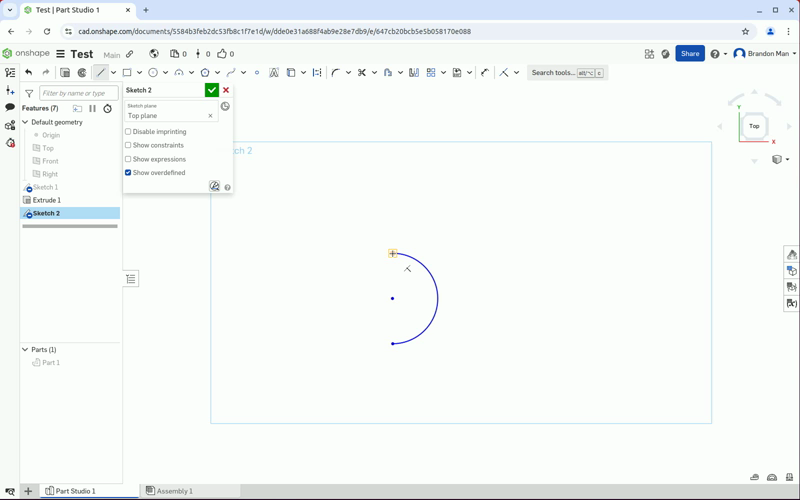
click(392, 253)
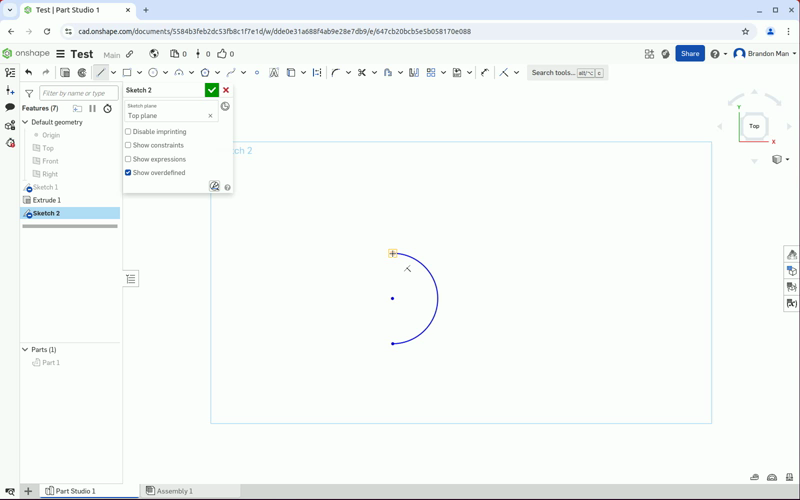
key_down(shift)
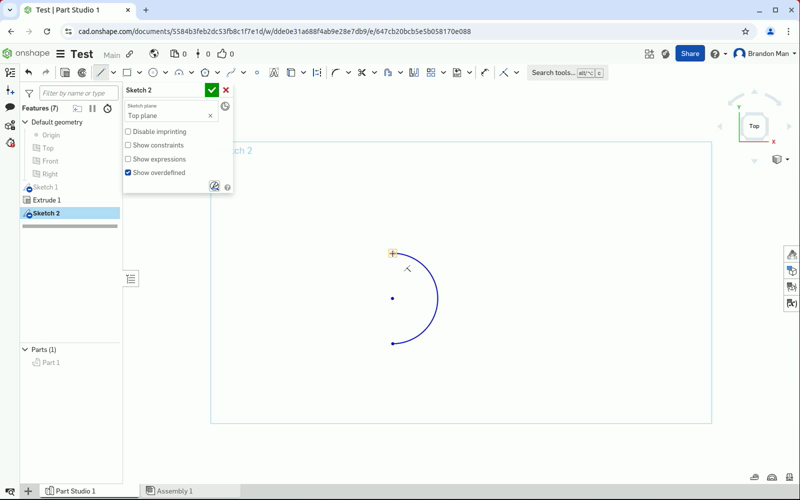
mouse_move(422, 253)
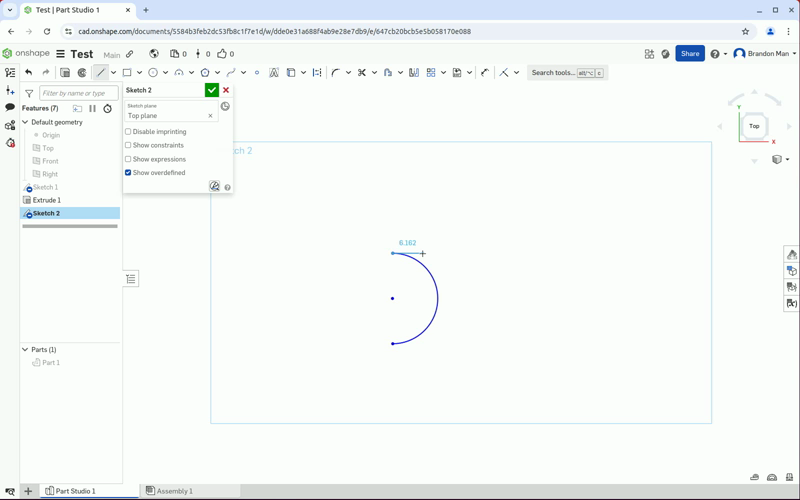
mouse_move(392, 276)
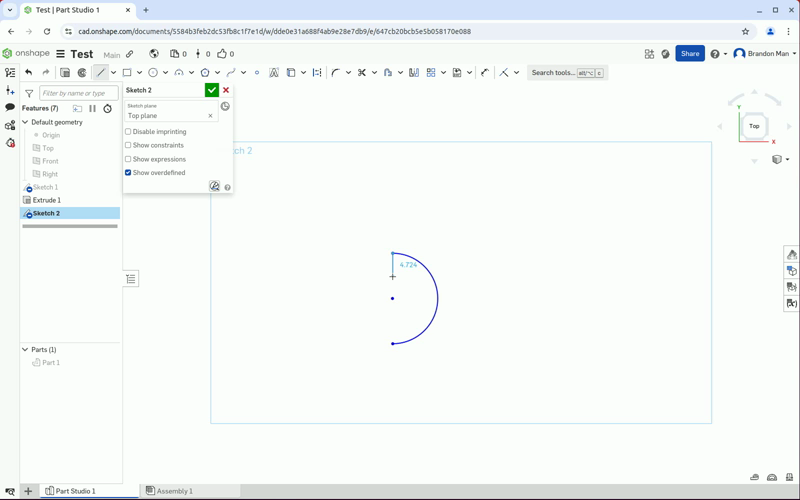
click(392, 276)
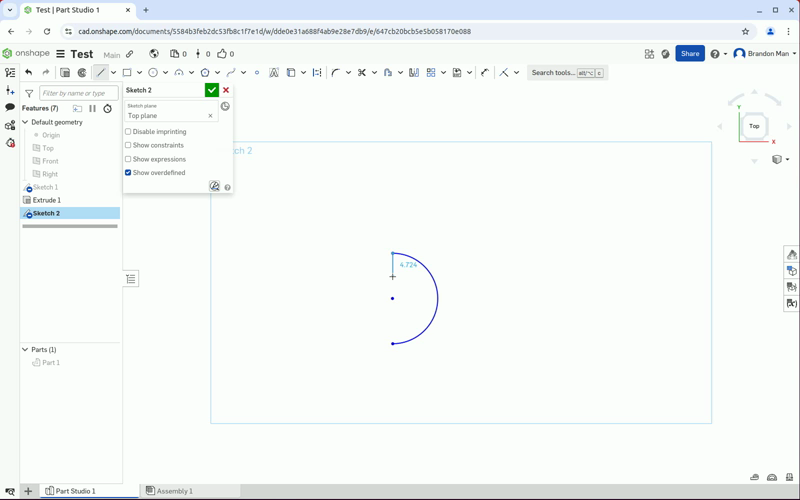
key_up(shift)
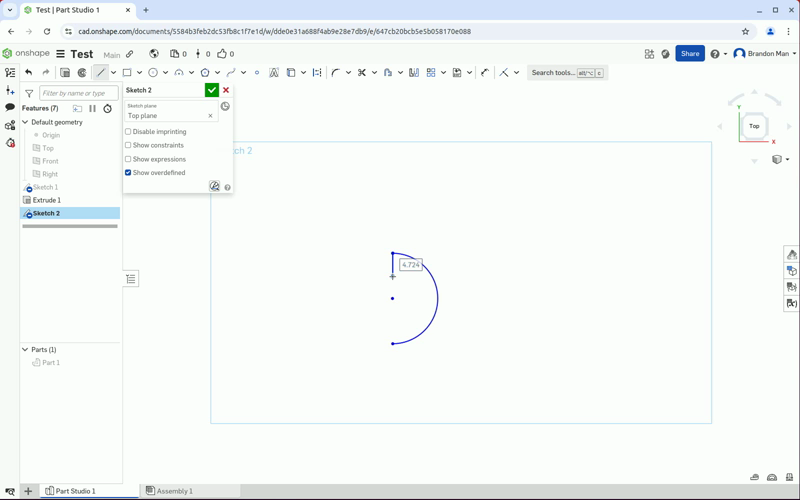
key(esc)
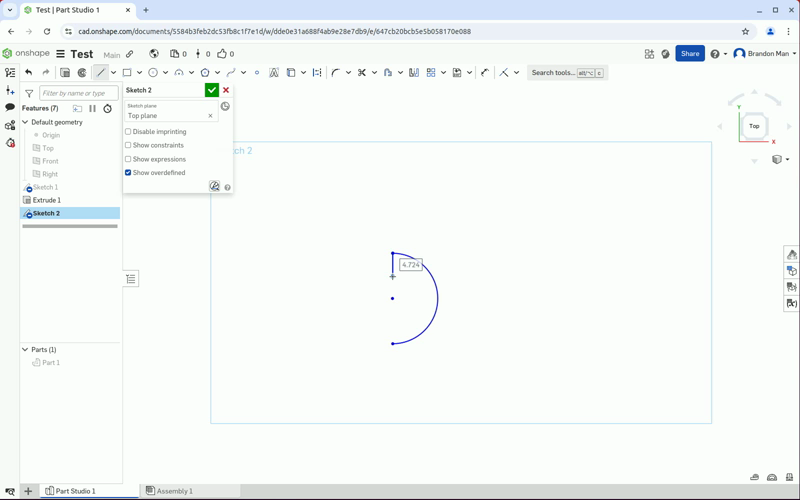
key(a)
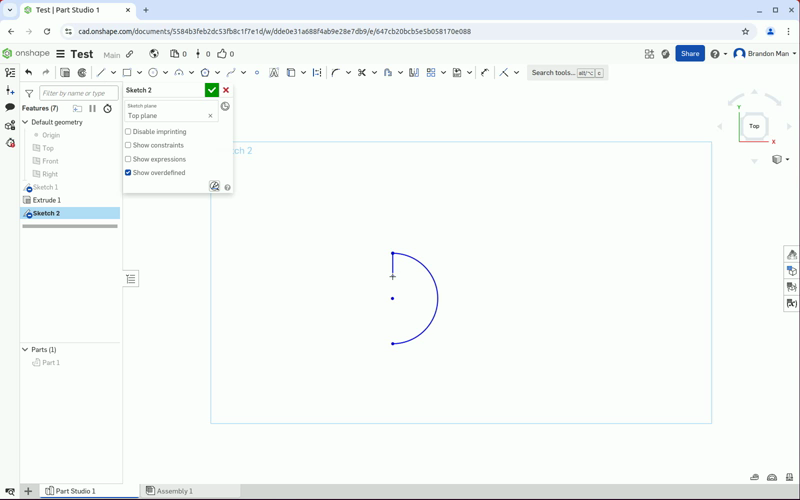
mouse_move(392, 276)
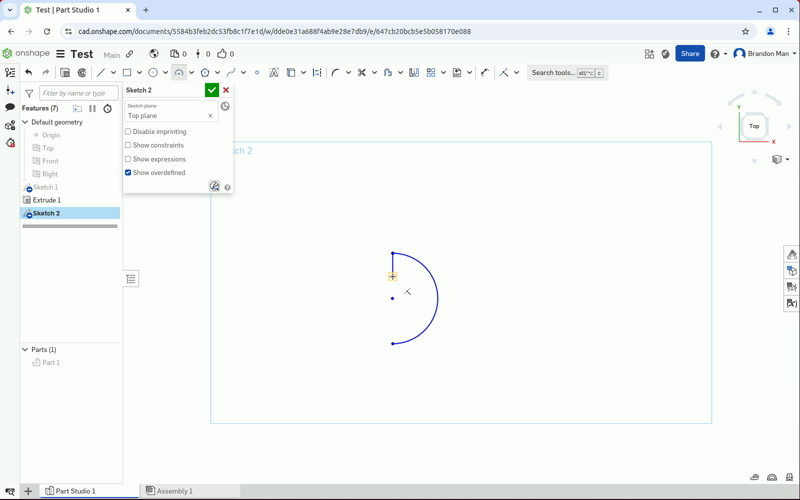
click(392, 276)
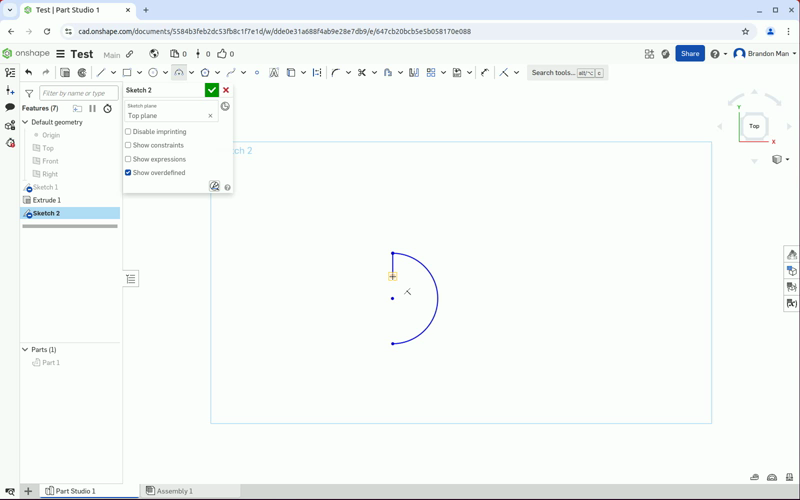
key_down(shift)
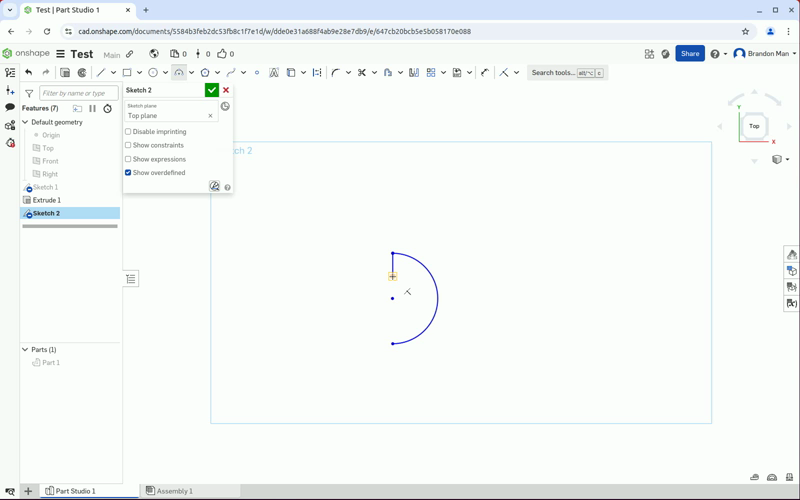
mouse_move(392, 321)
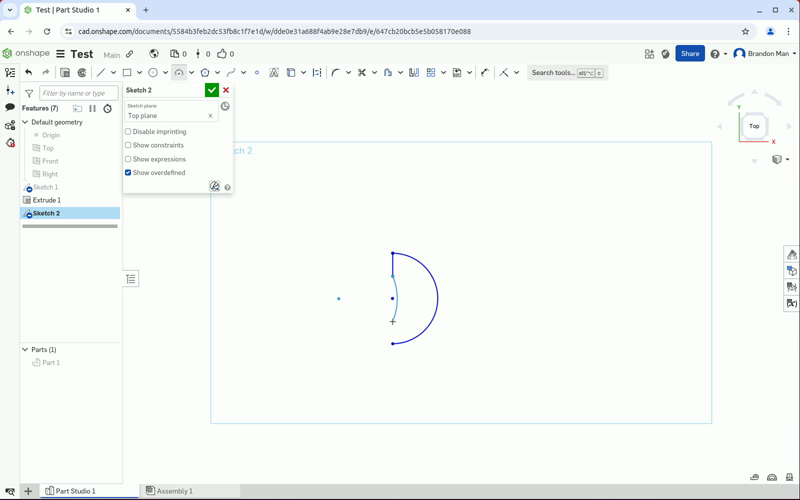
click(392, 321)
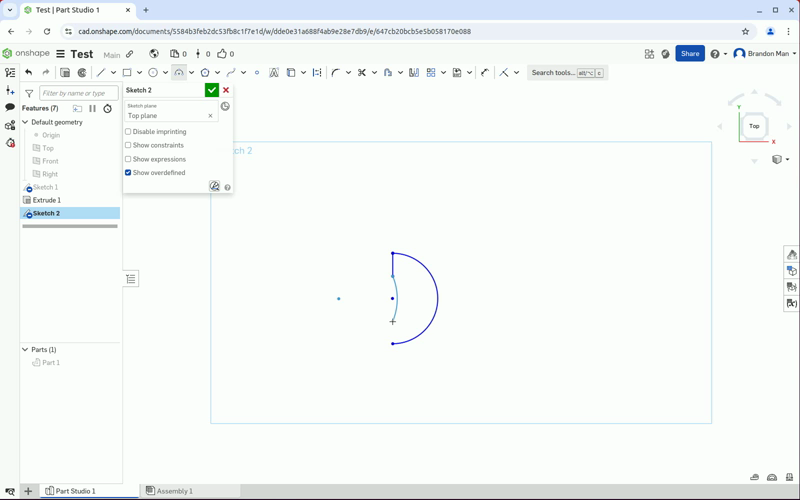
mouse_move(415, 298)
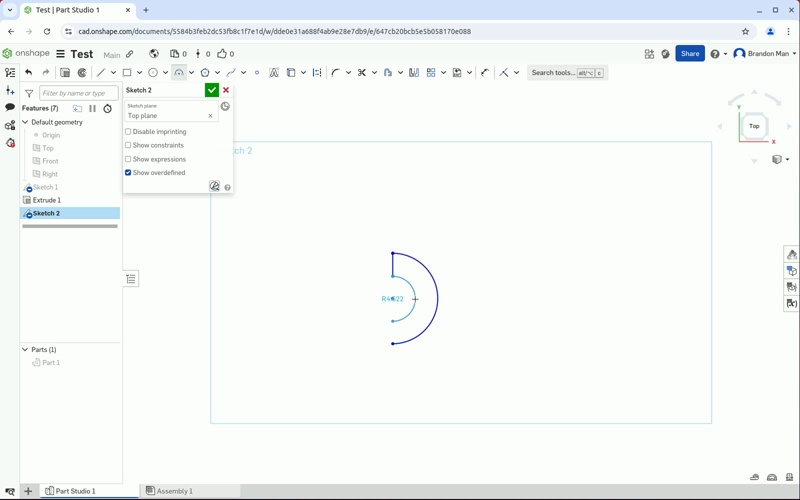
click(415, 298)
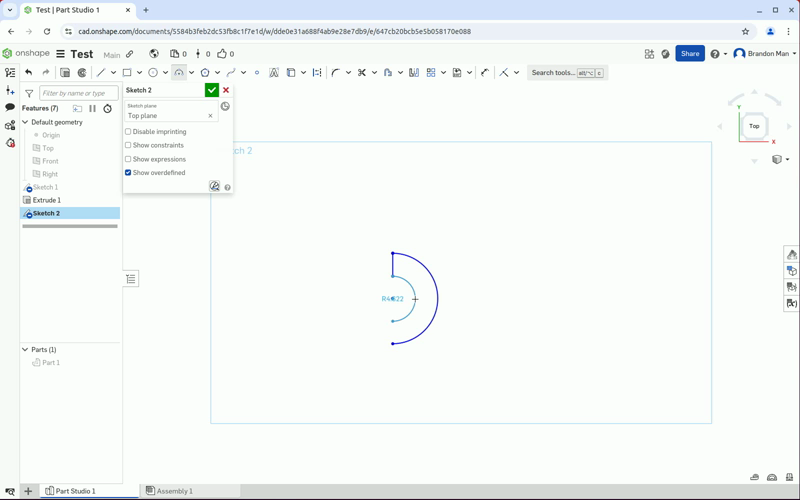
key_up(shift)
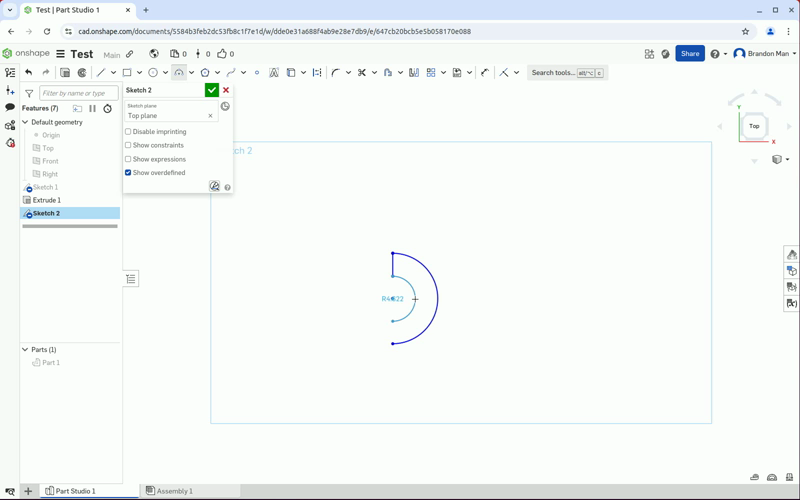
key(esc)
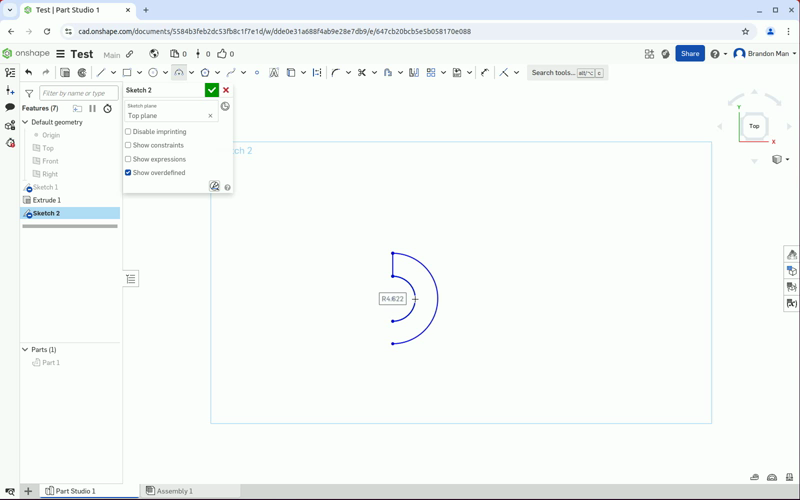
key(l)
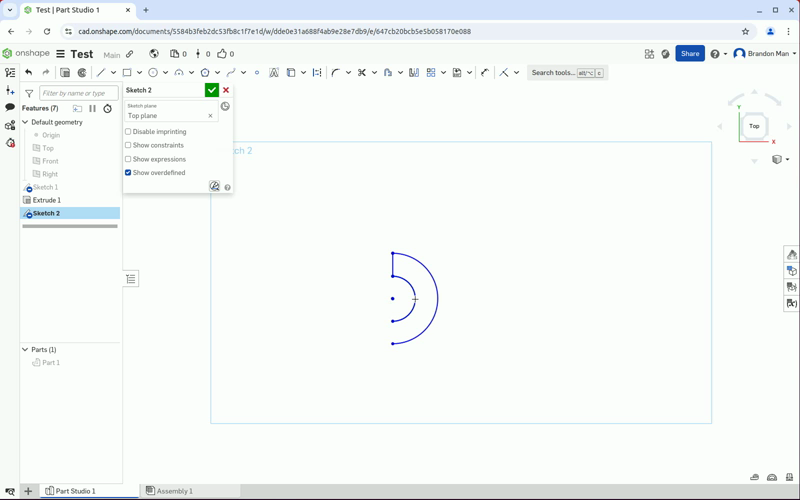
mouse_move(392, 321)
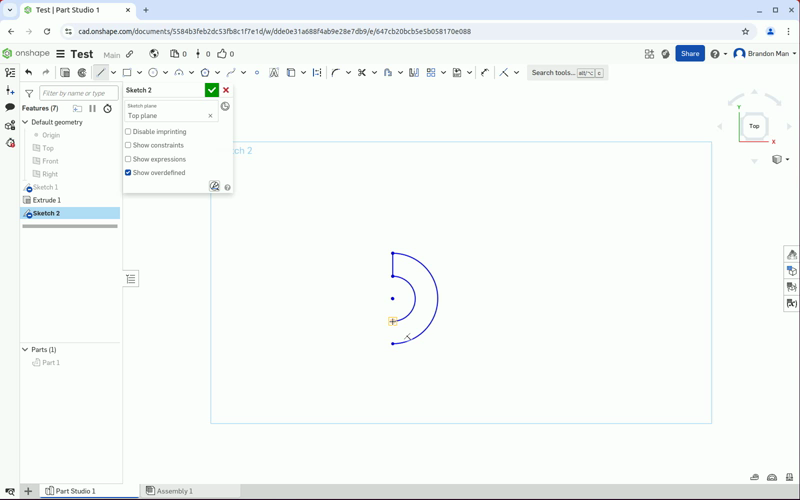
click(392, 321)
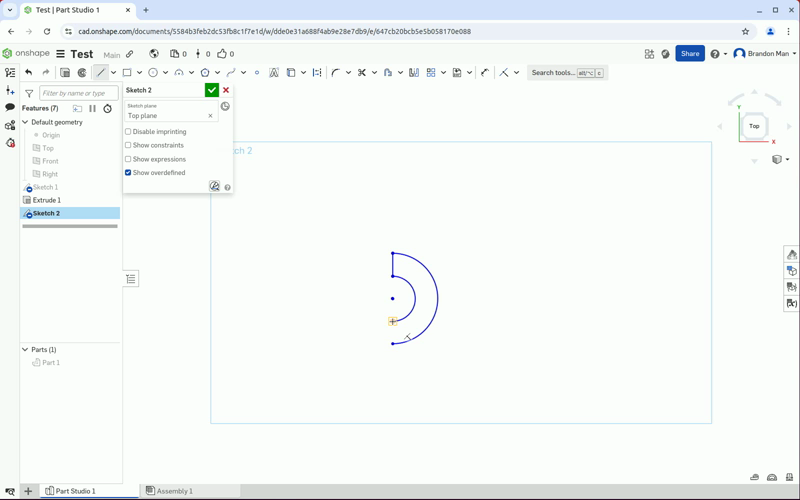
mouse_move(422, 321)
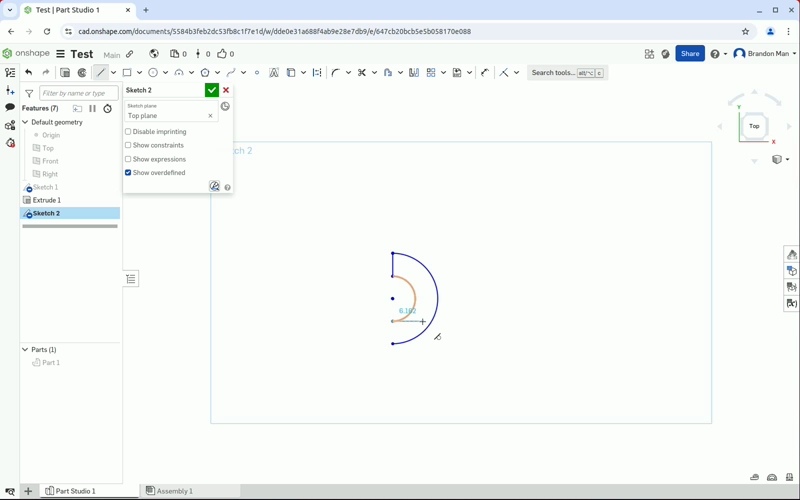
key_down(shift)
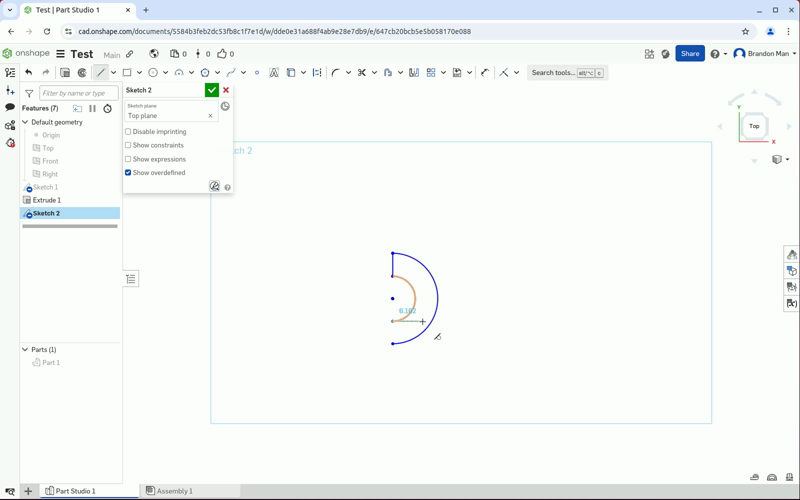
mouse_move(392, 343)
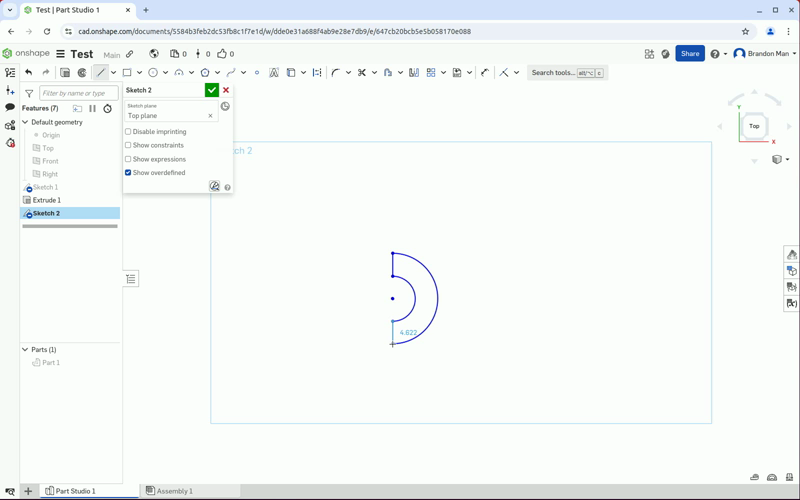
key_up(shift)
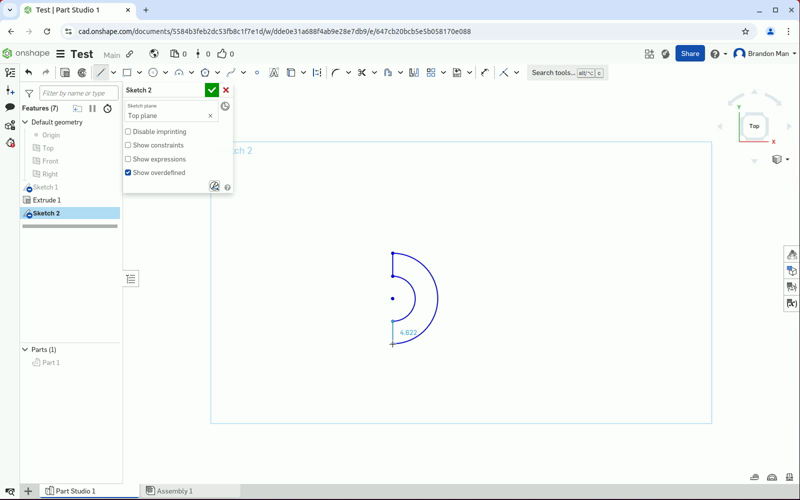
click(392, 343)
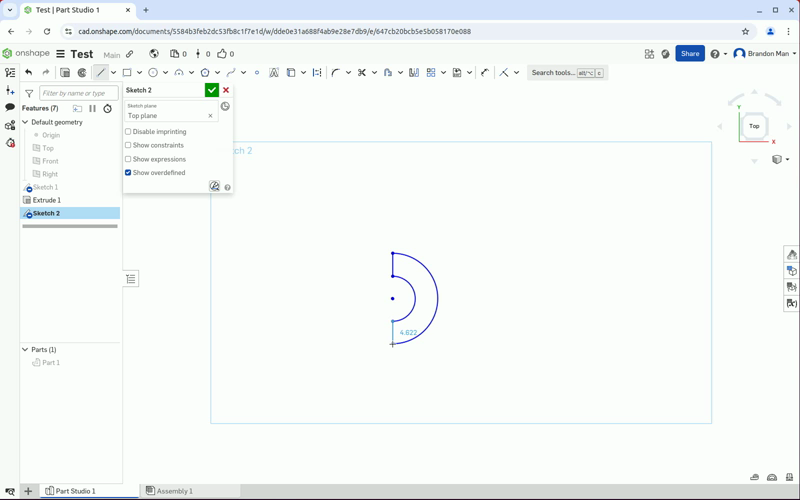
key(esc)
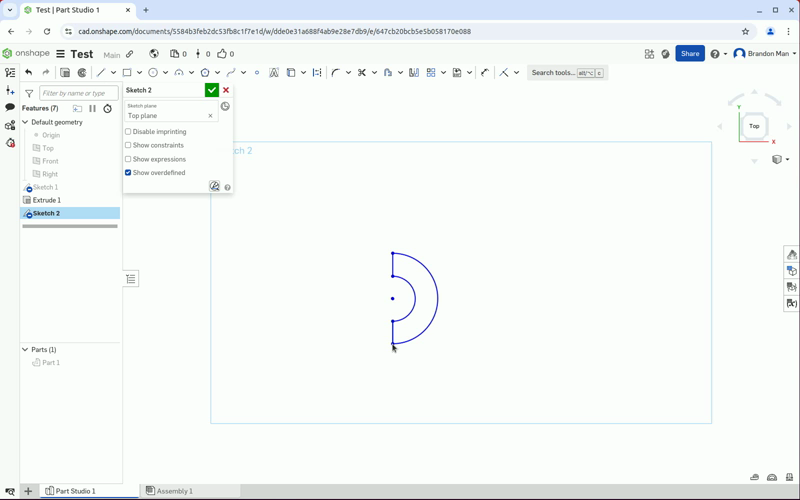
mouse_move(407, 317)
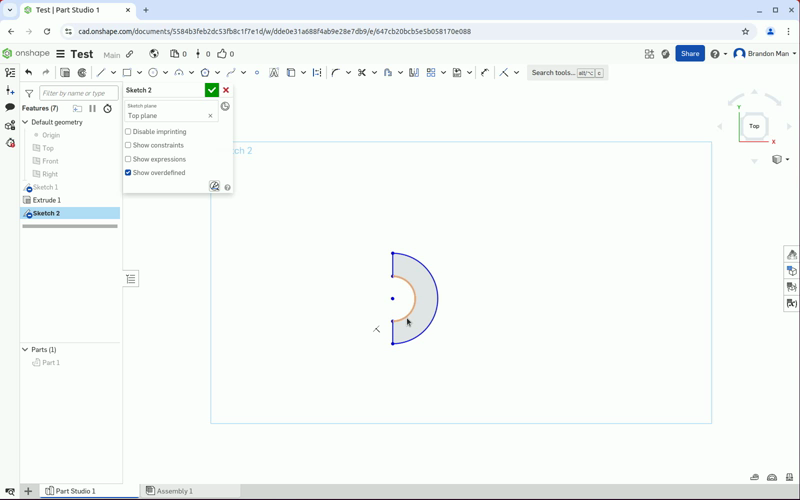
scroll(6)
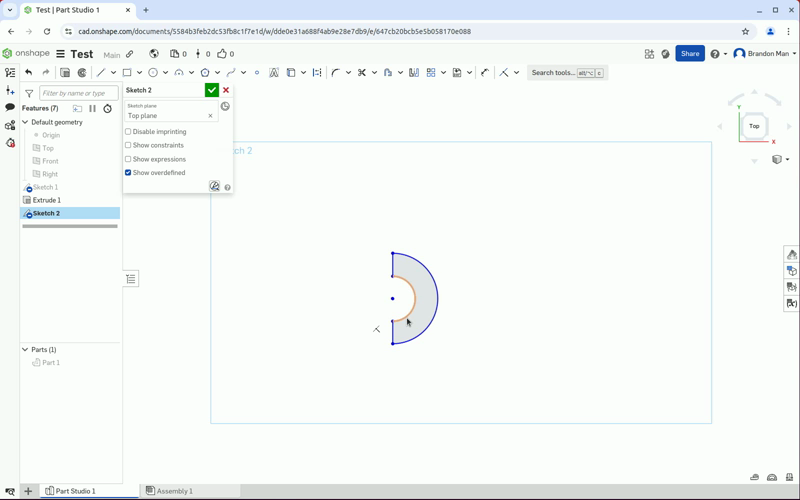
scroll(6)
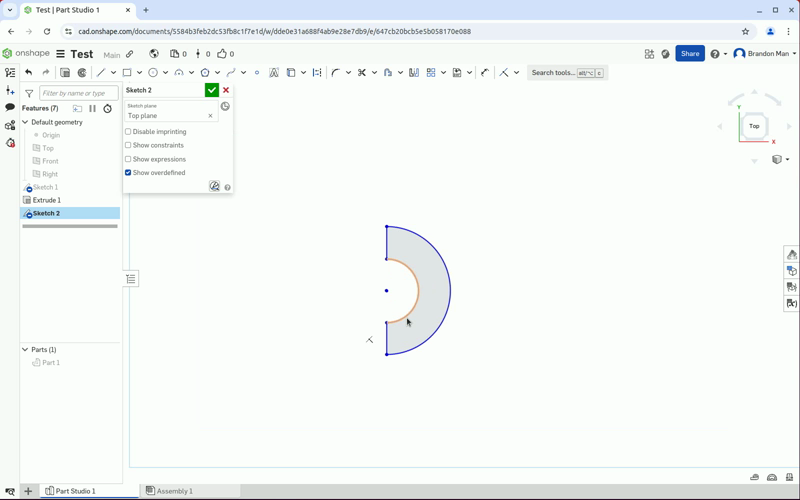
scroll(6)
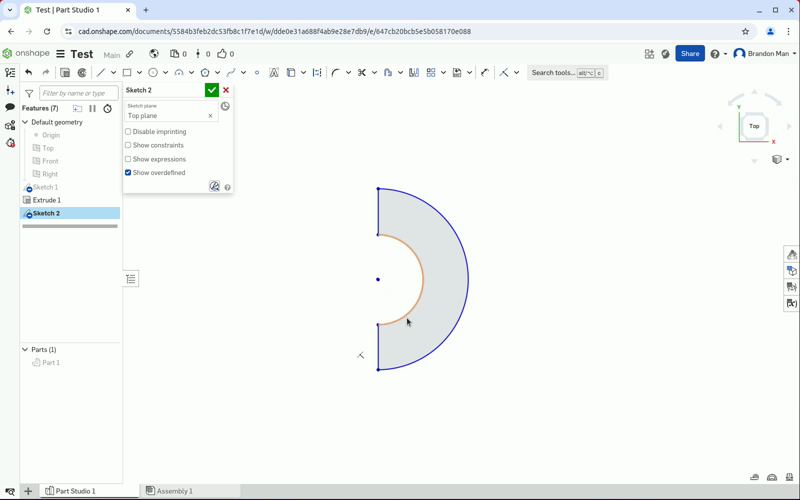
scroll(6)
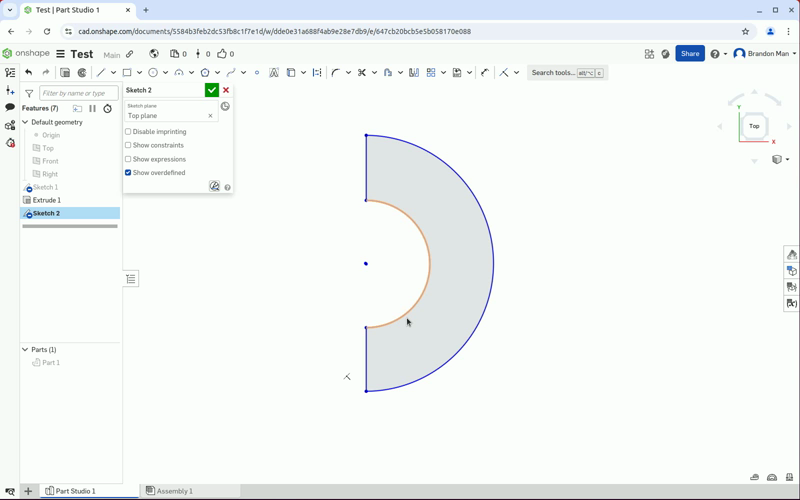
scroll(6)
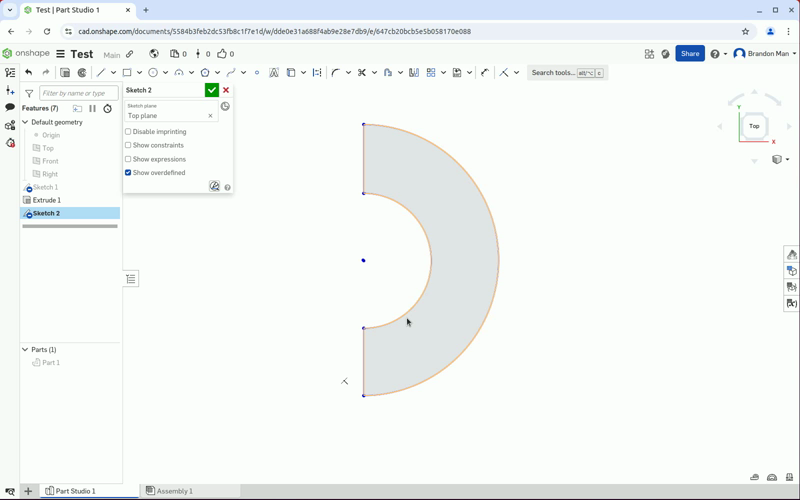
scroll(6)
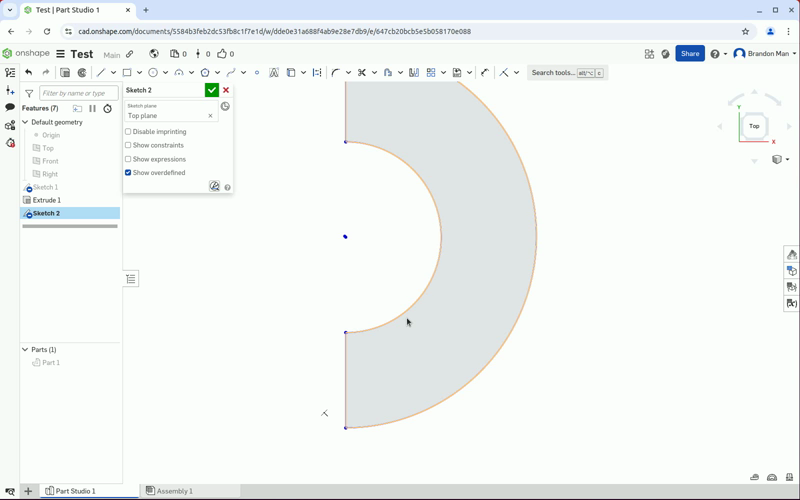
scroll(6)
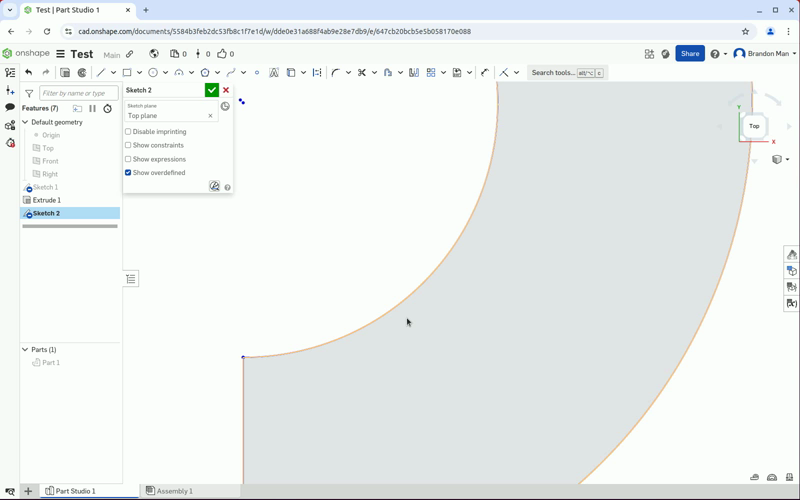
click(407, 317)
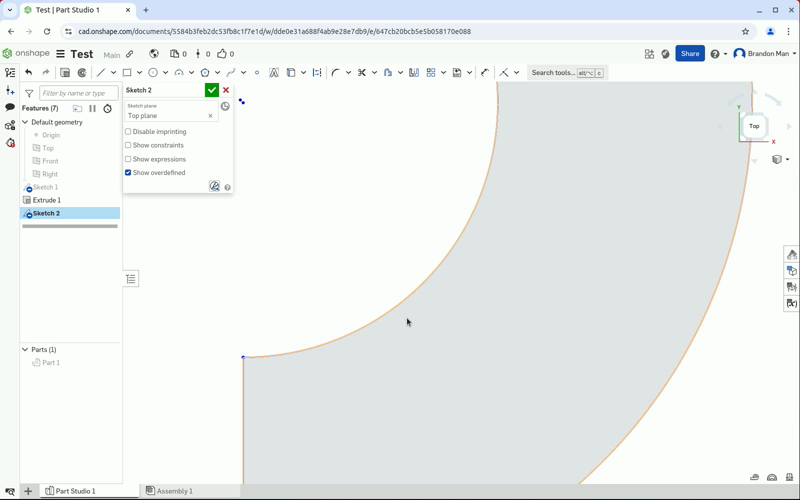
scroll(-6)
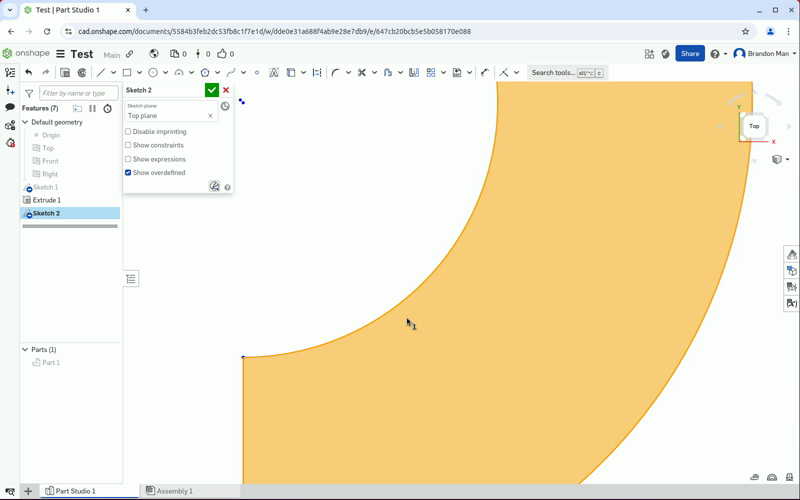
scroll(-6)
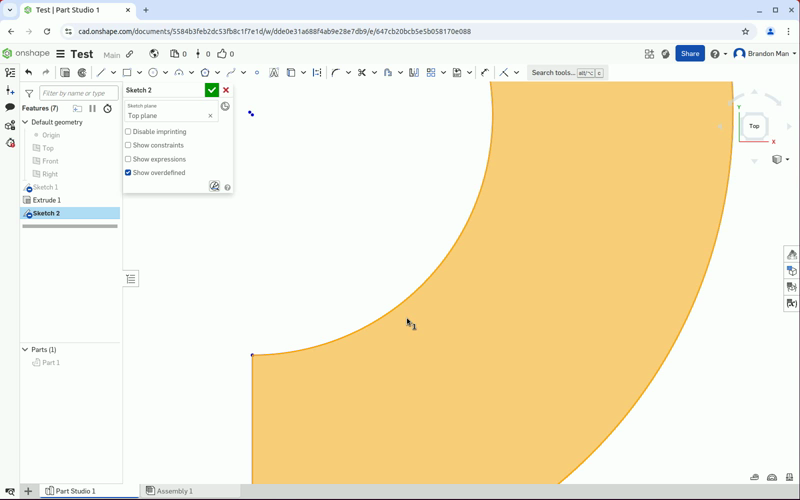
scroll(-6)
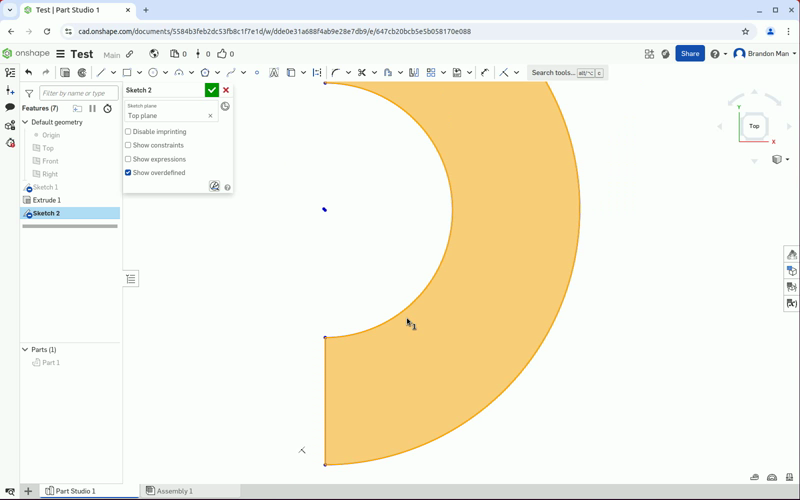
scroll(-6)
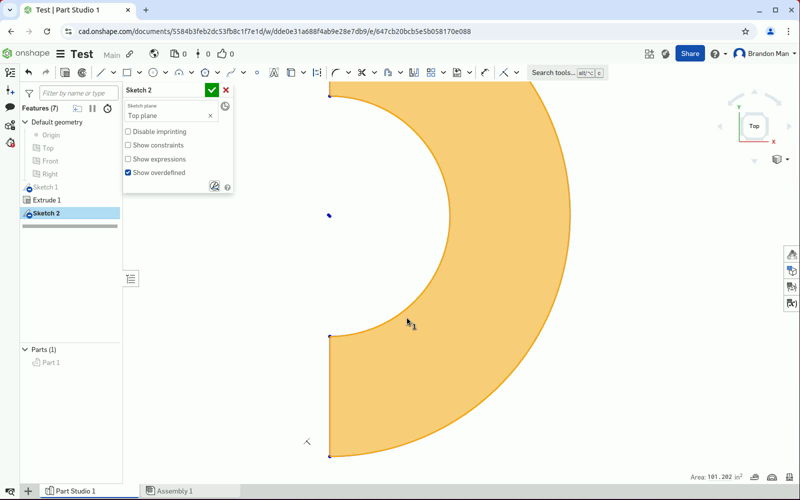
scroll(-6)
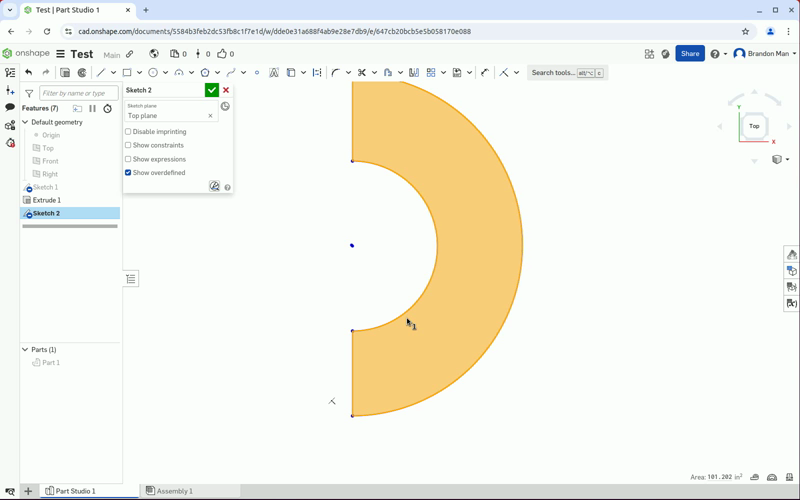
scroll(-6)
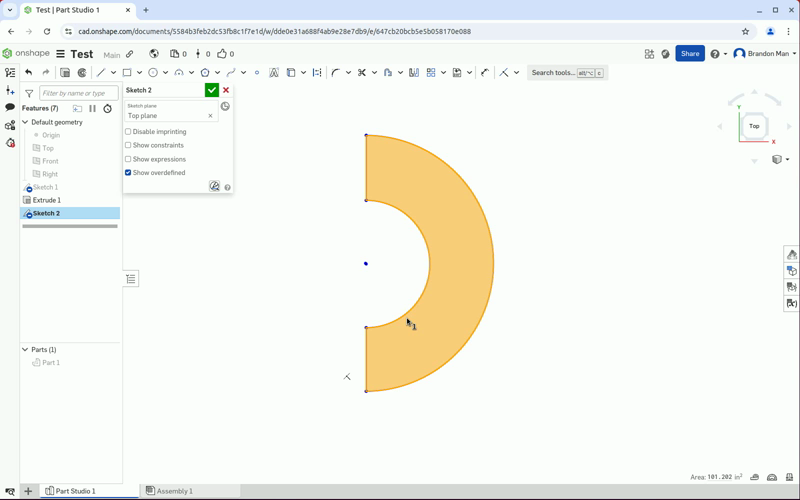
scroll(-6)
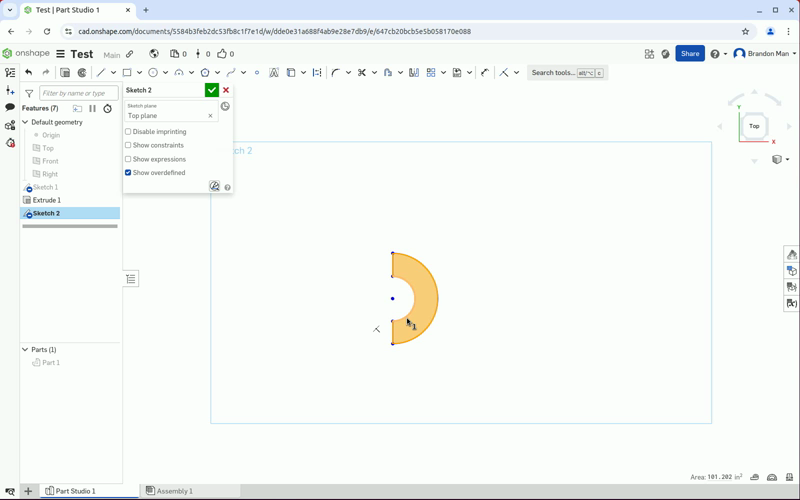
mouse_move(73, 352)
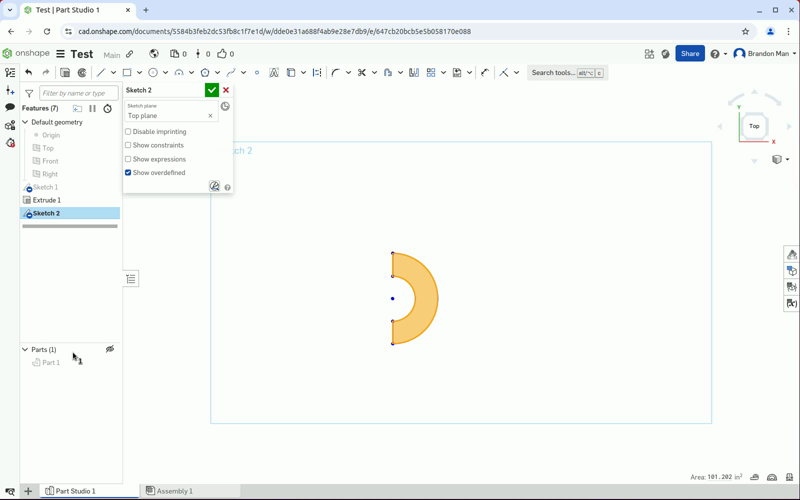
key(shift+y)
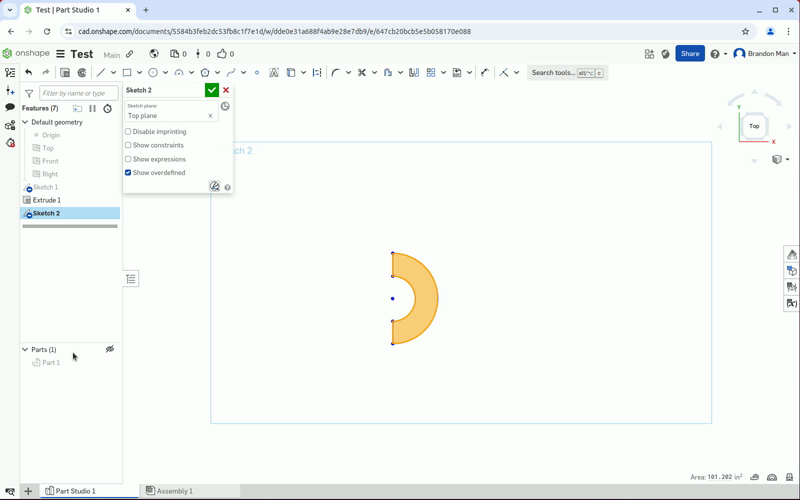
key(shift+e)
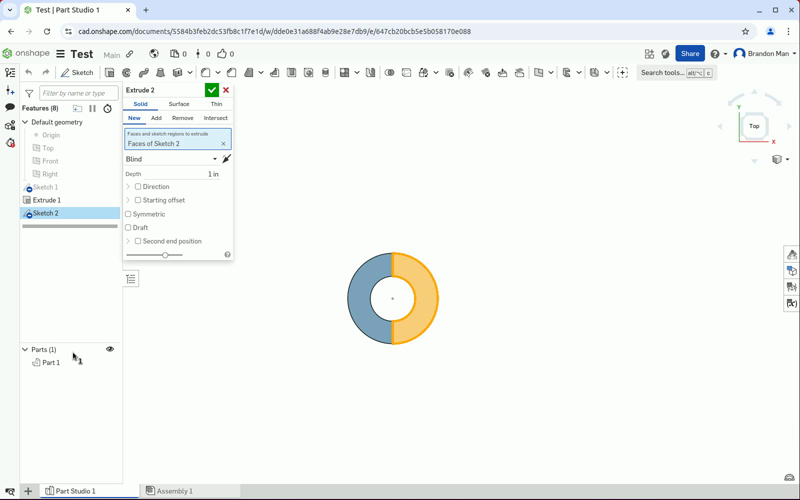
mouse_move(143, 106)
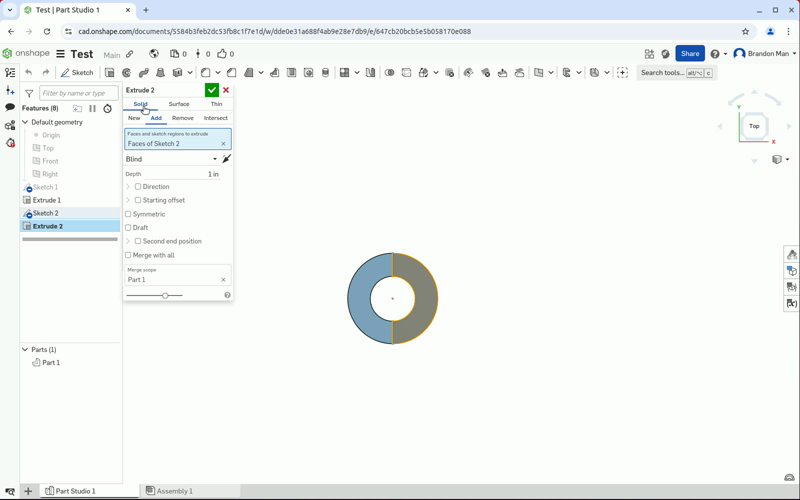
click(143, 106)
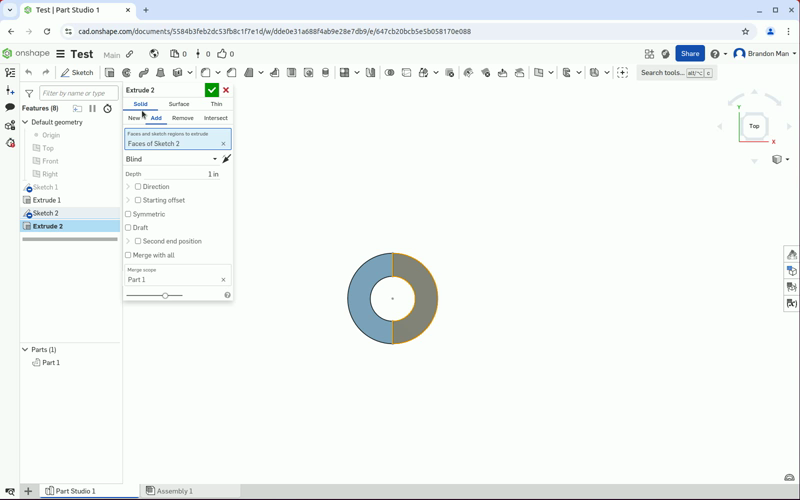
mouse_move(137, 120)
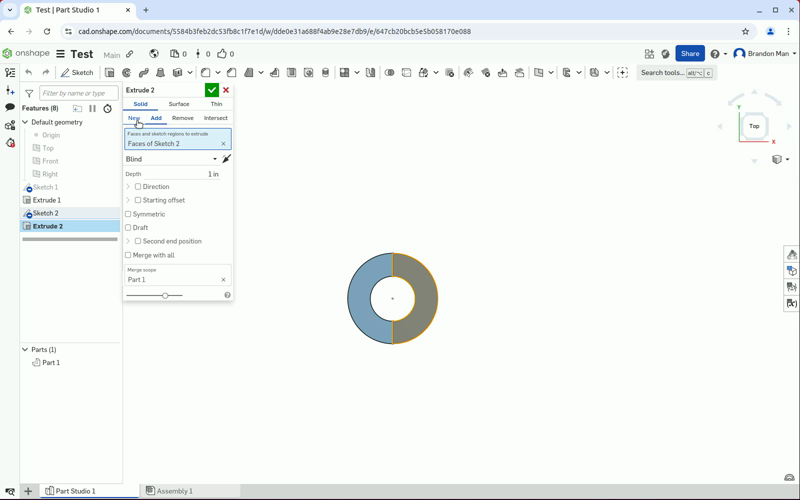
click(137, 120)
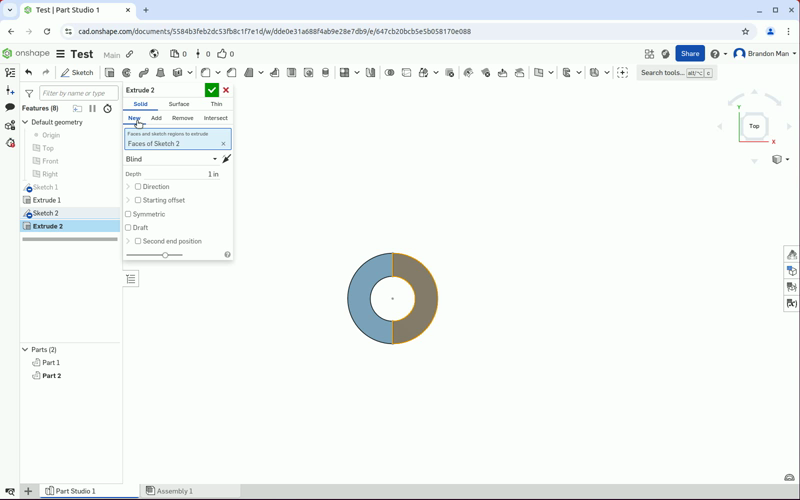
key(tab, 4)
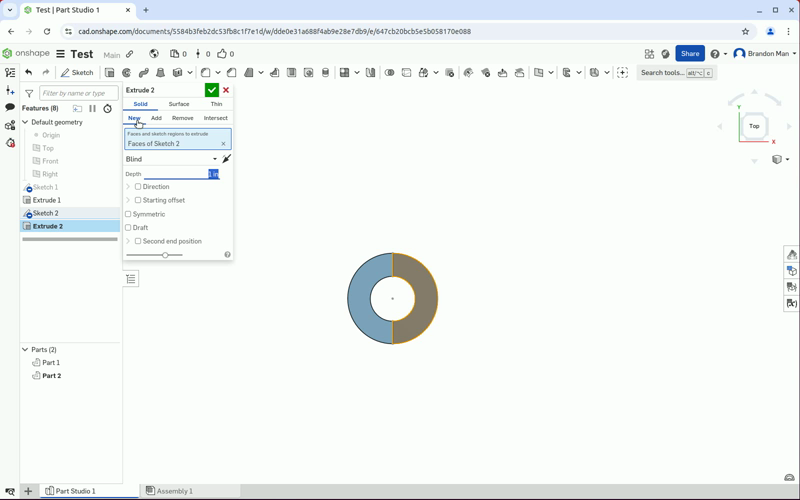
text(17.572)
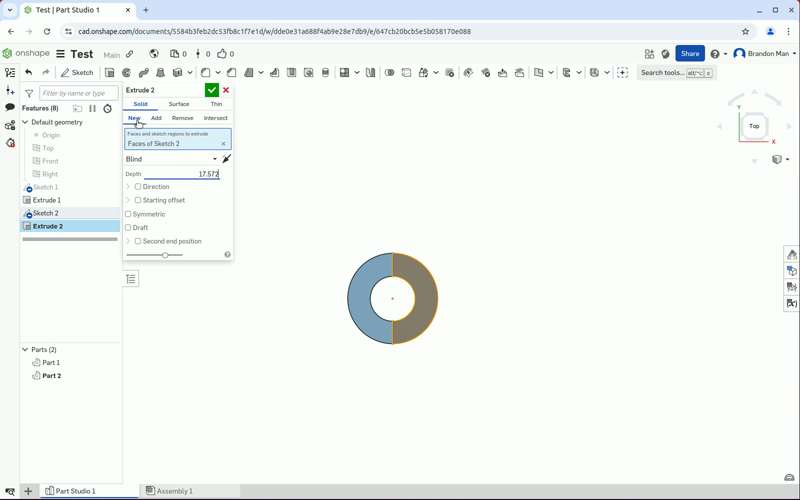
key(enter)
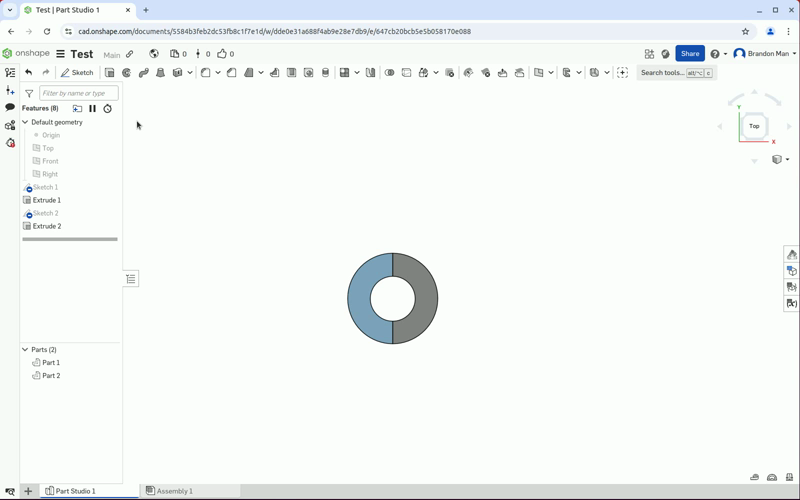
key(shift+h)
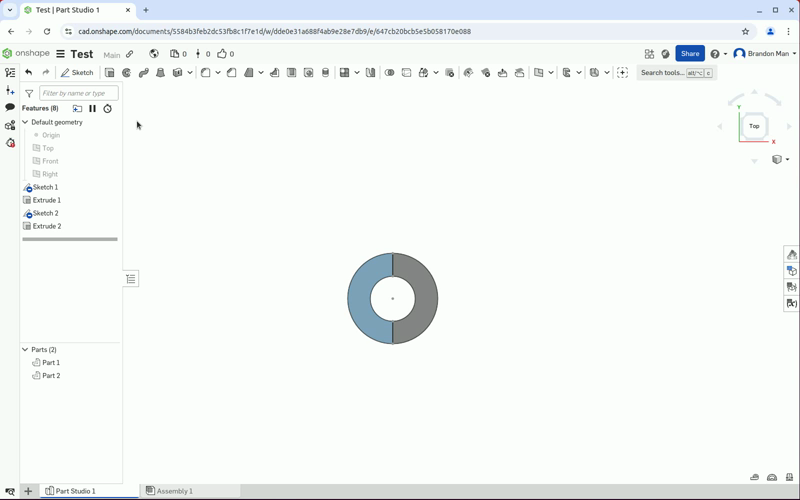
key(shift+h)
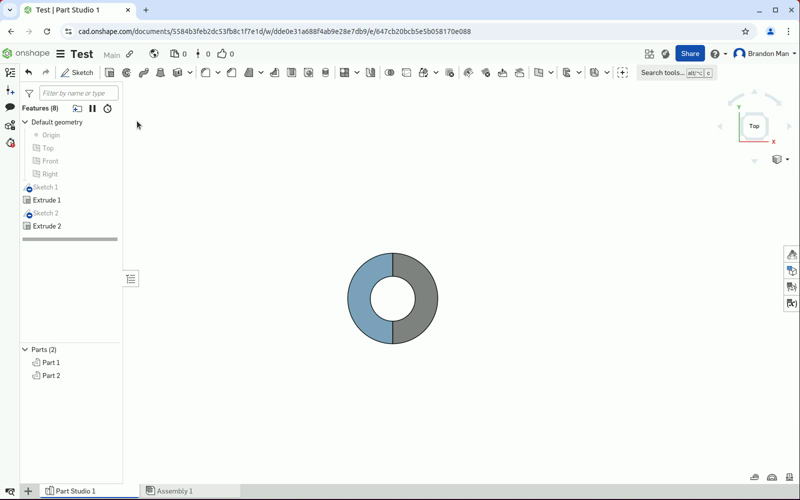
mouse_move(73, 189)
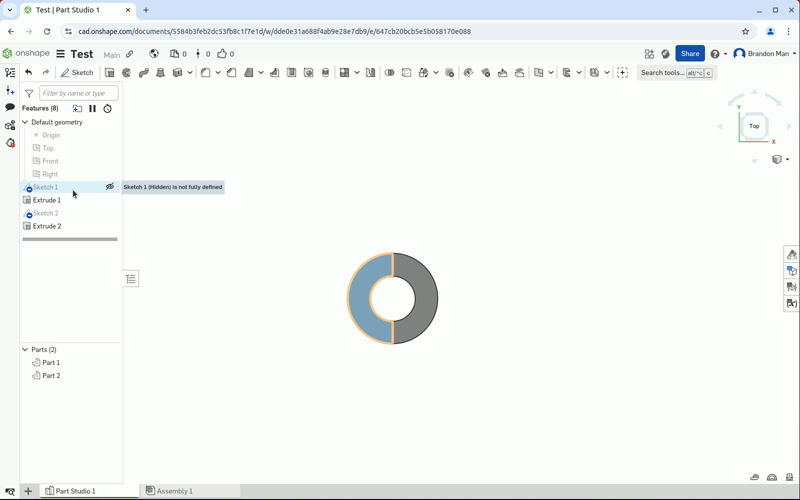
click(73, 189)
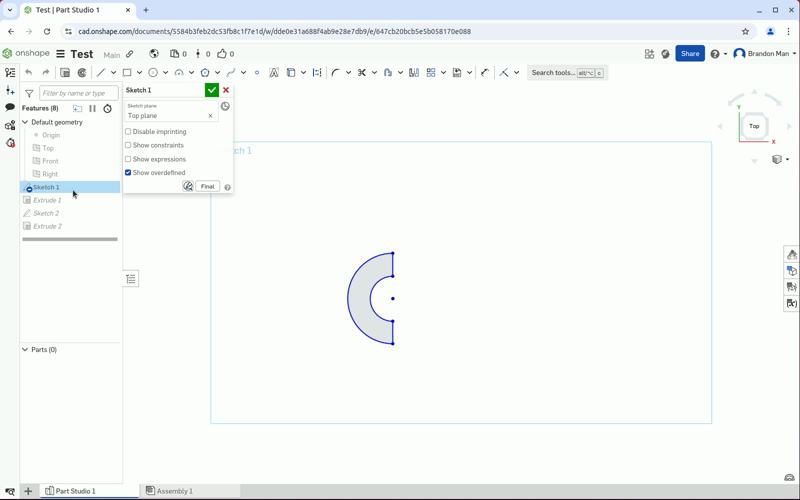
mouse_move(229, 92)
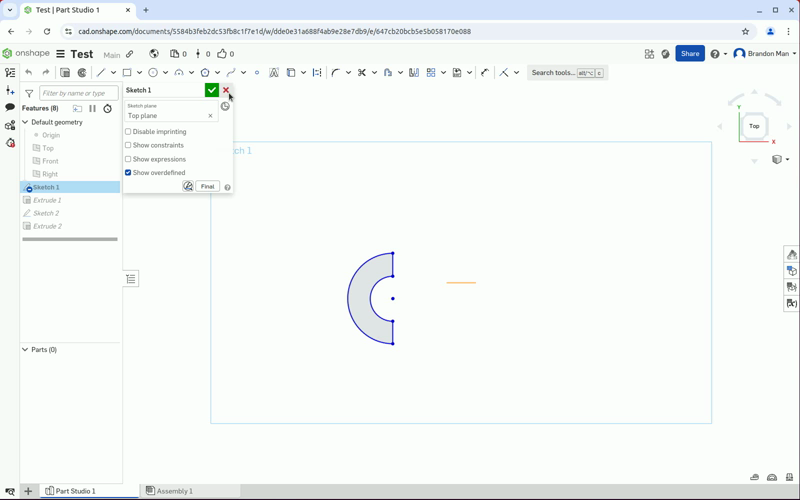
click(229, 92)
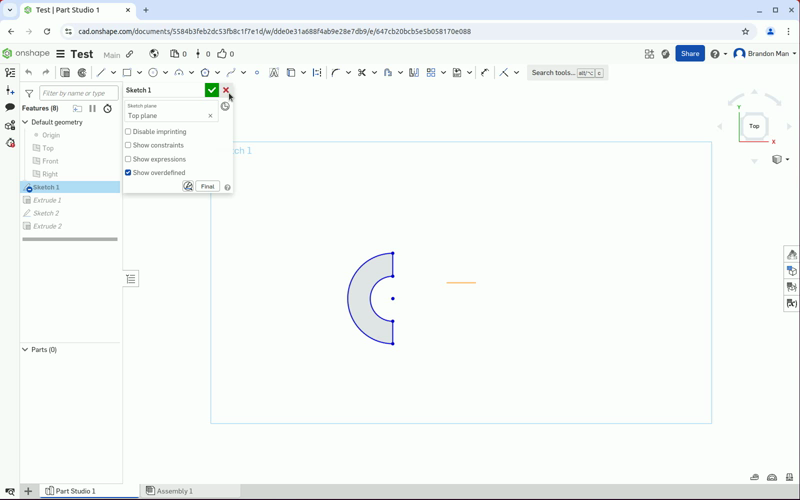
key(shift+s)
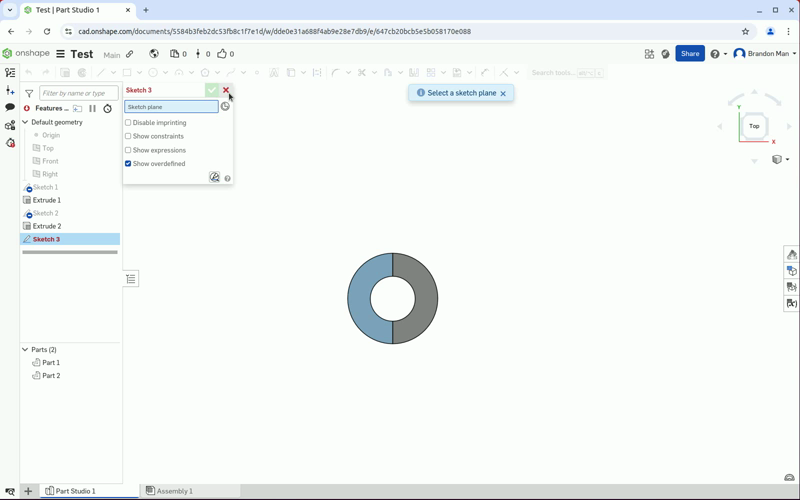
mouse_move(73, 150)
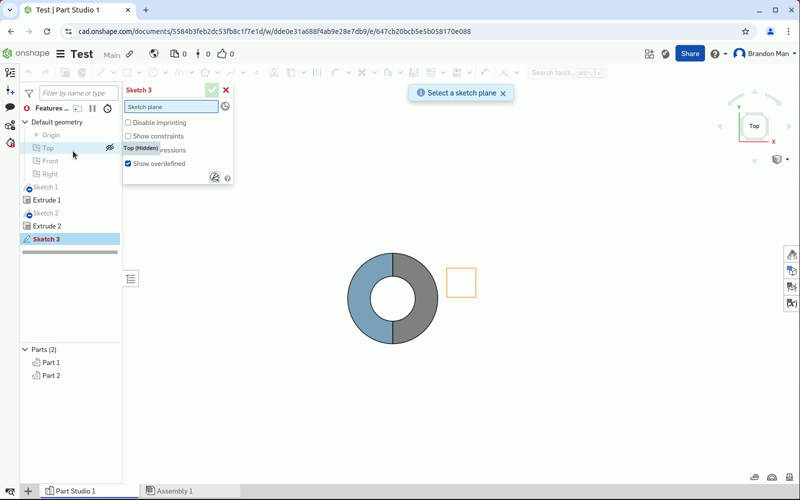
click(73, 150)
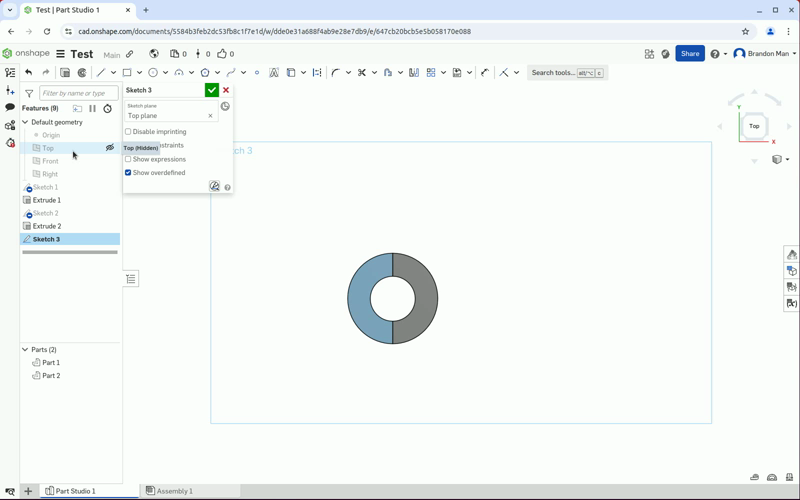
mouse_move(73, 352)
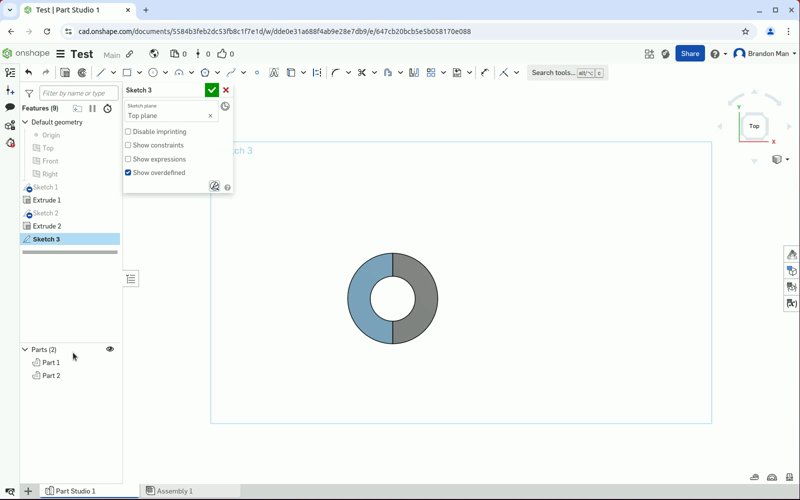
key(y)
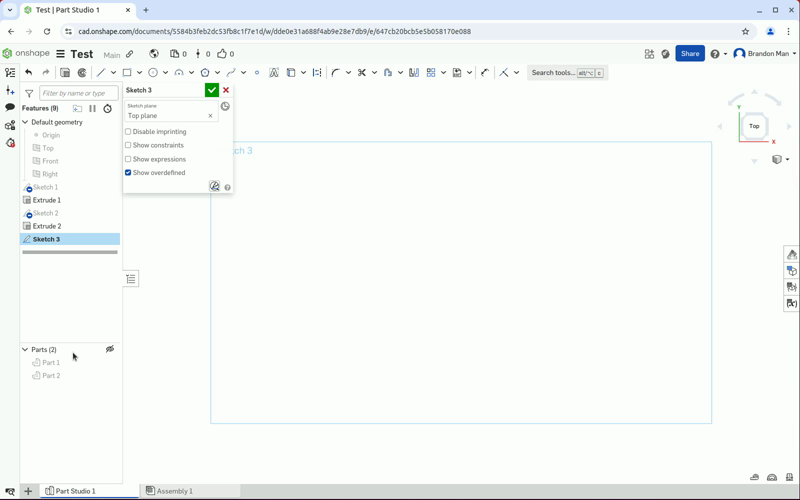
key(l)
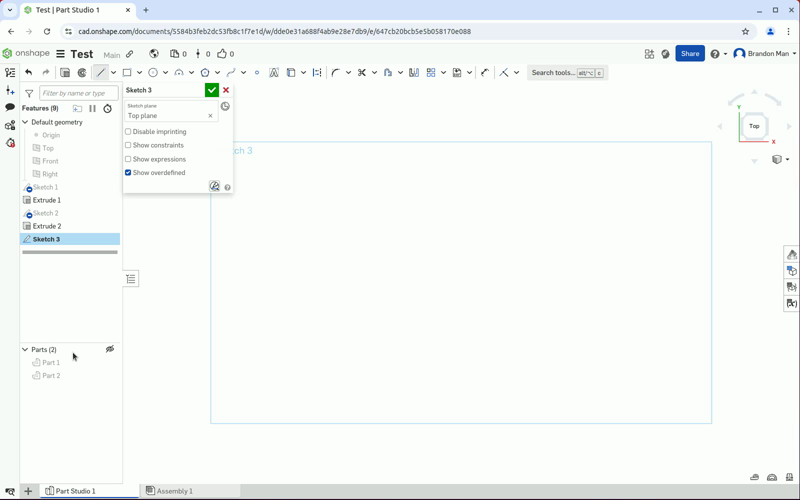
key_down(shift)
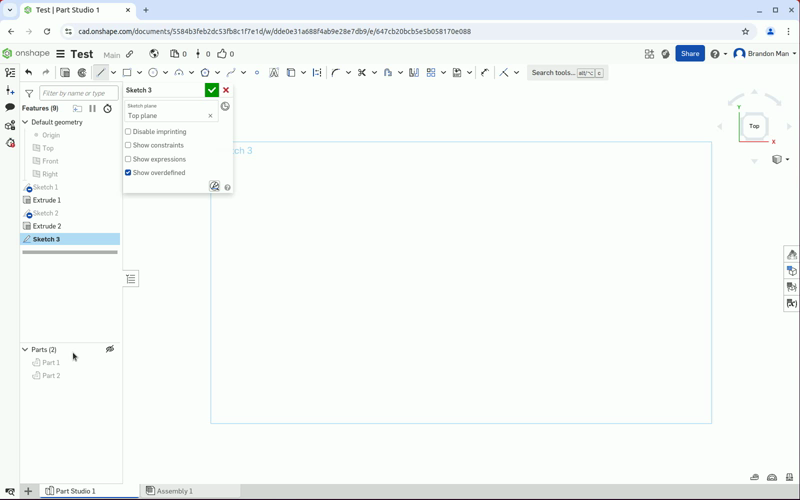
mouse_move(392, 343)
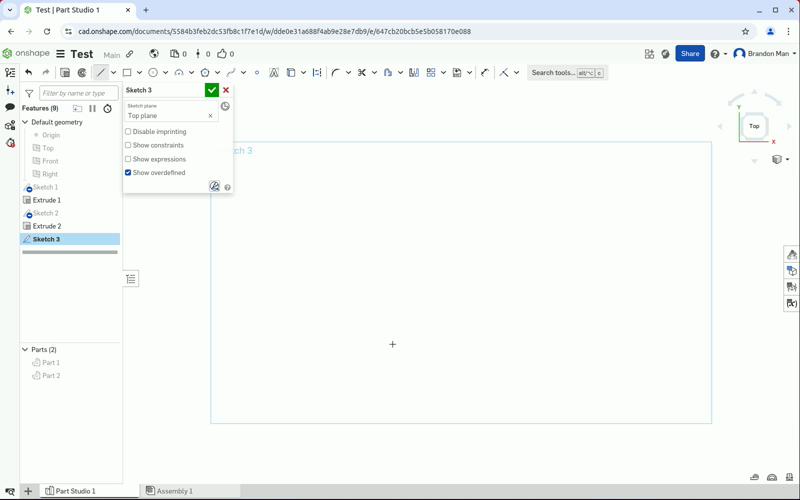
click(392, 343)
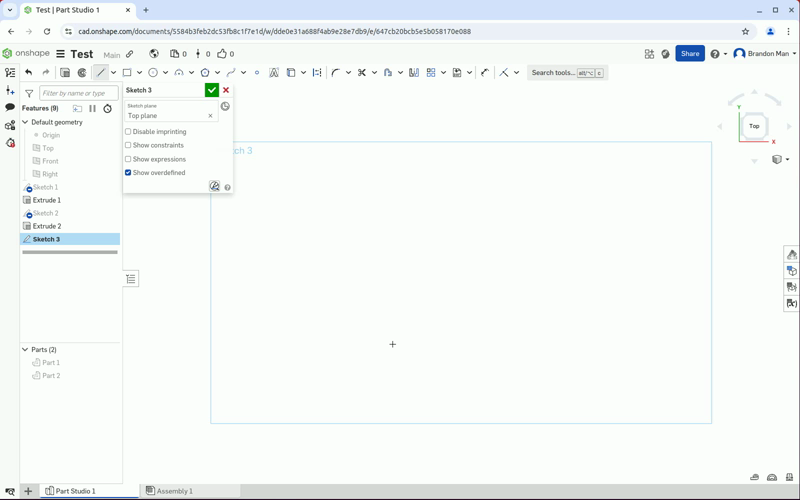
key_up(shift)
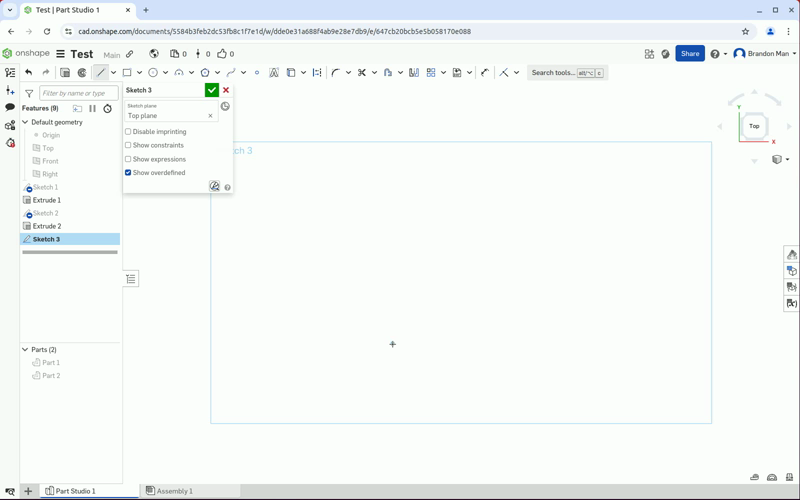
key_down(shift)
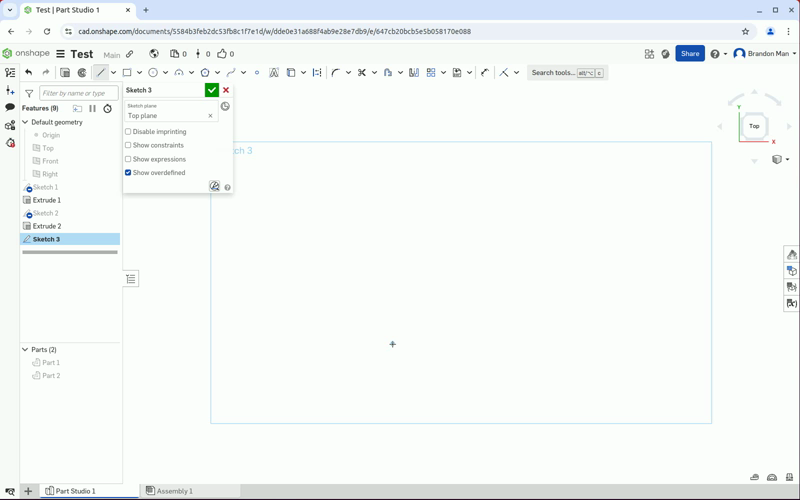
mouse_move(422, 343)
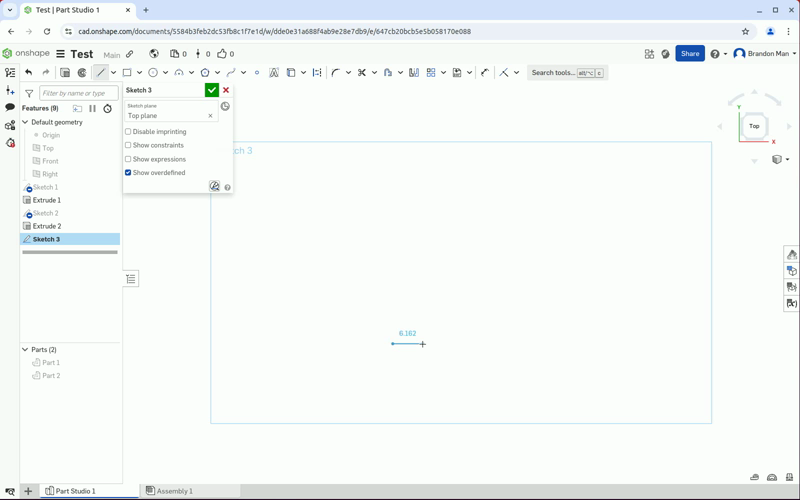
mouse_move(447, 343)
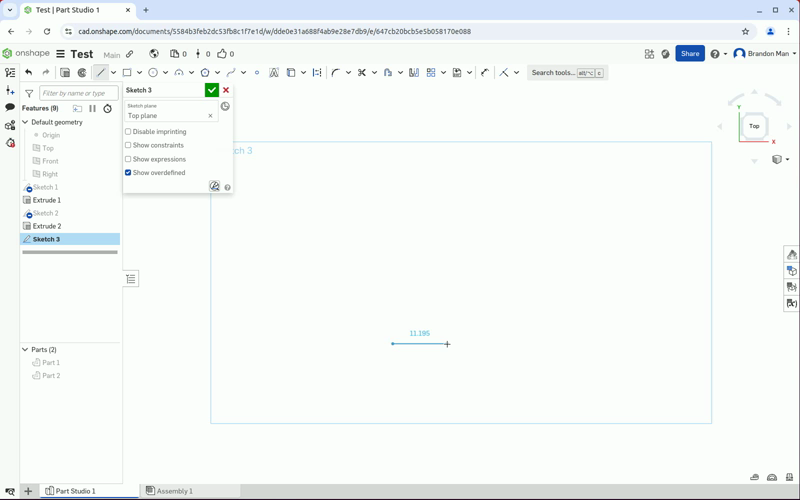
click(447, 343)
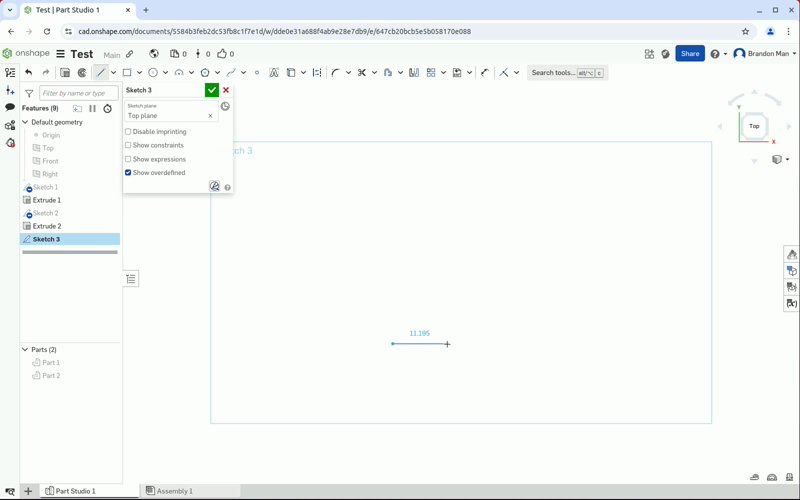
key_up(shift)
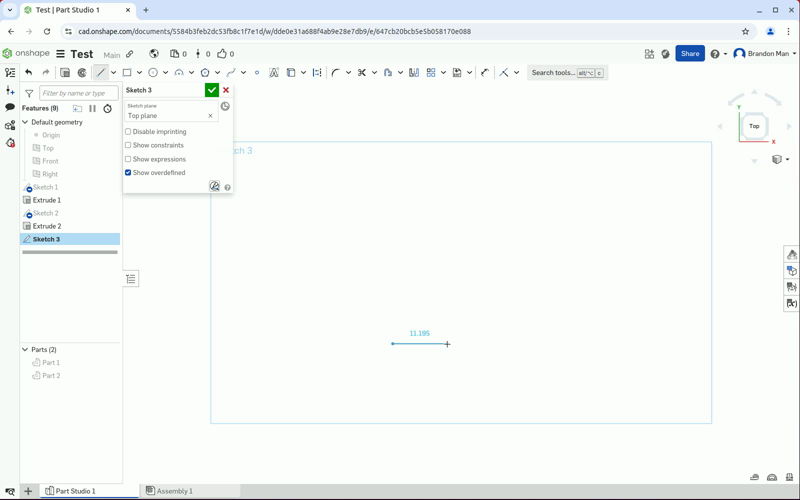
key_down(shift)
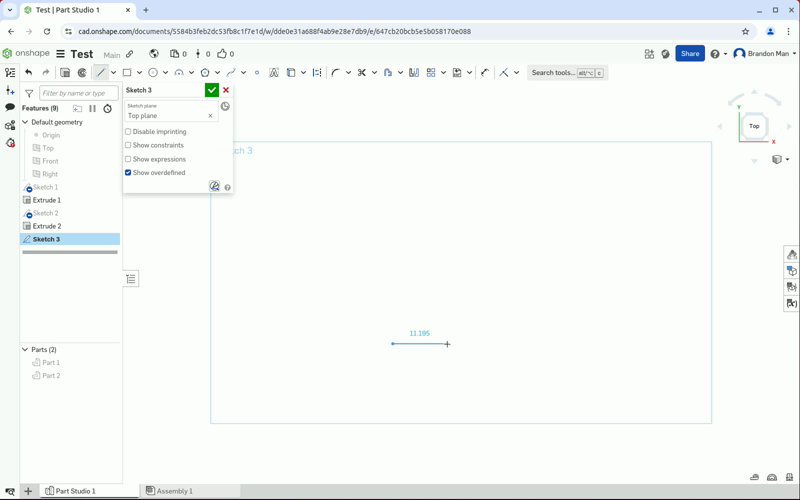
mouse_move(477, 343)
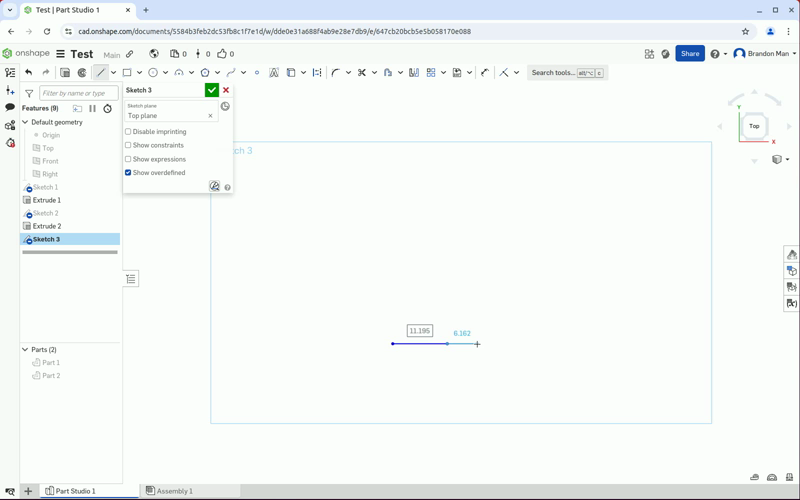
mouse_move(447, 309)
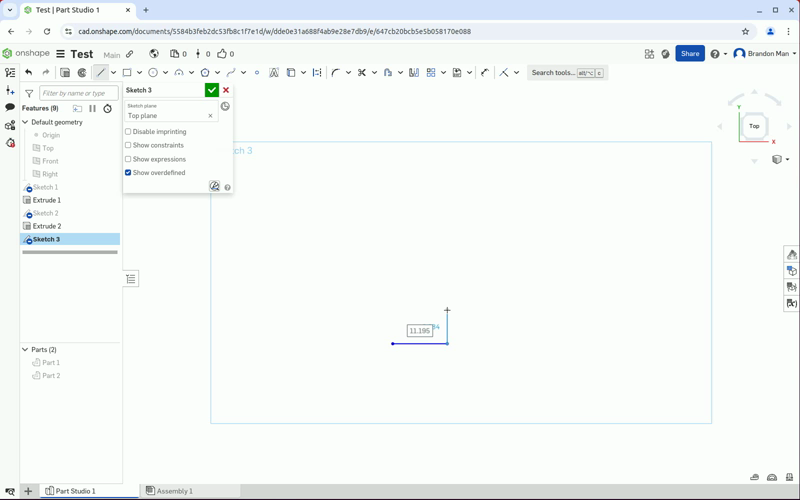
click(447, 309)
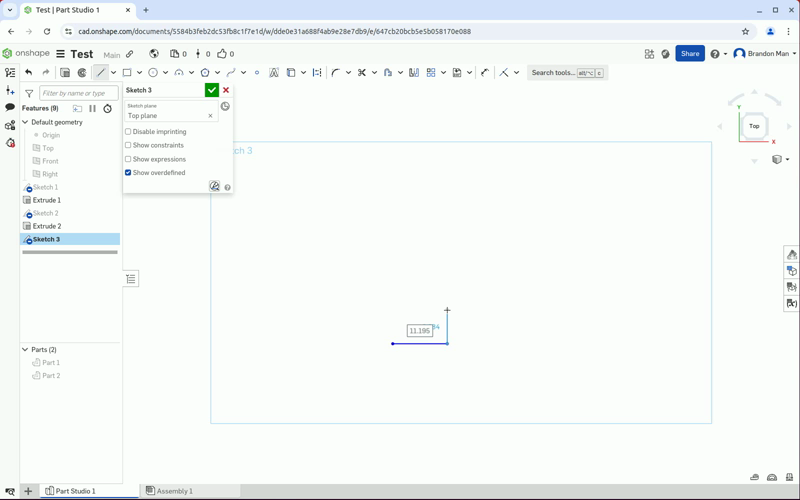
key_up(shift)
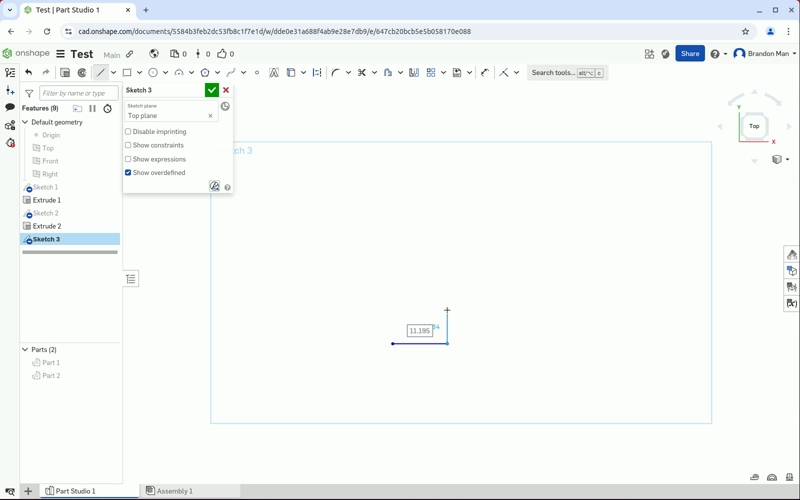
key_down(shift)
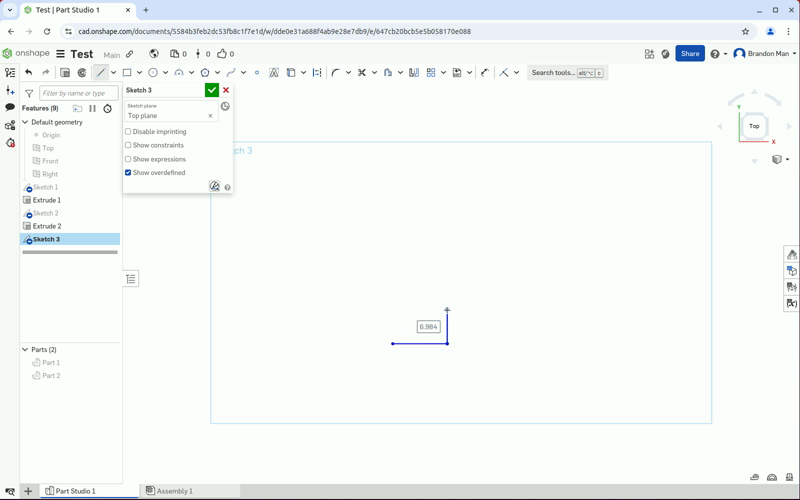
mouse_move(477, 309)
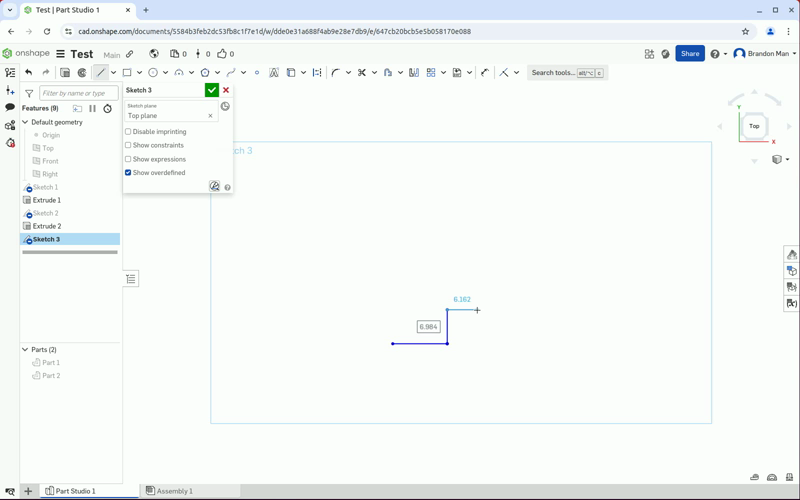
mouse_move(447, 287)
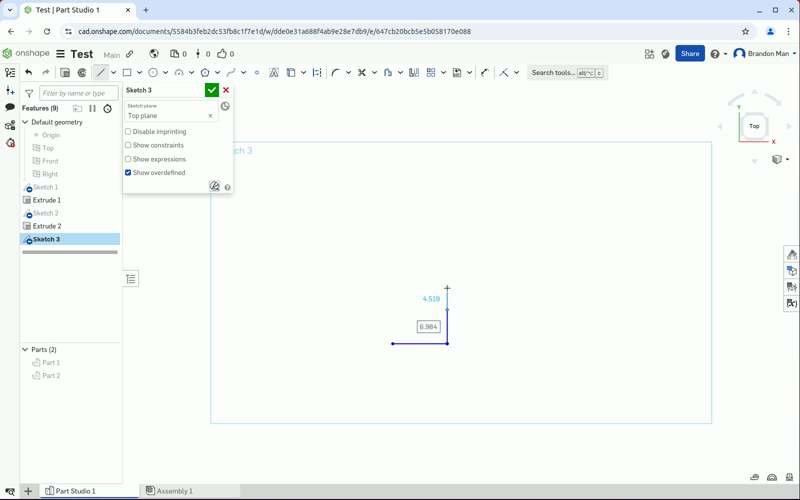
click(447, 287)
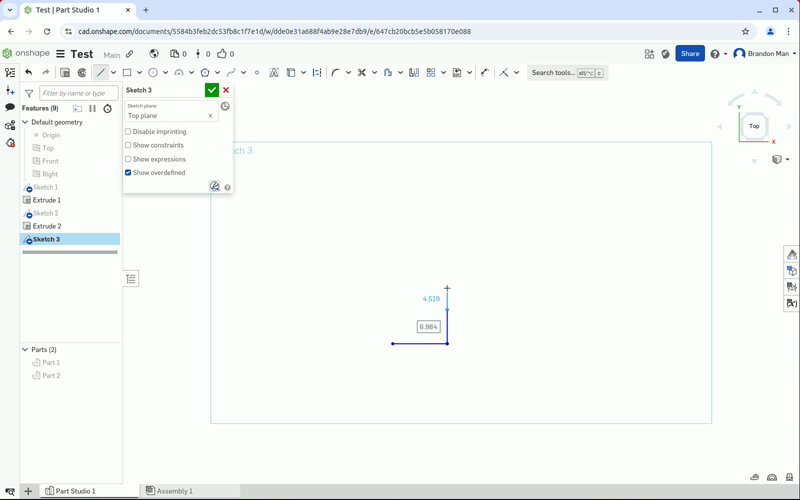
key_up(shift)
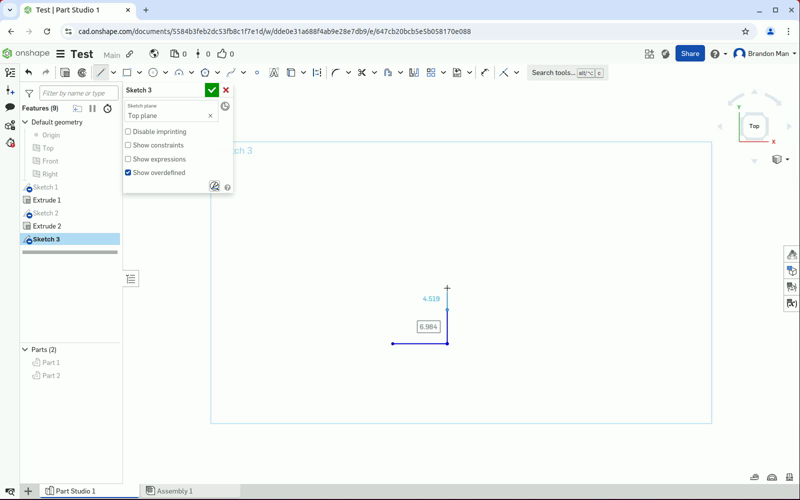
key_down(shift)
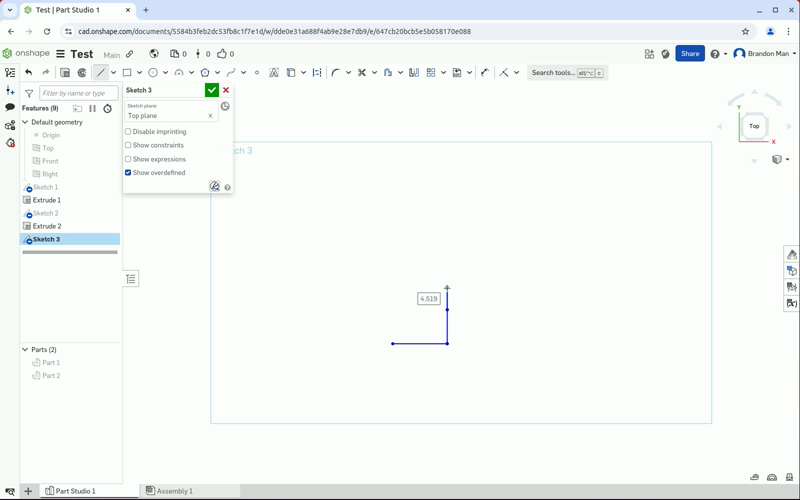
mouse_move(477, 287)
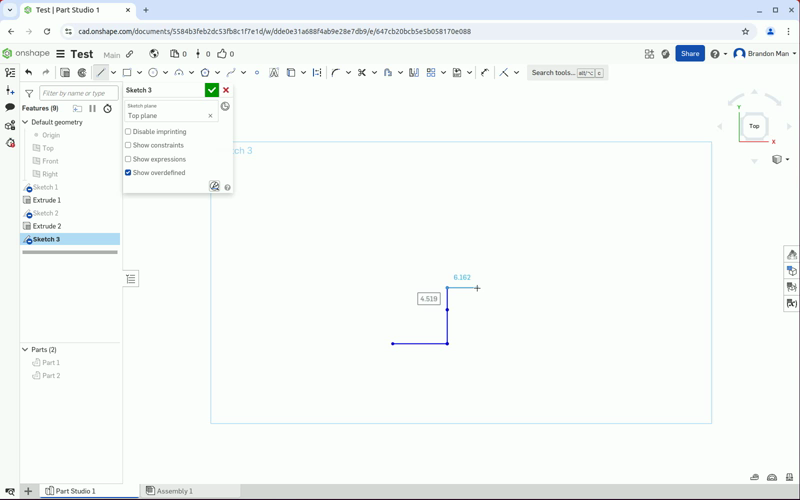
mouse_move(447, 253)
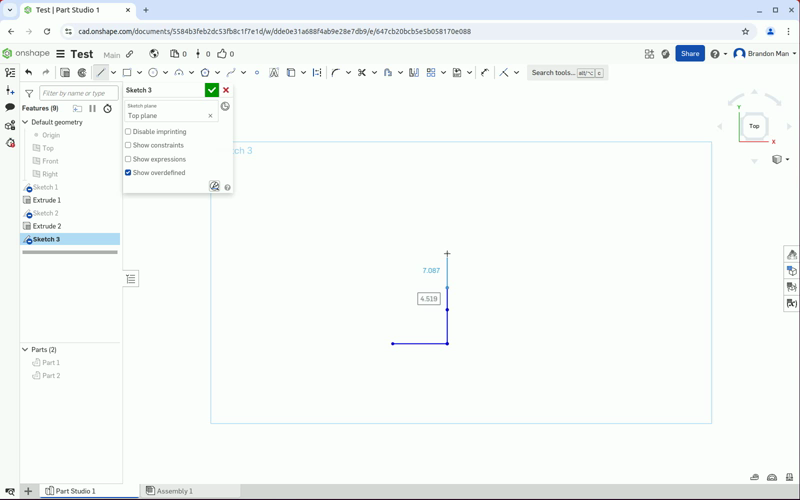
click(447, 253)
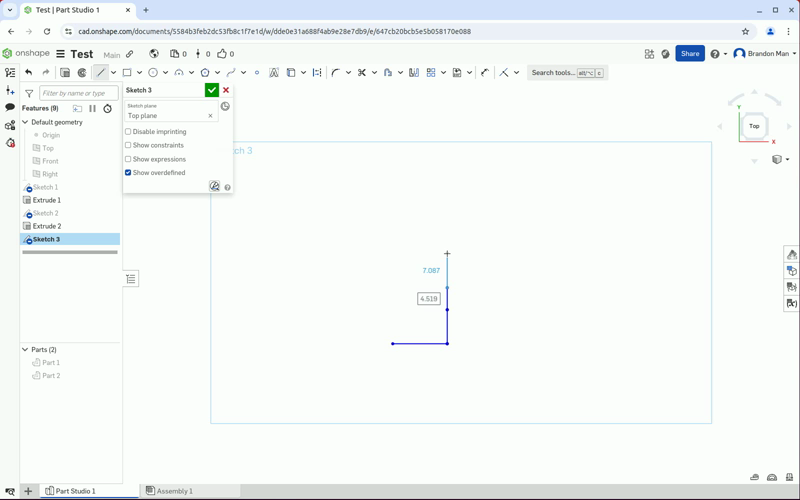
key_up(shift)
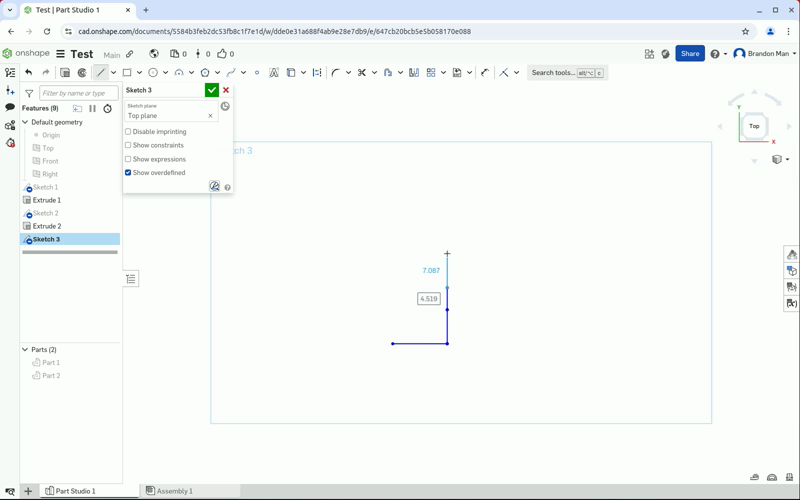
key_down(shift)
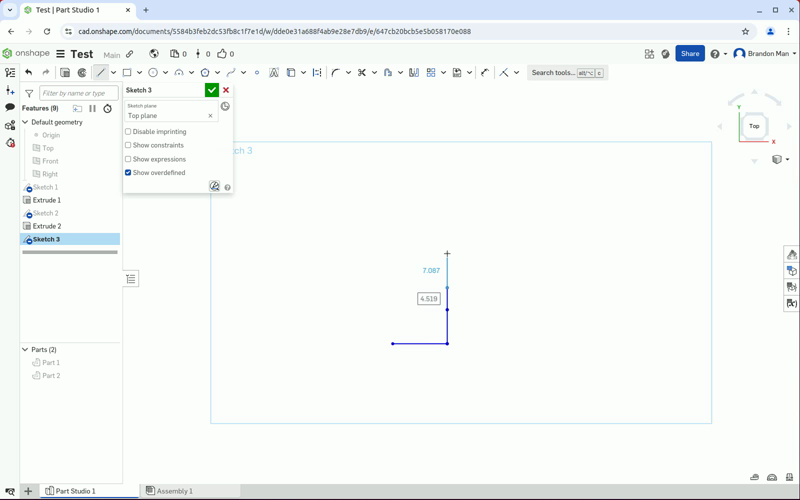
mouse_move(477, 253)
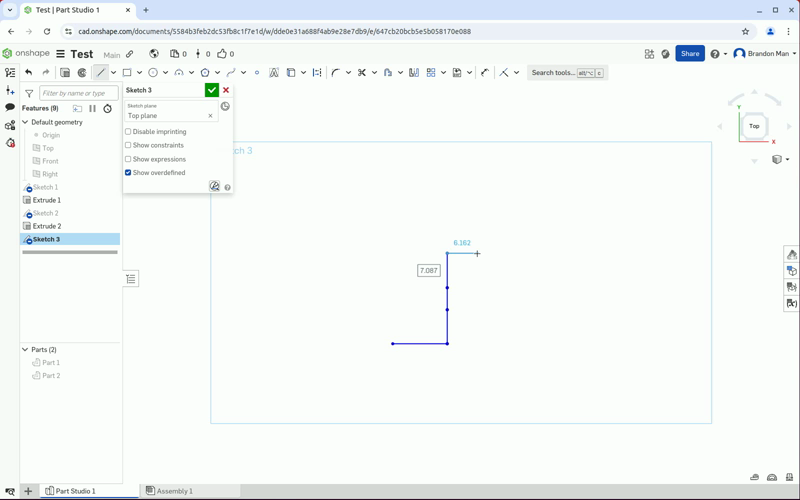
mouse_move(392, 253)
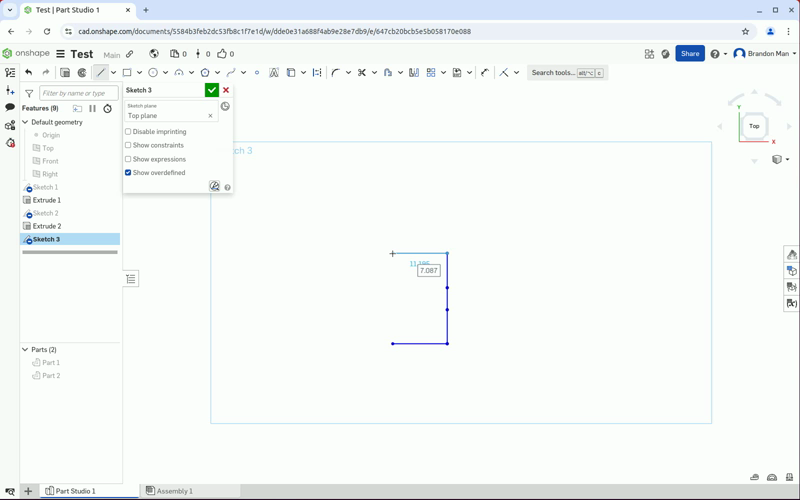
click(392, 253)
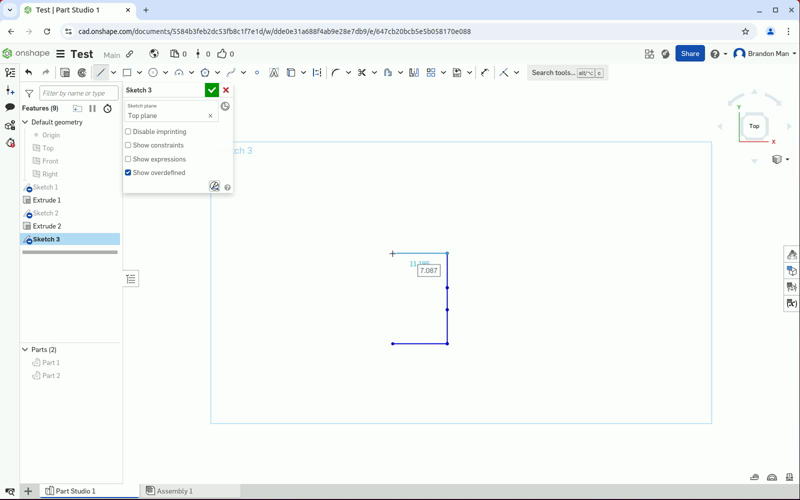
key_up(shift)
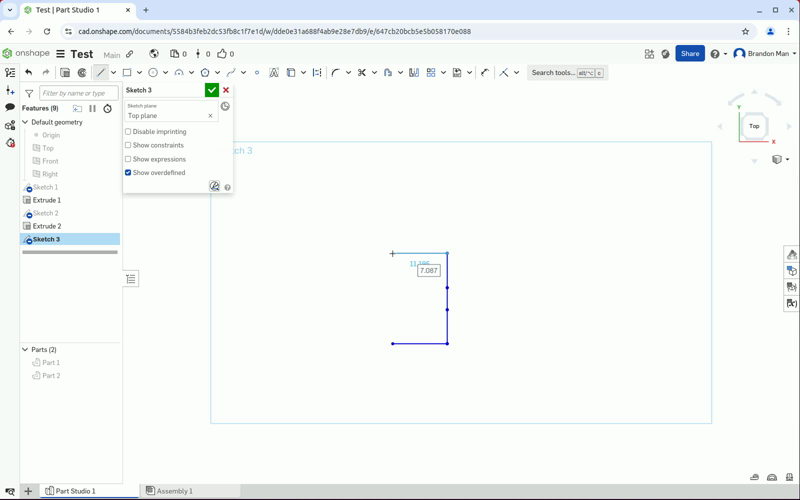
key(esc)
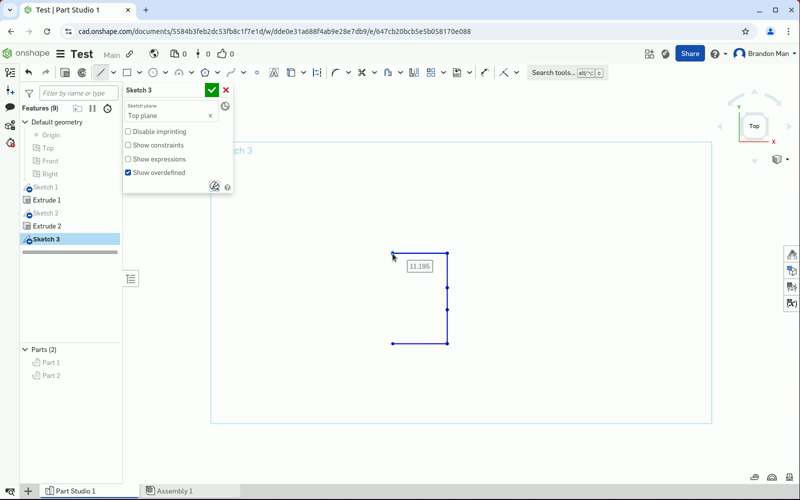
key(a)
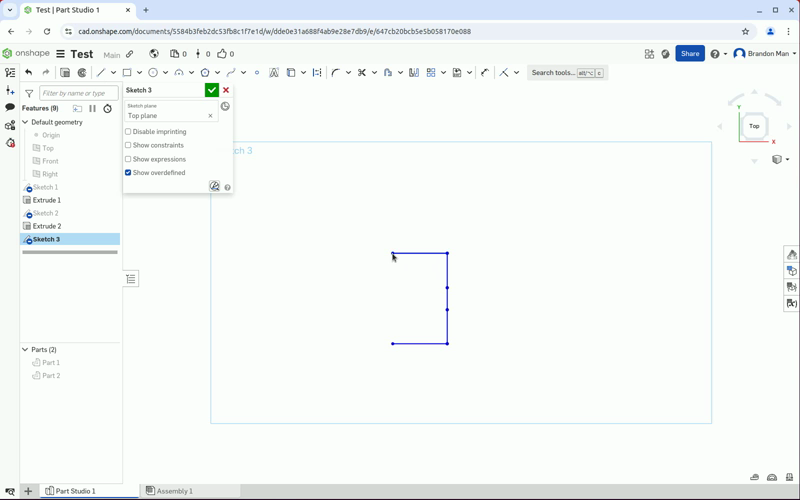
mouse_move(392, 253)
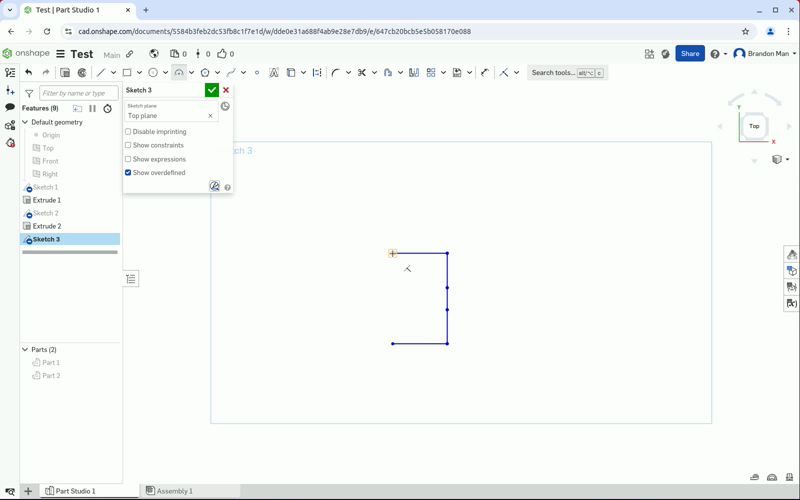
click(392, 253)
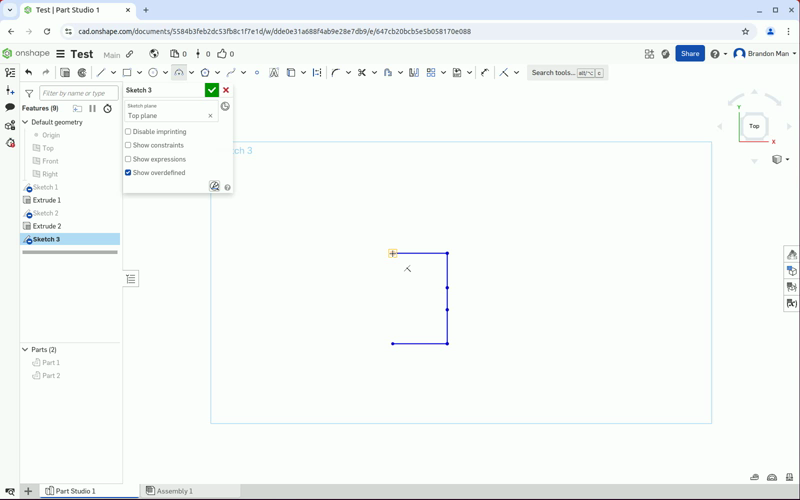
mouse_move(392, 343)
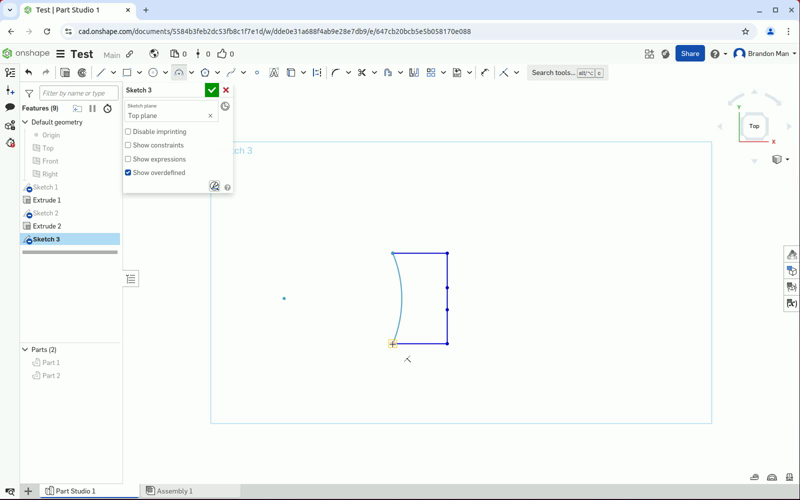
click(392, 343)
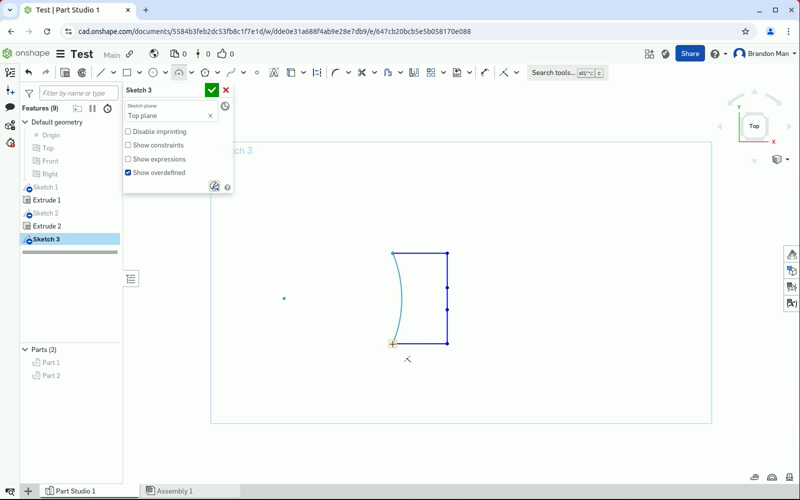
key_down(shift)
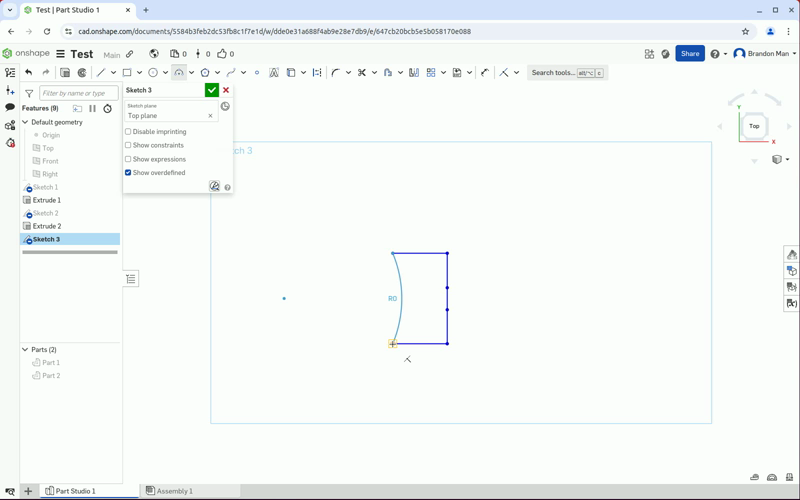
mouse_move(437, 298)
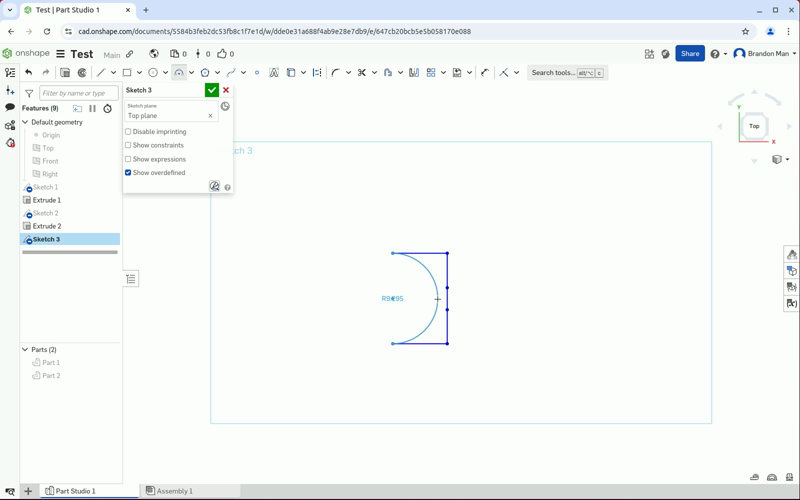
click(437, 298)
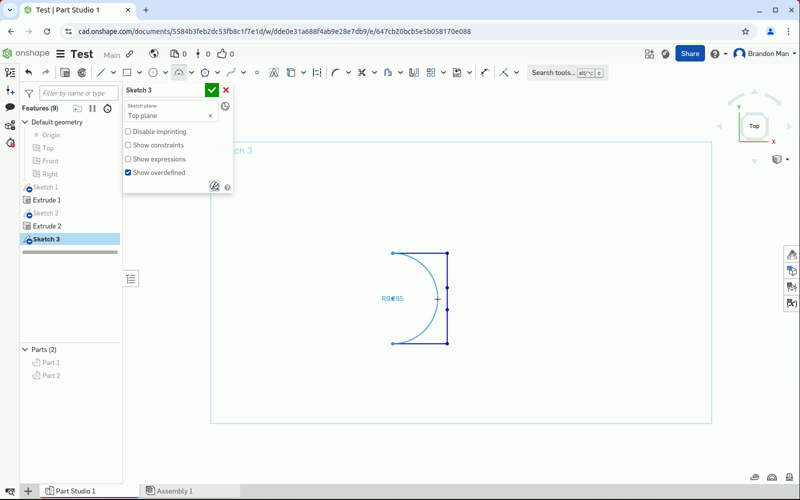
key_up(shift)
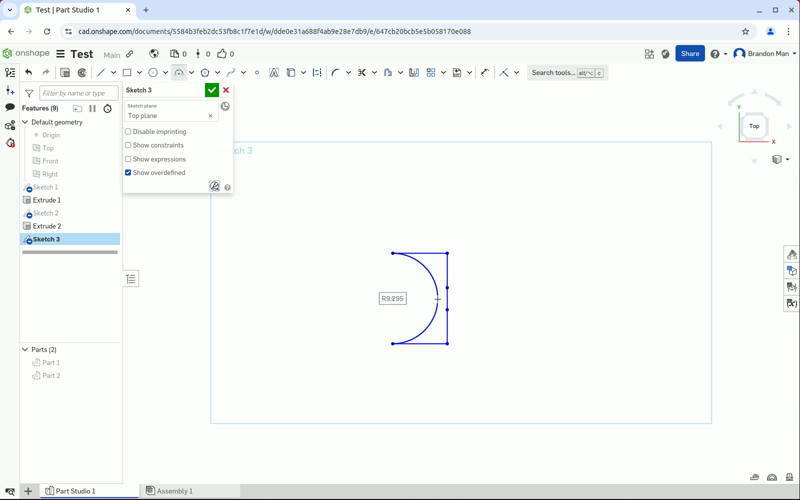
key(esc)
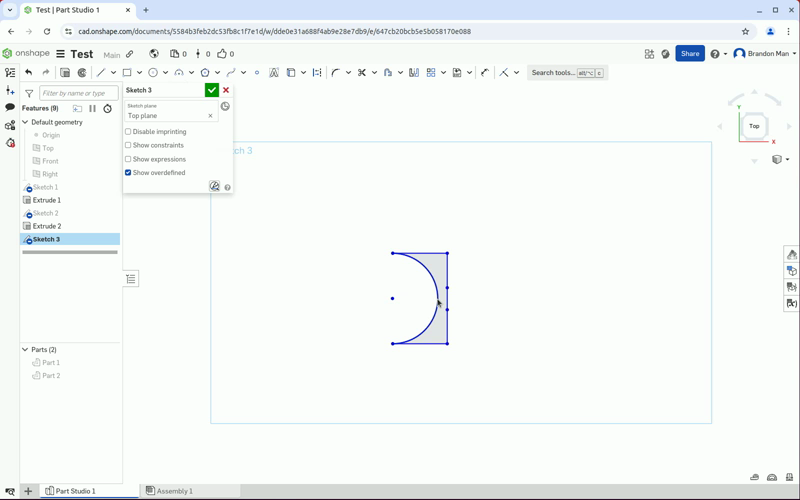
mouse_move(397, 285)
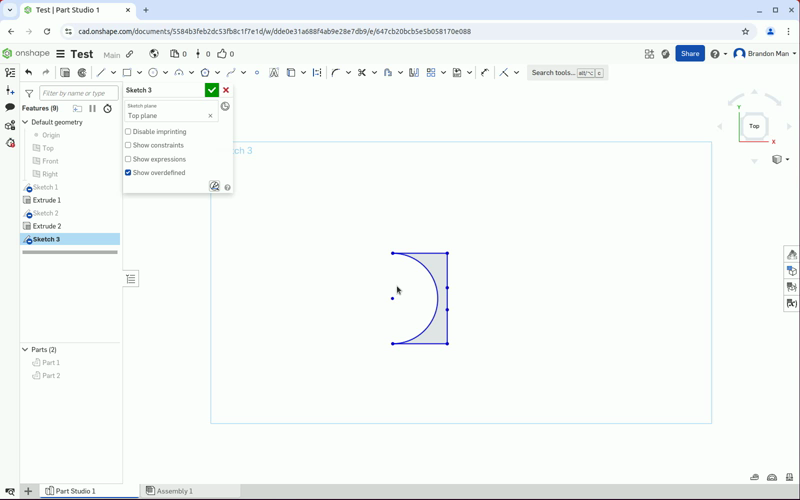
scroll(6)
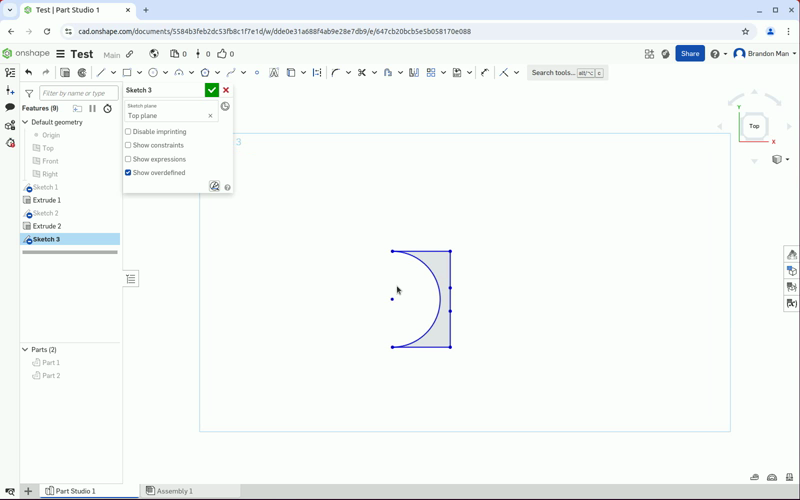
scroll(6)
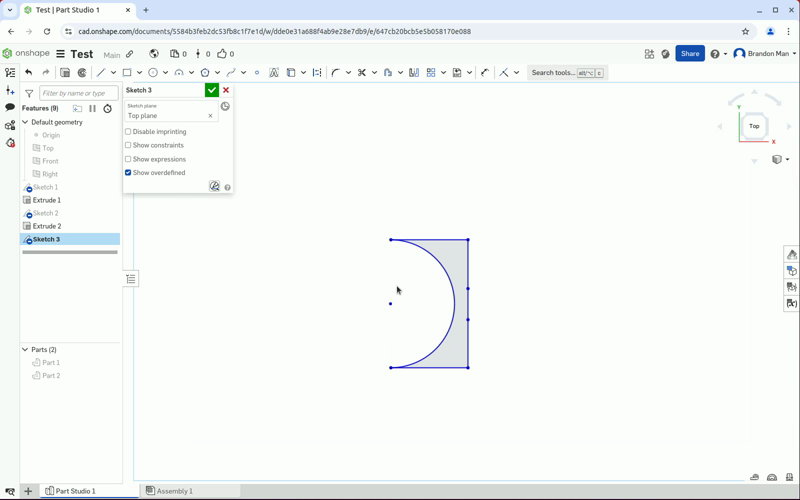
scroll(6)
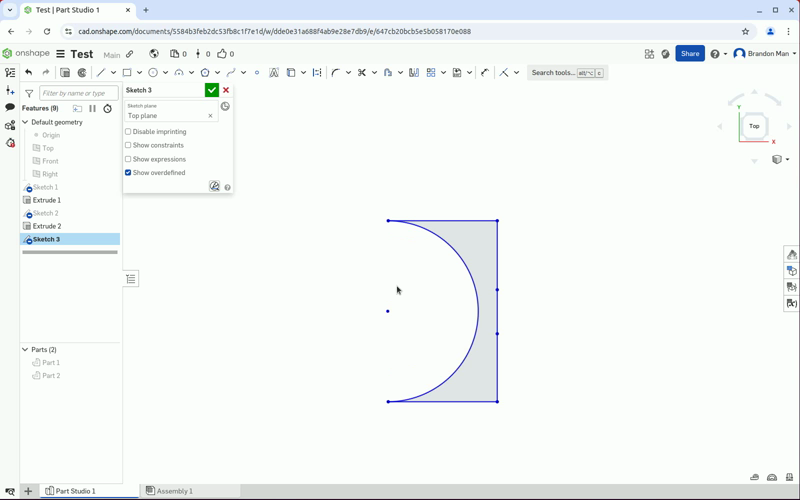
scroll(6)
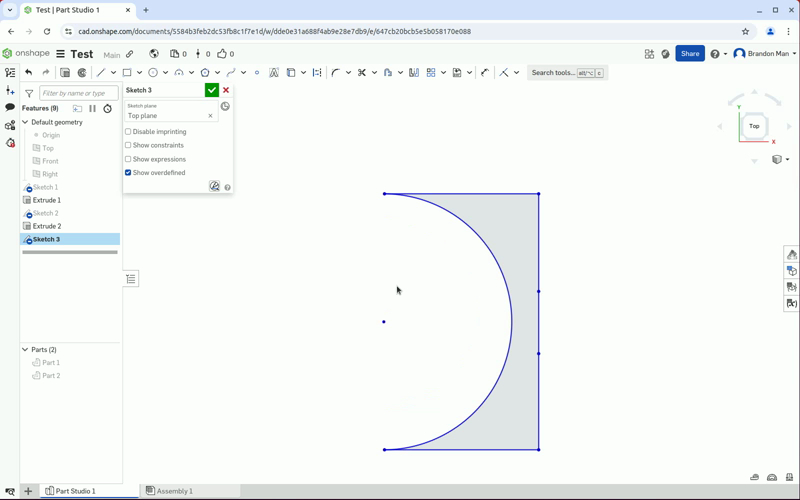
scroll(6)
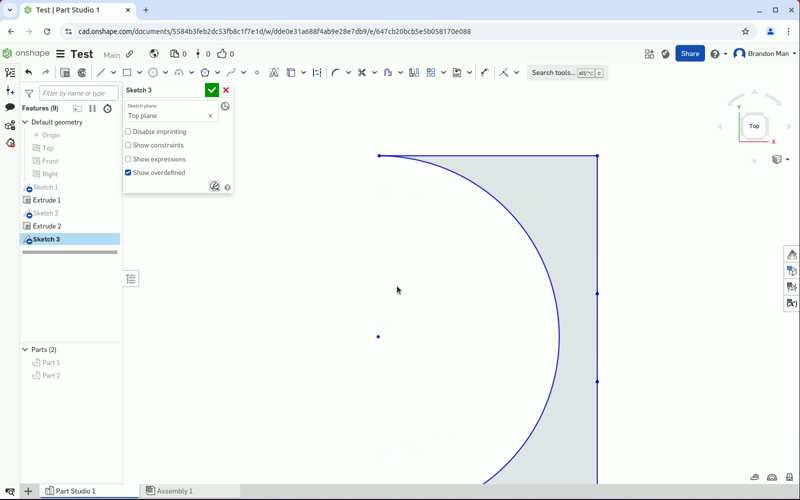
scroll(6)
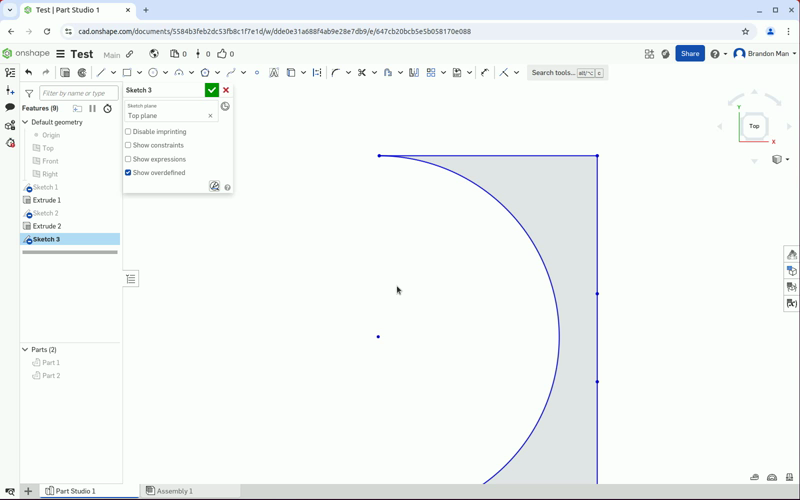
scroll(6)
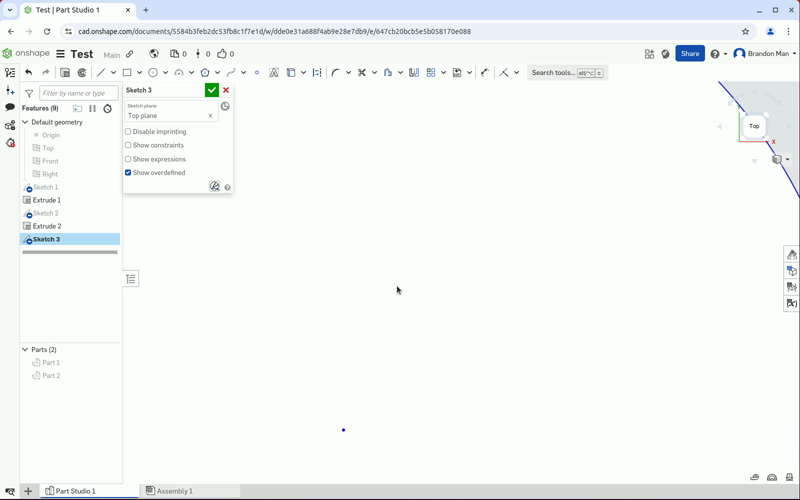
click(397, 285)
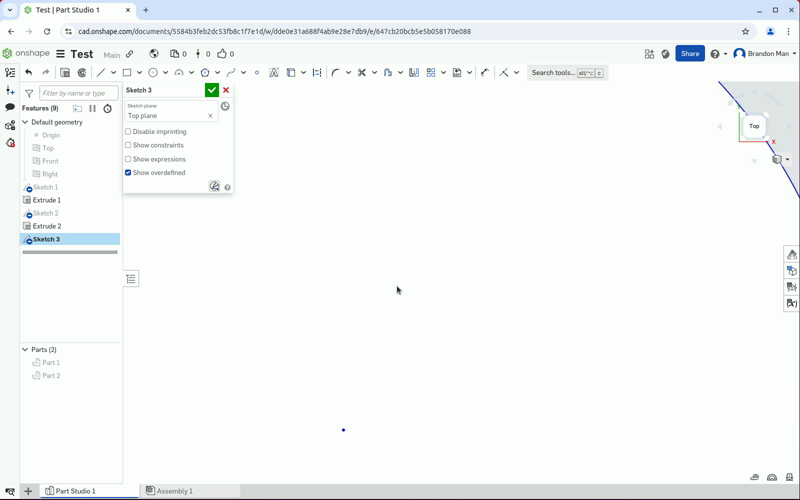
scroll(-6)
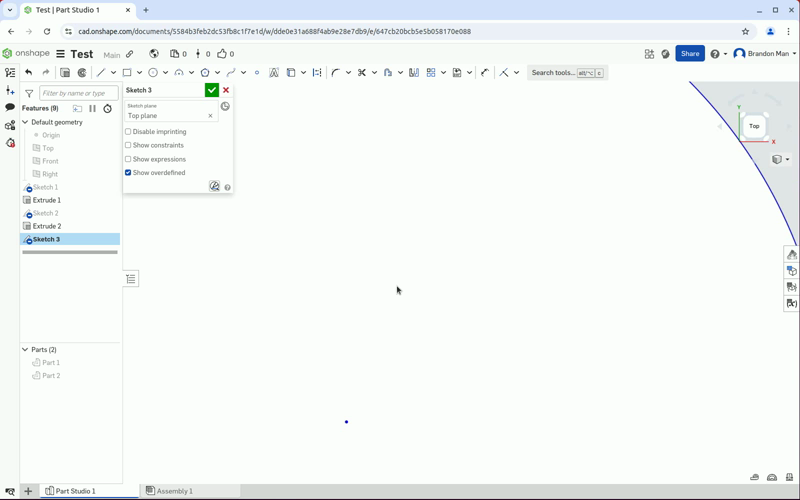
scroll(-6)
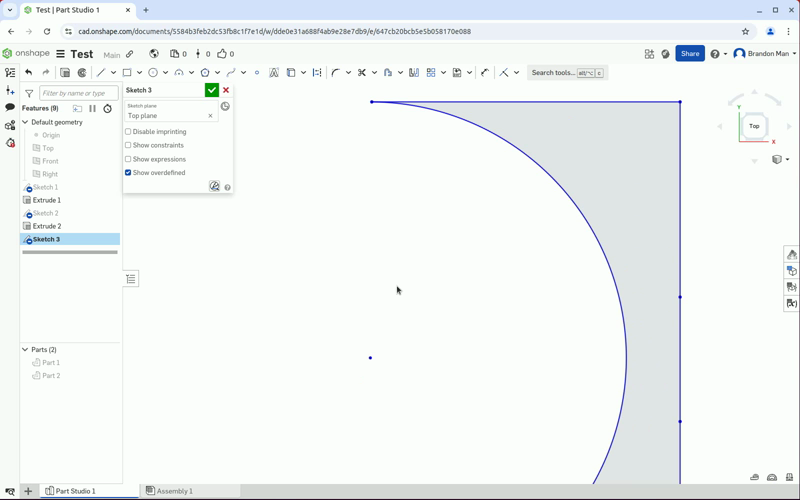
scroll(-6)
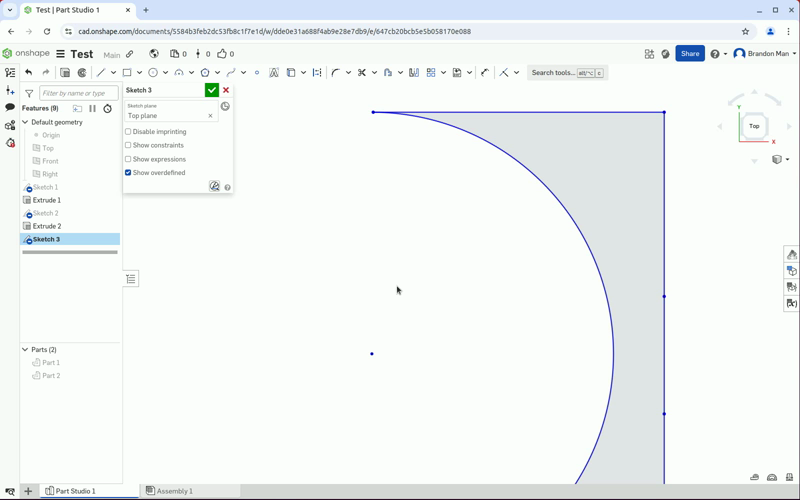
scroll(-6)
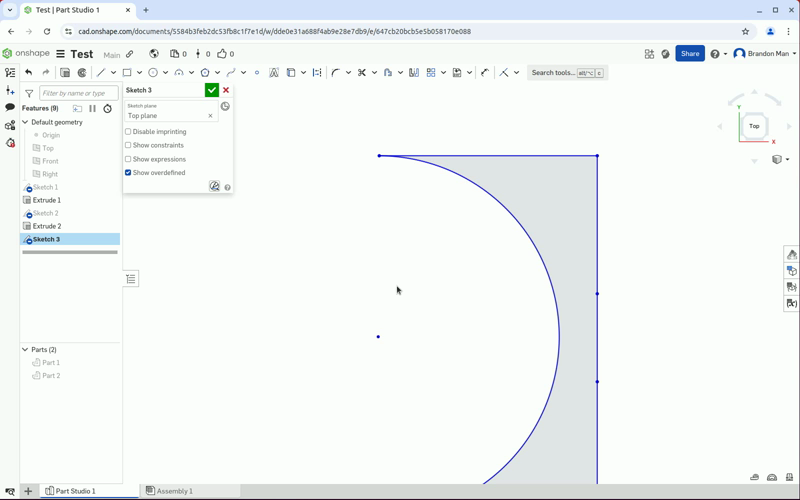
scroll(-6)
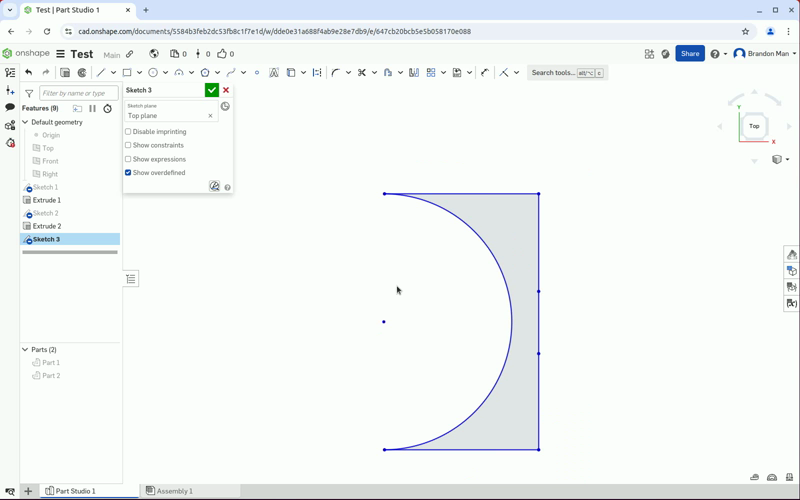
scroll(-6)
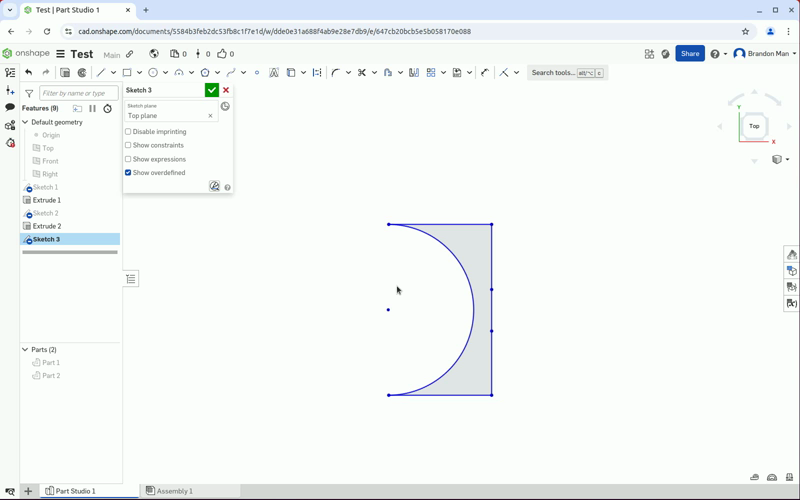
scroll(-6)
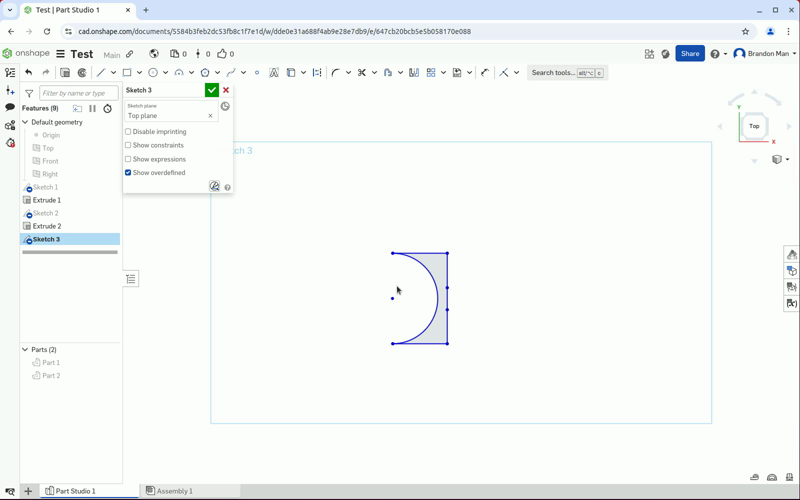
mouse_move(73, 352)
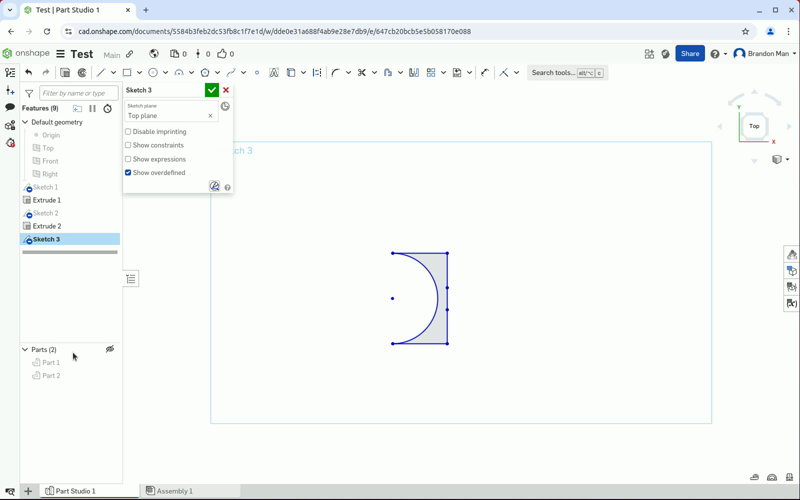
key(shift+y)
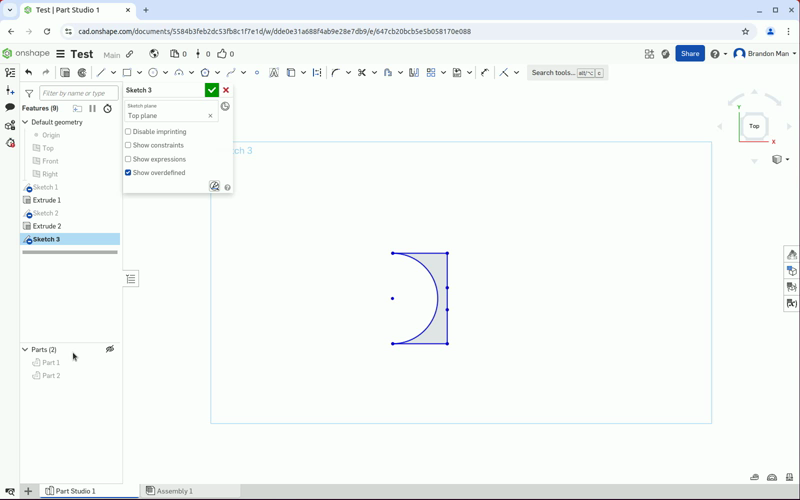
key(shift+e)
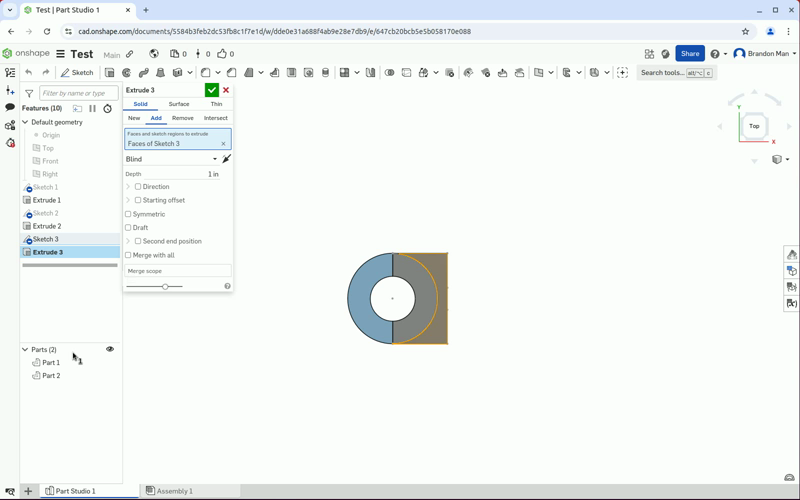
mouse_move(143, 106)
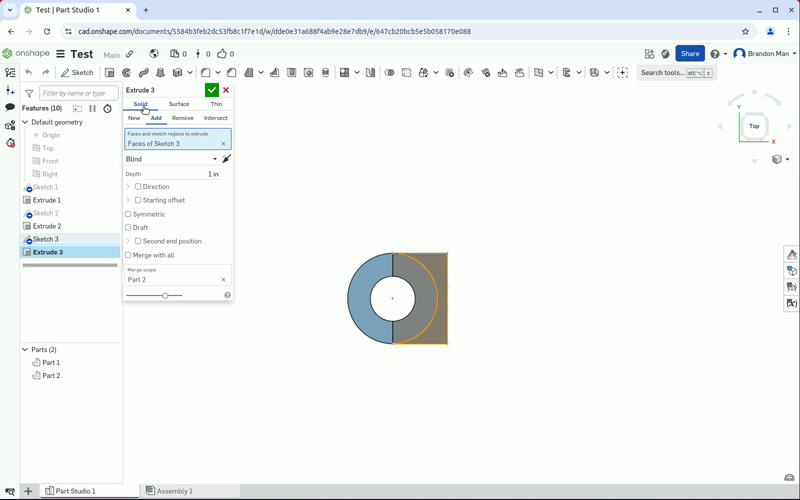
click(143, 106)
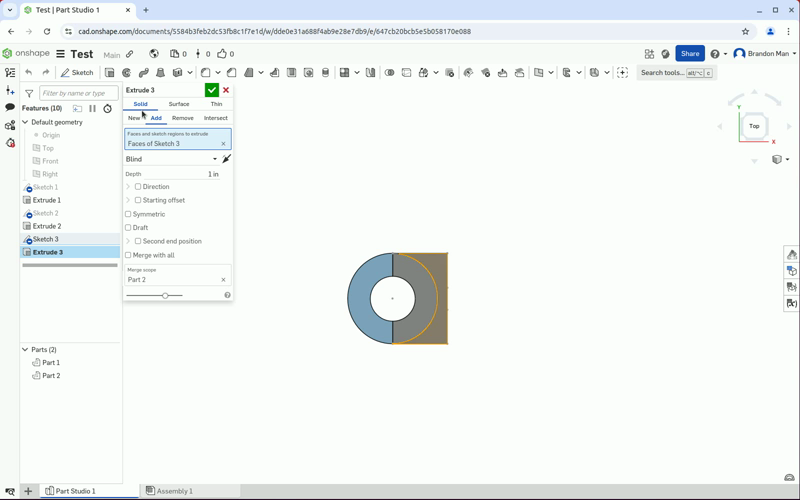
mouse_move(137, 120)
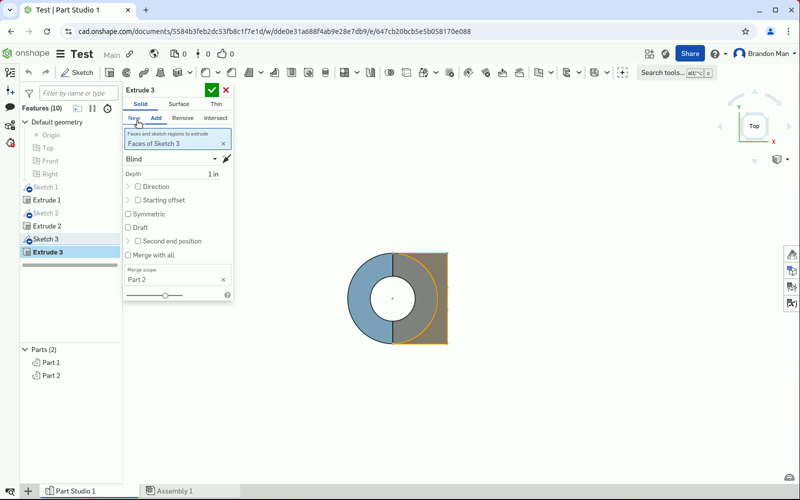
click(137, 120)
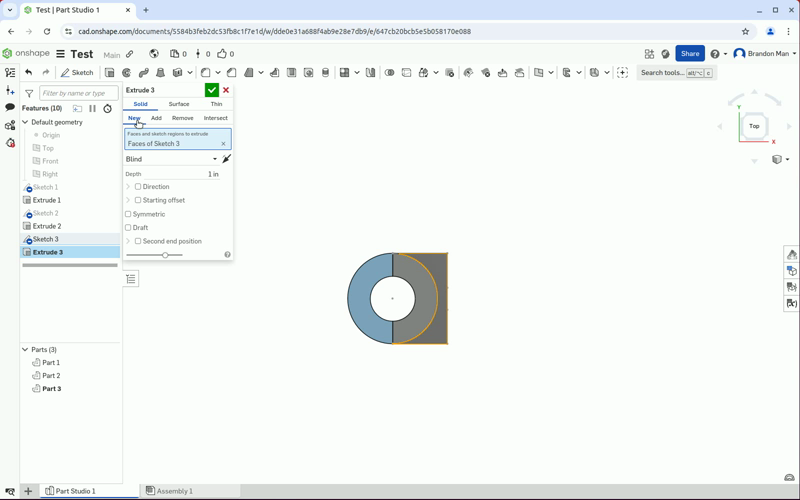
key(tab, 4)
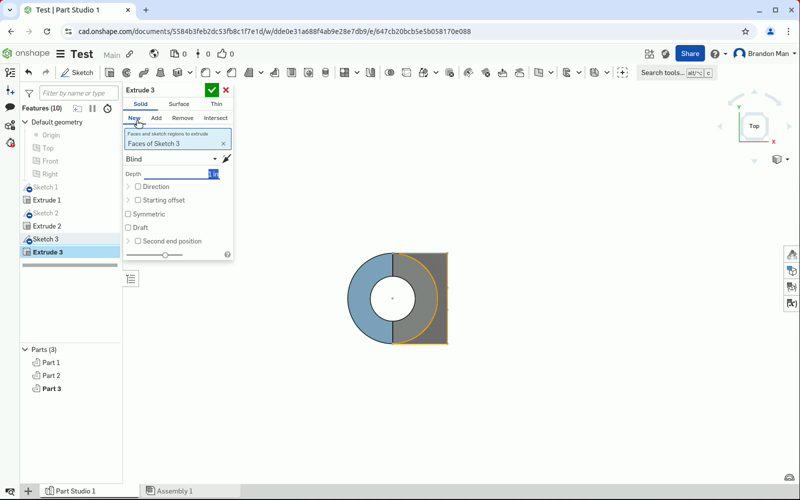
text(17.572)
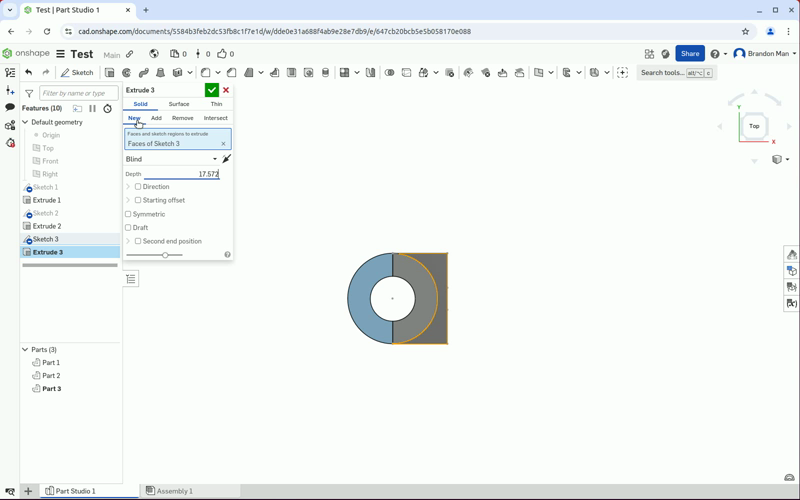
key(enter)
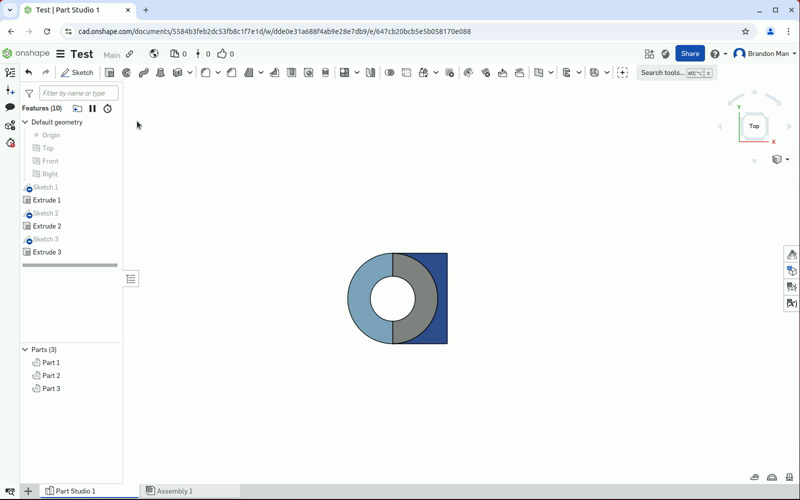
key(shift+h)
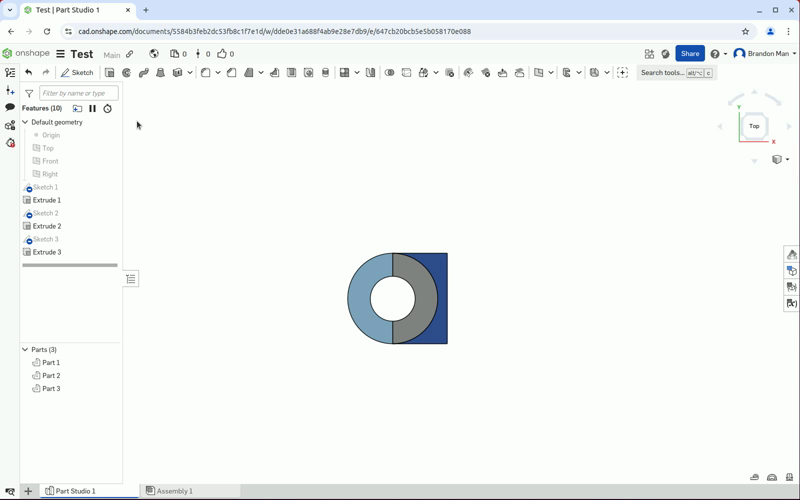
key(shift+h)
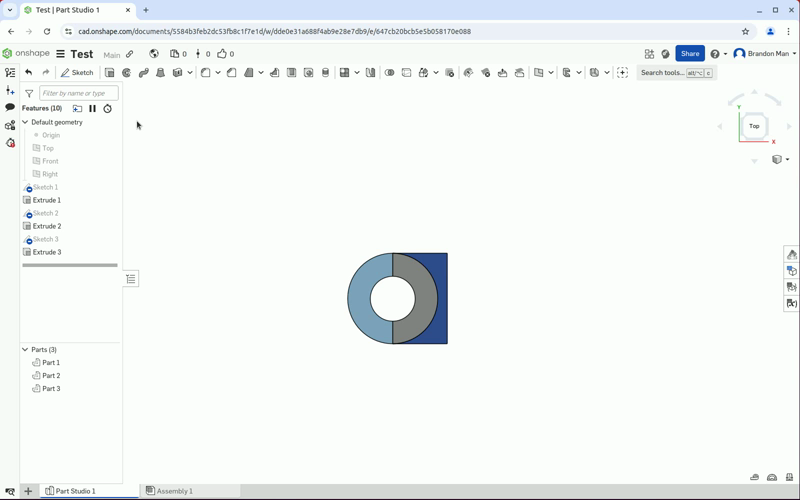
mouse_move(73, 189)
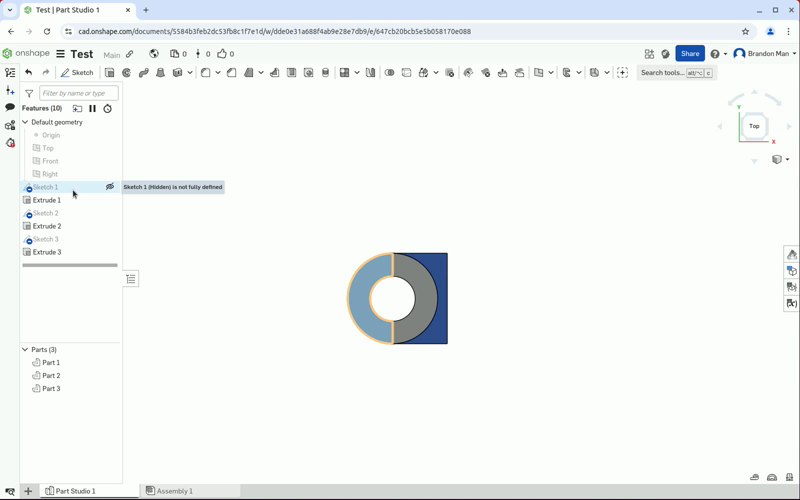
click(73, 189)
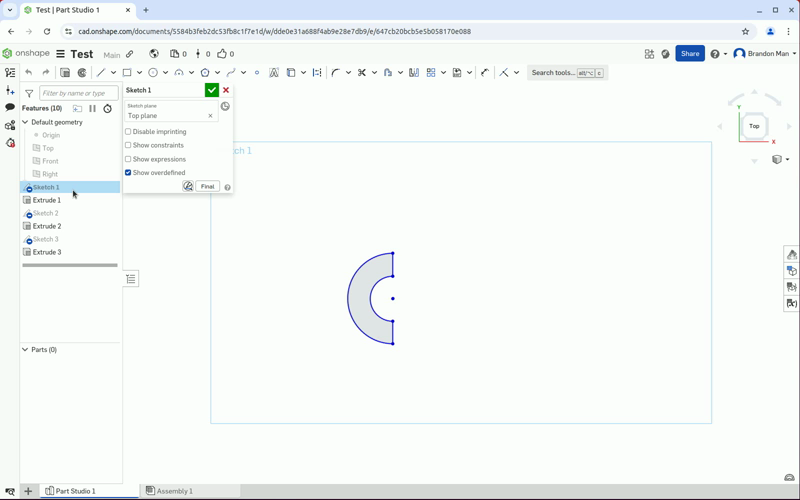
mouse_move(229, 92)
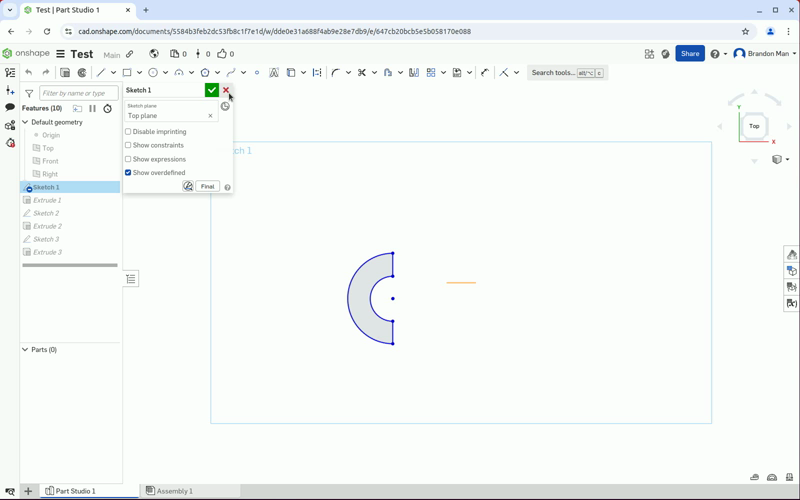
click(229, 92)
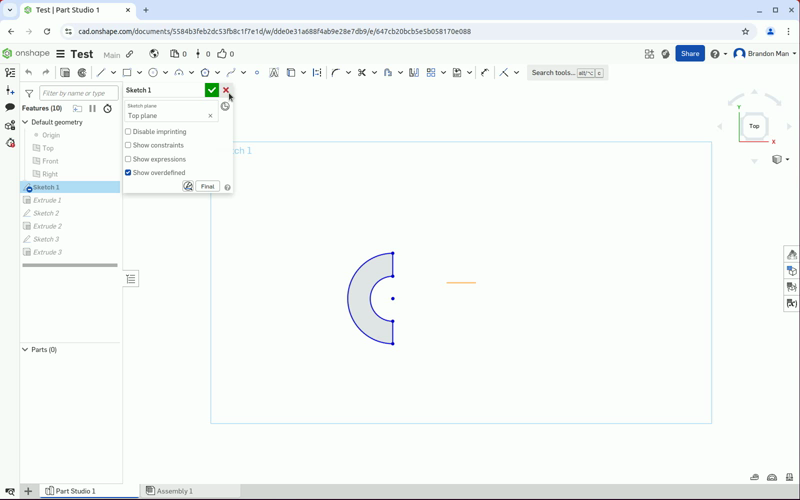
key(shift+s)
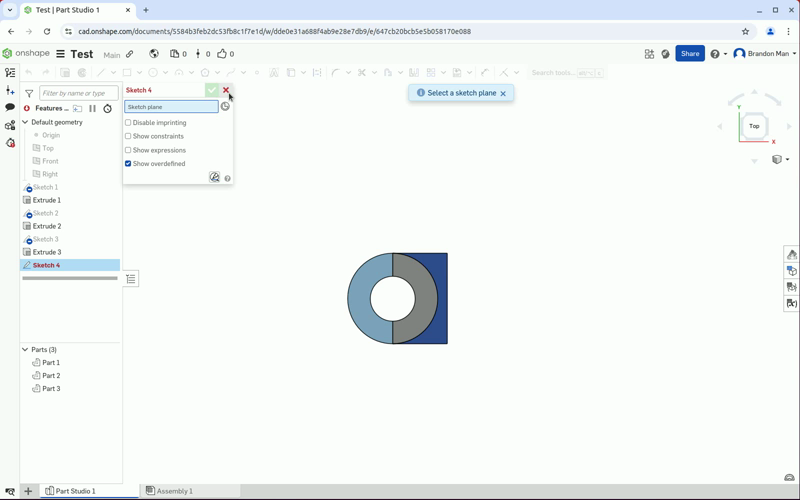
mouse_move(73, 150)
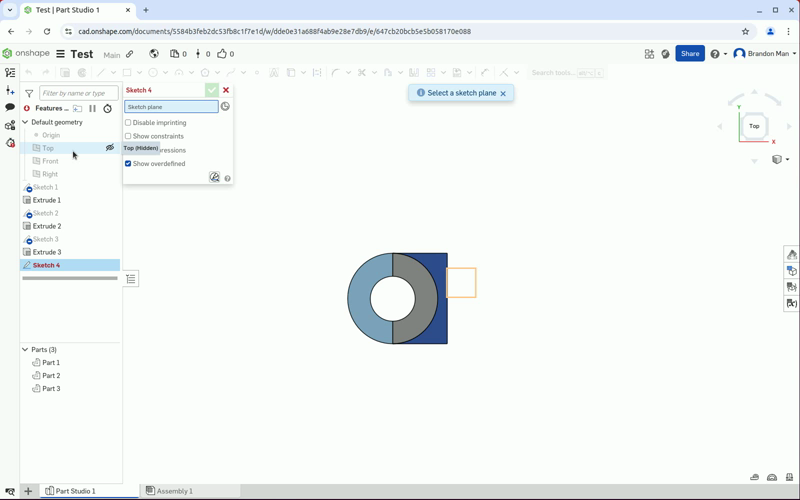
click(73, 150)
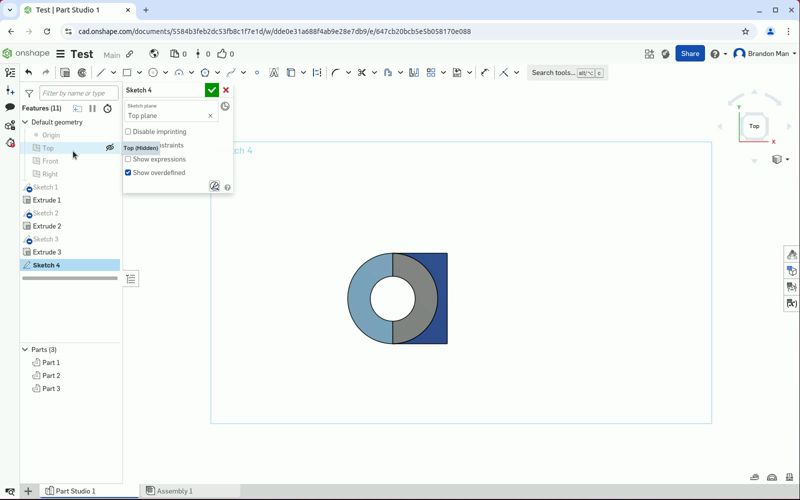
mouse_move(73, 352)
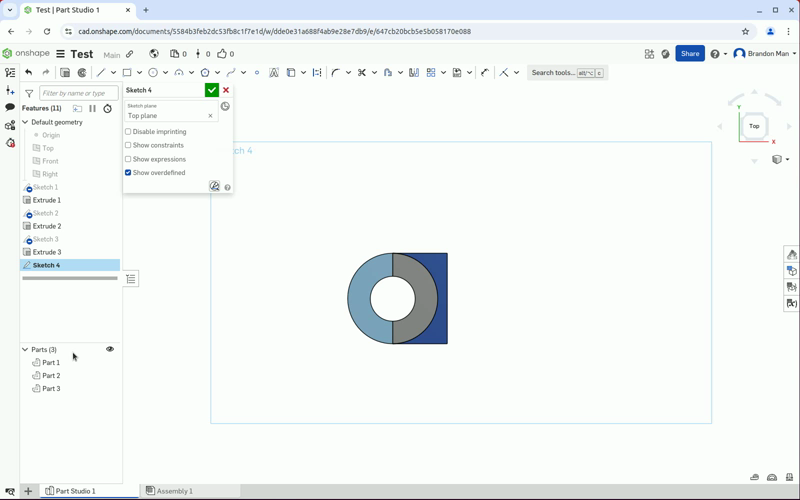
key(y)
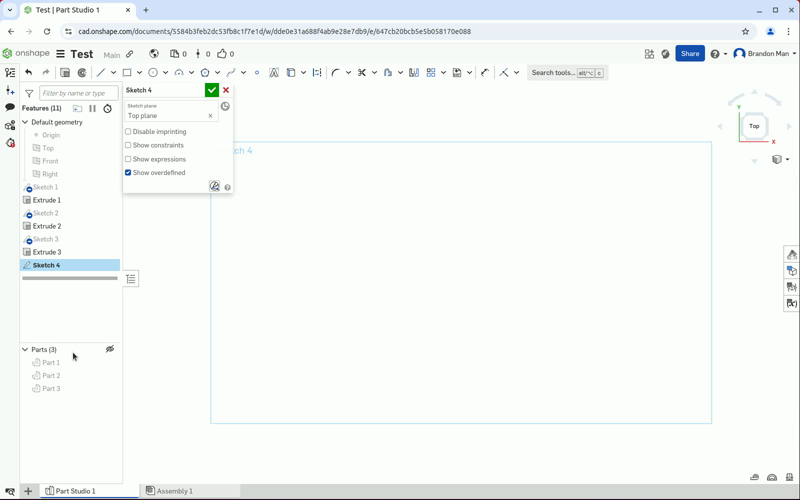
key(l)
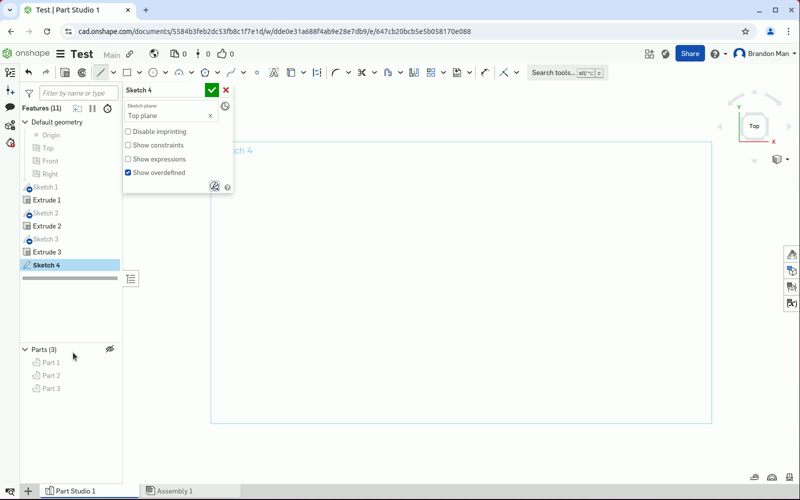
key_down(shift)
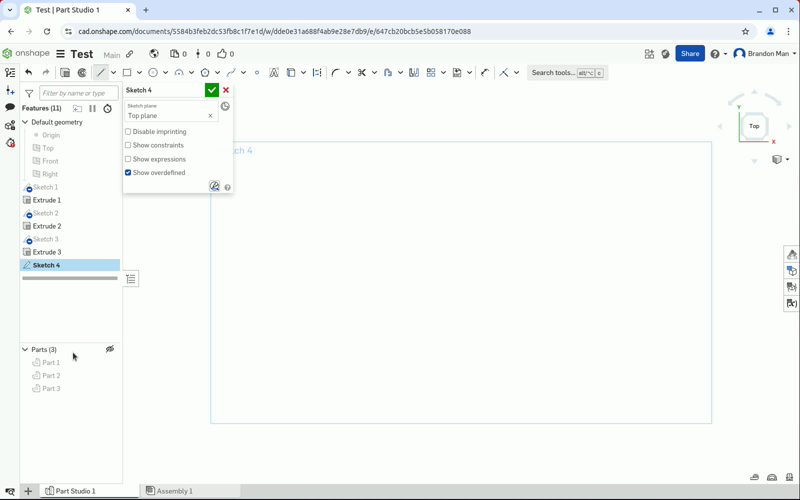
mouse_move(446, 309)
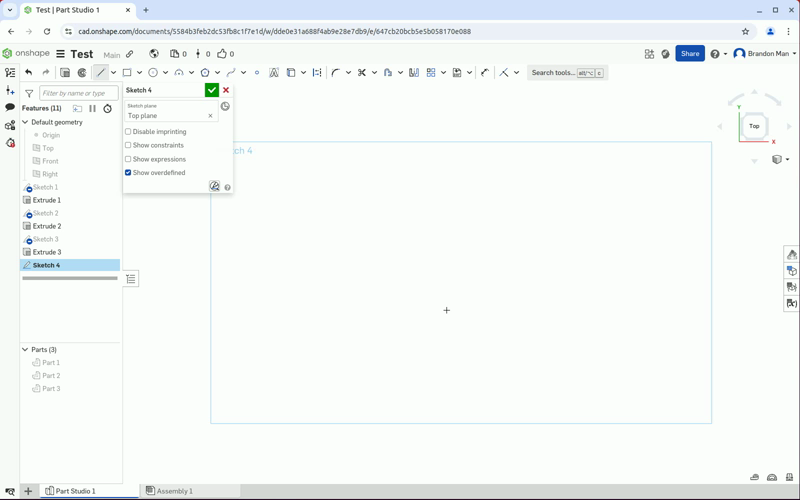
click(446, 309)
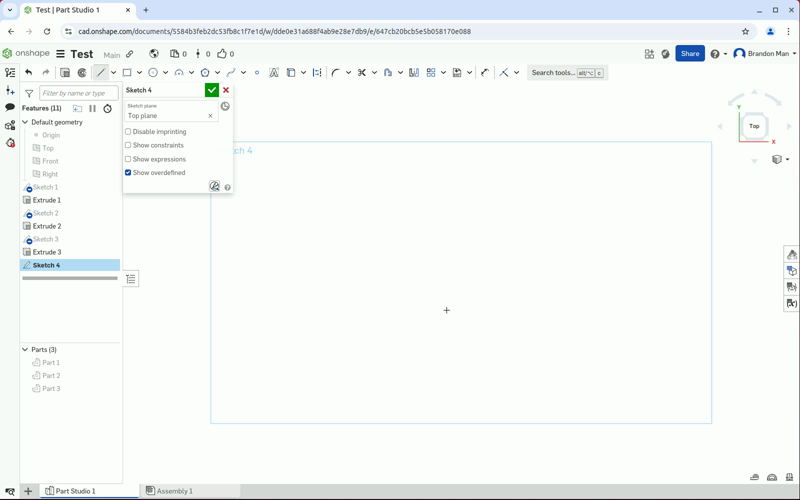
key_up(shift)
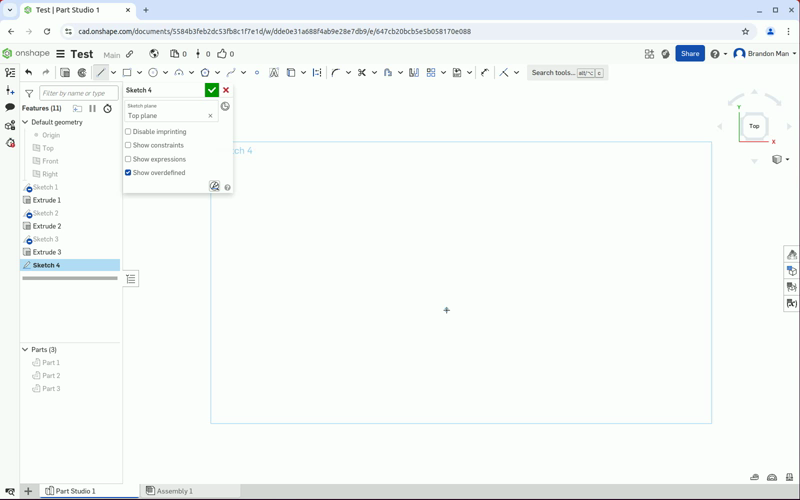
key_down(shift)
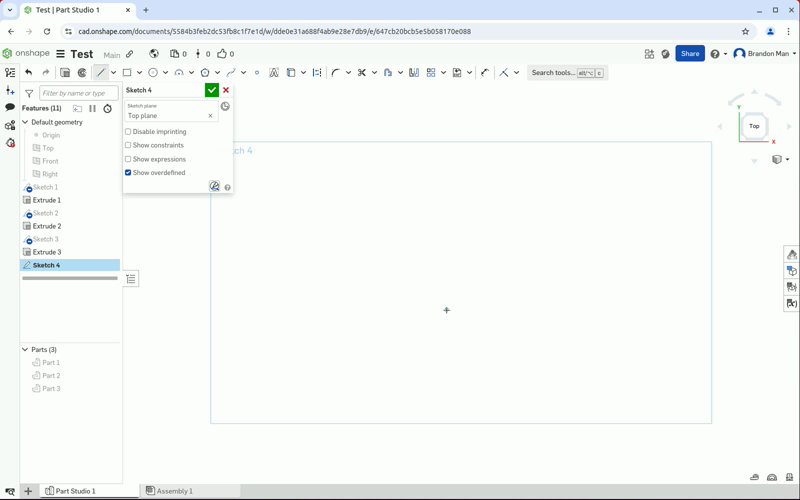
mouse_move(571, 309)
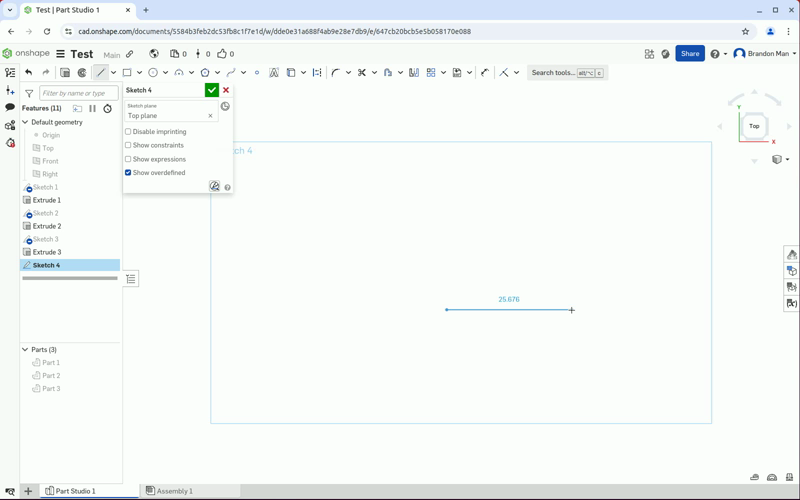
click(571, 309)
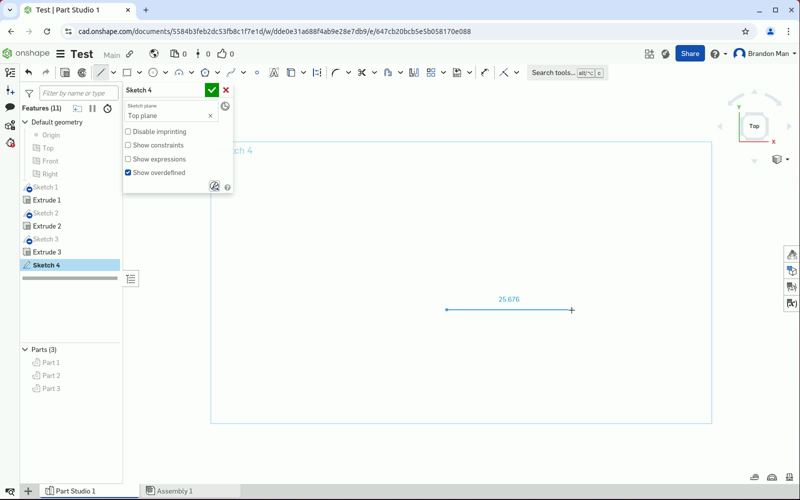
key_up(shift)
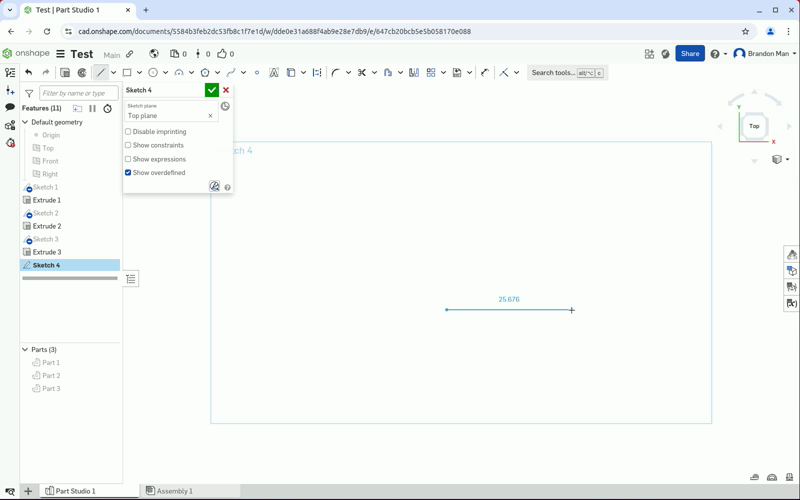
key_down(shift)
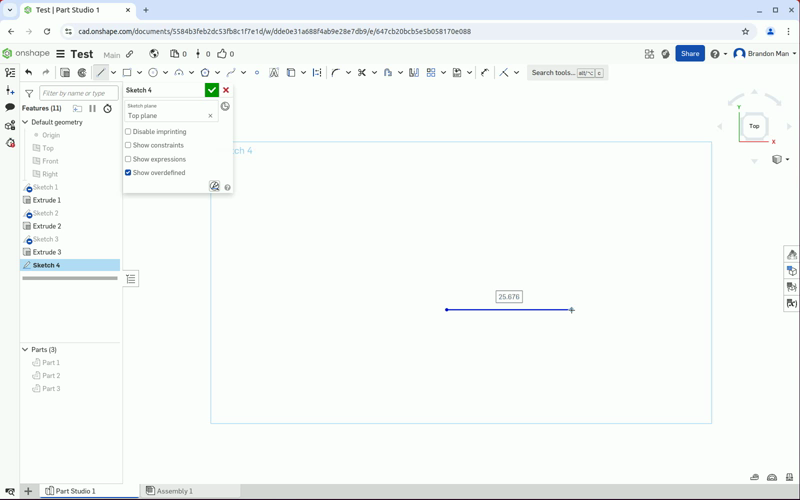
mouse_move(589, 309)
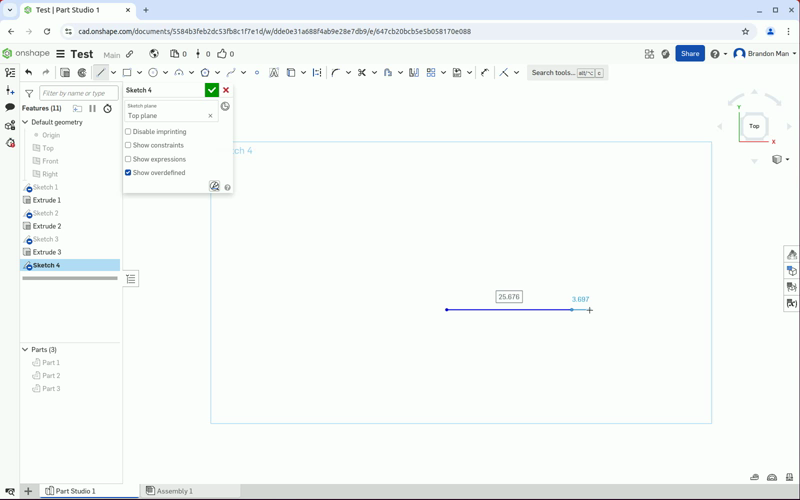
mouse_move(571, 288)
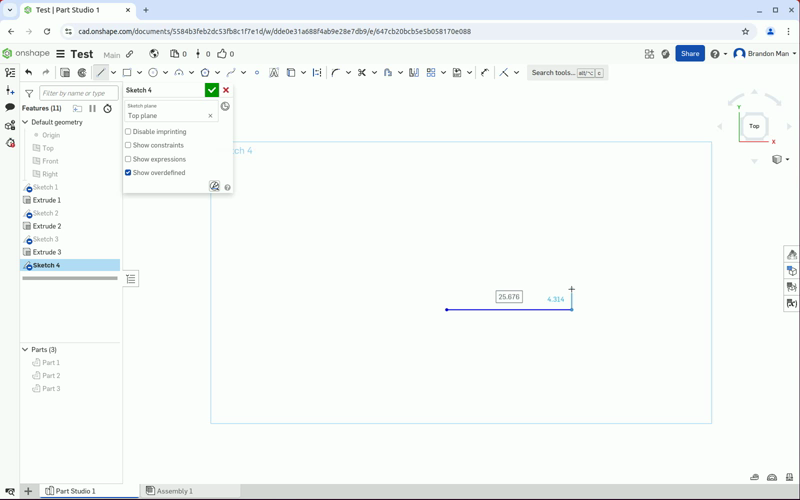
click(571, 288)
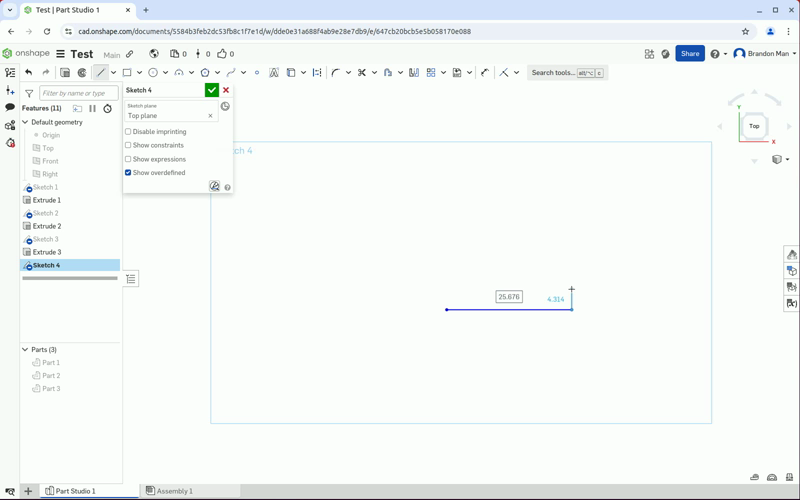
key_up(shift)
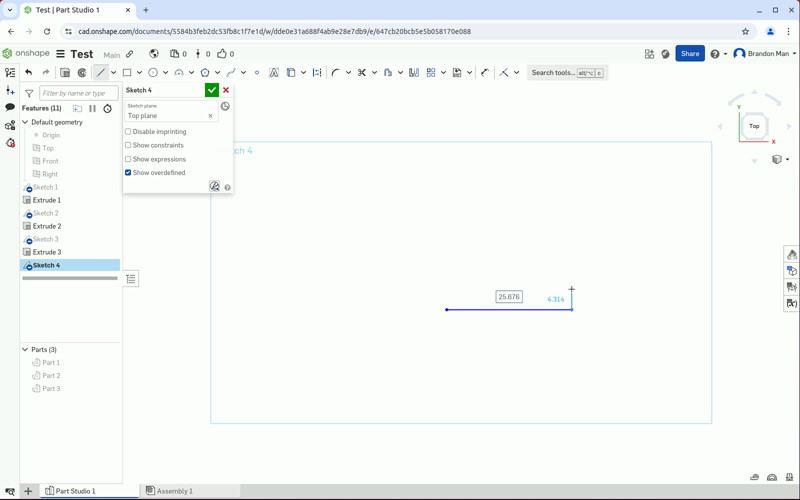
key_down(shift)
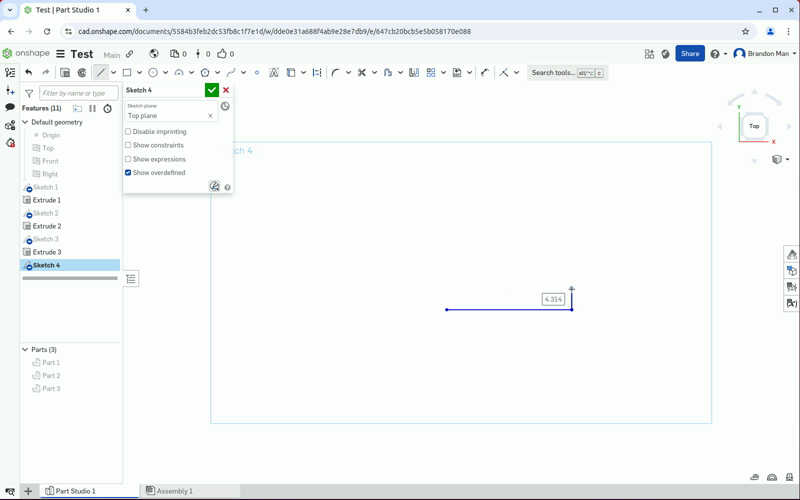
mouse_move(446, 288)
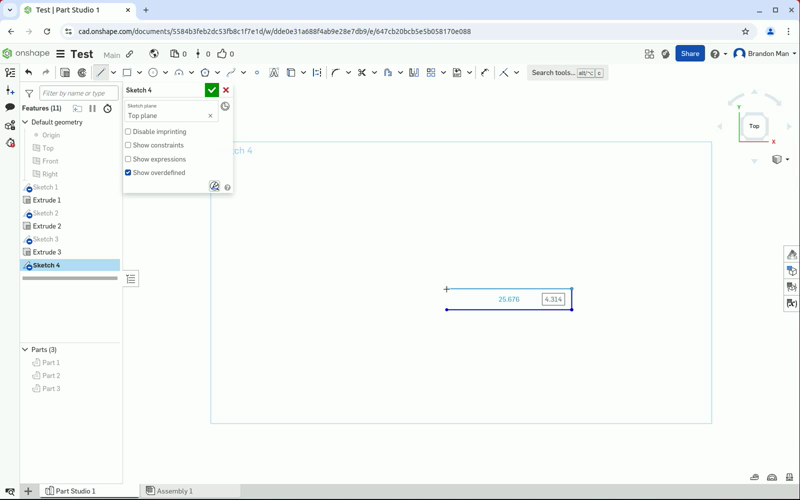
click(446, 288)
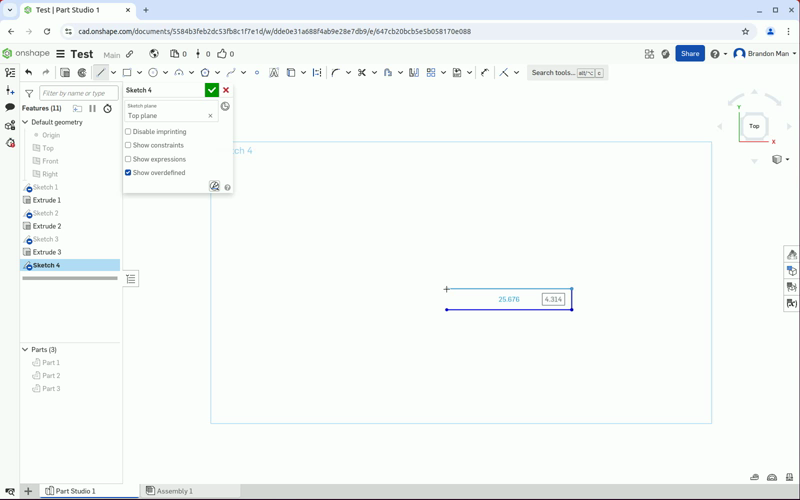
key_up(shift)
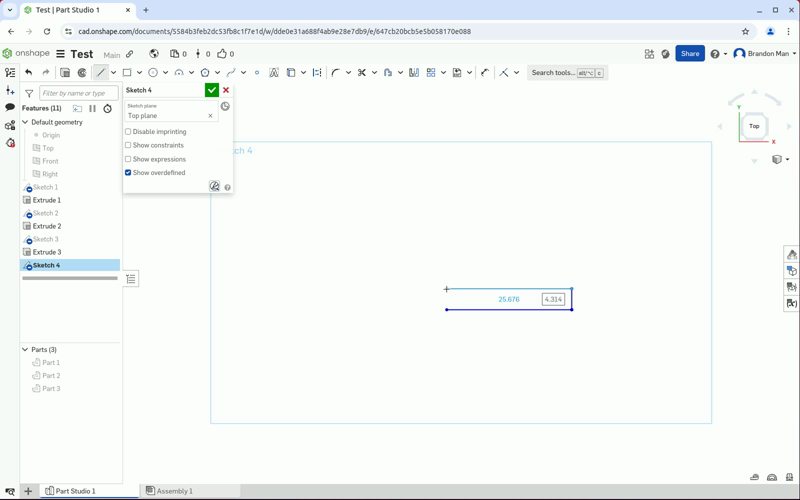
mouse_move(476, 288)
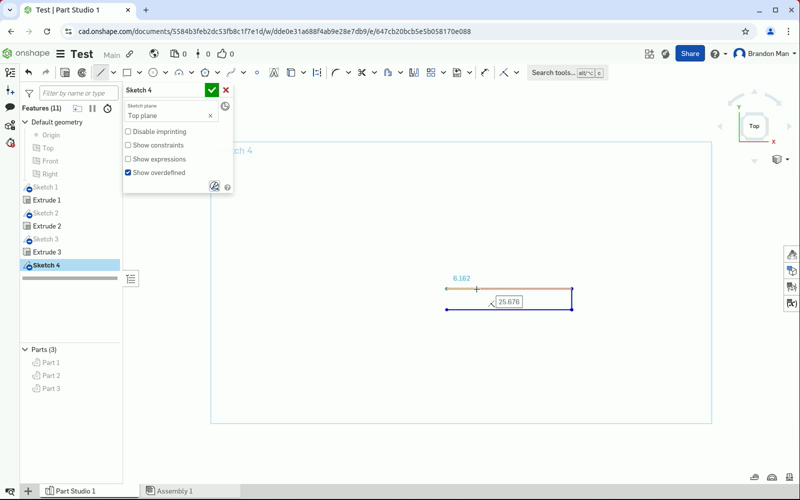
key_down(shift)
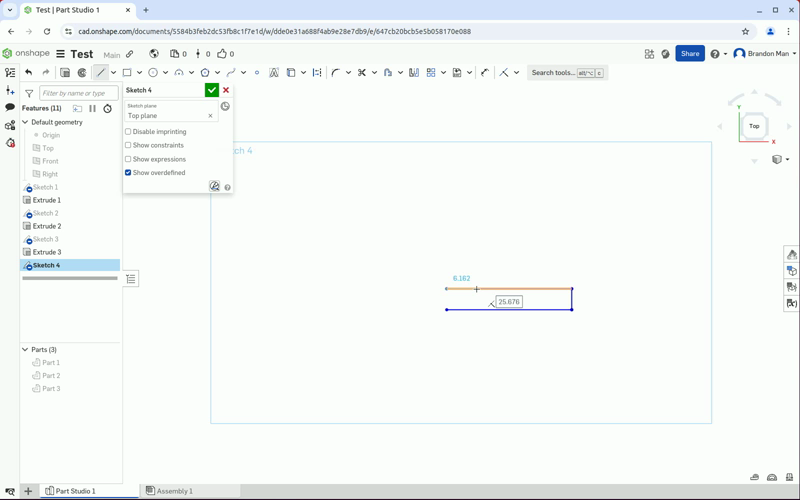
mouse_move(446, 309)
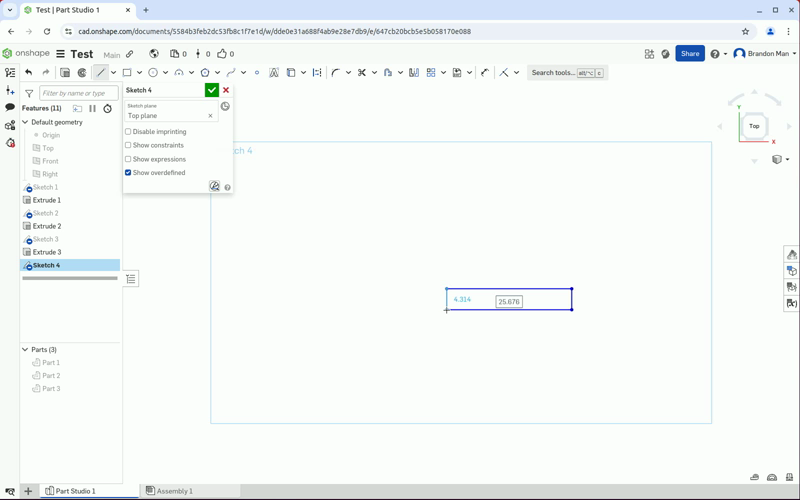
key_up(shift)
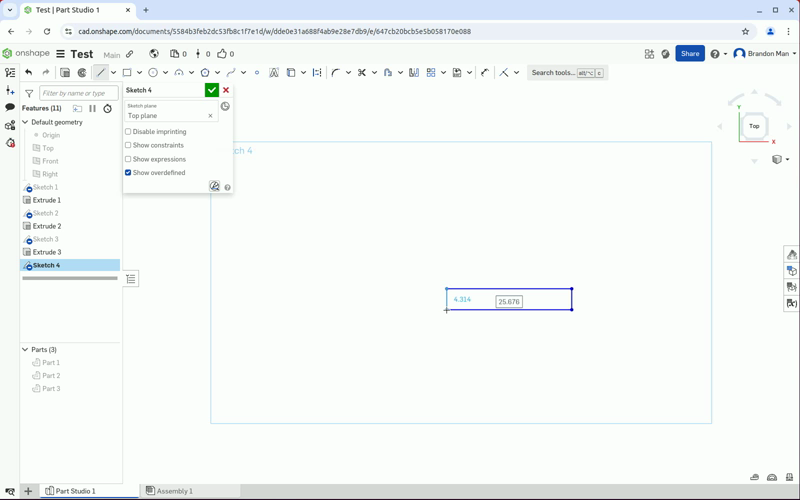
click(446, 309)
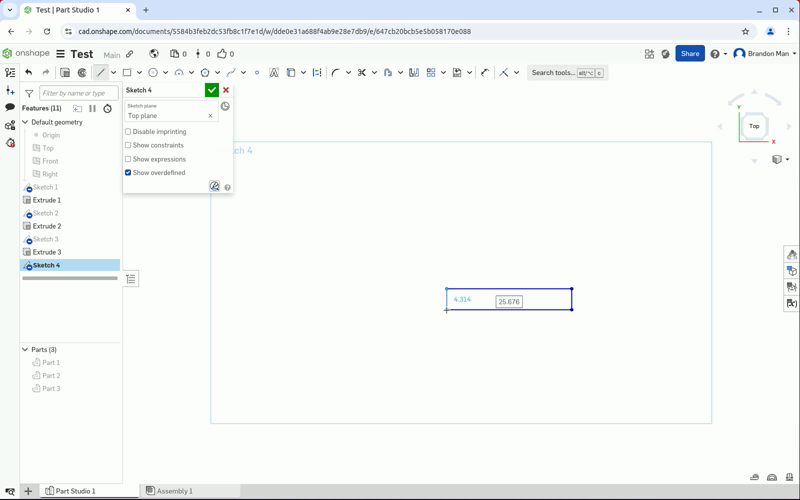
key(esc)
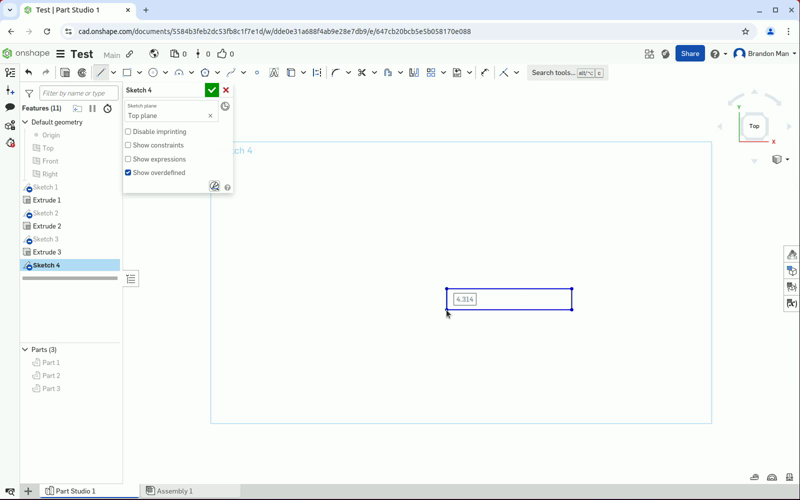
mouse_move(547, 293)
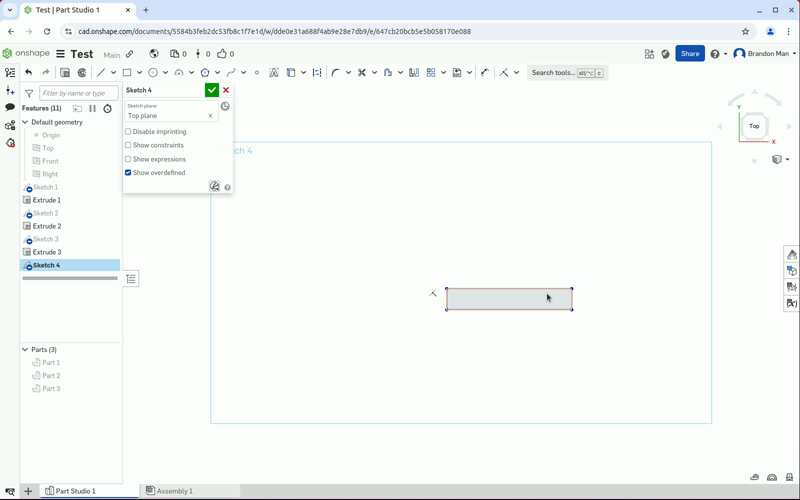
click(547, 293)
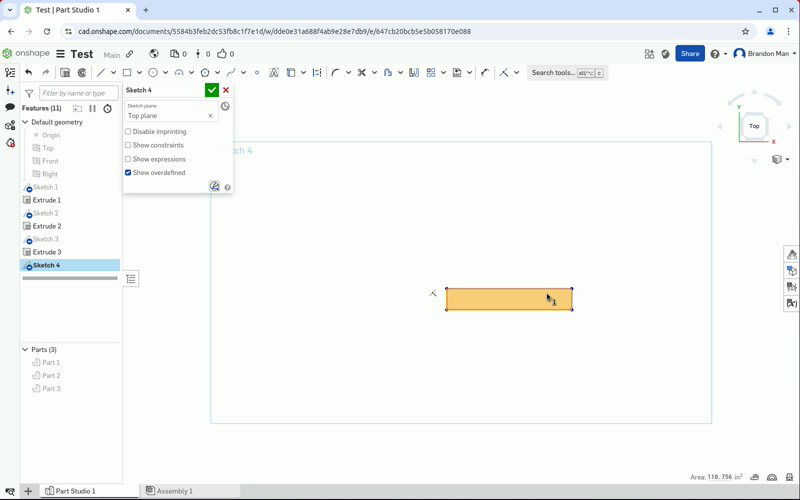
mouse_move(73, 352)
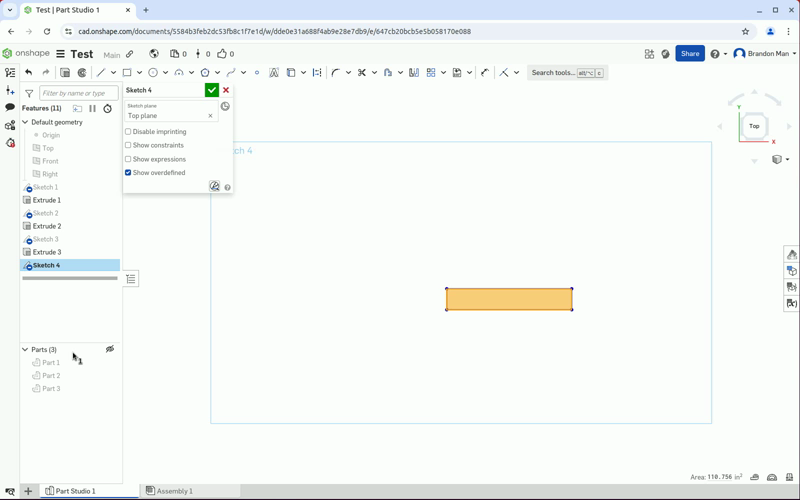
key(shift+y)
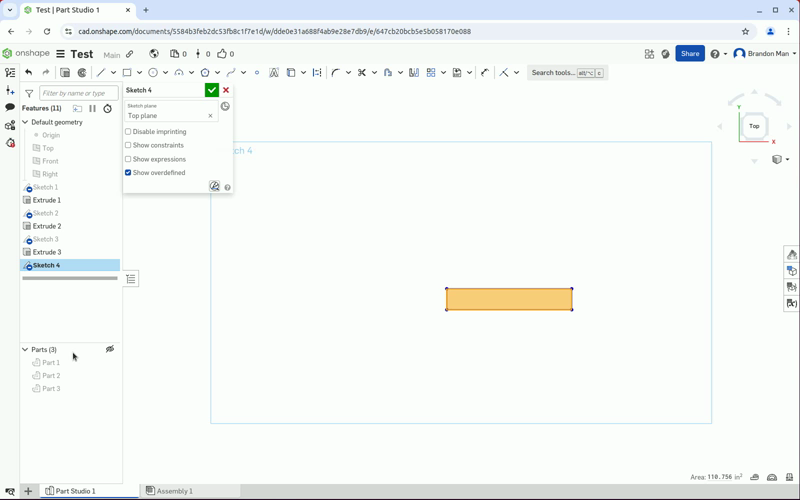
key(shift+e)
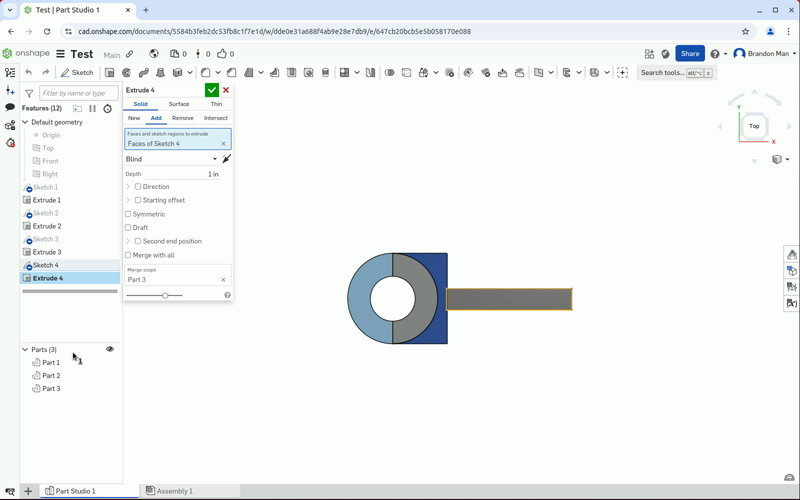
mouse_move(143, 106)
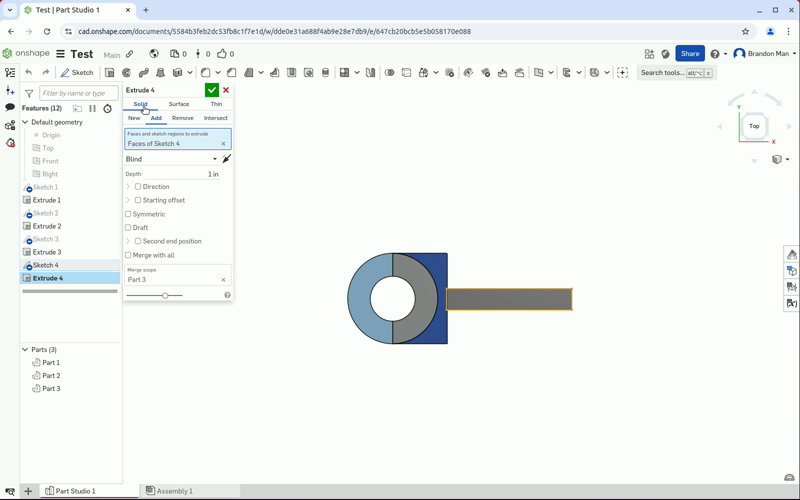
click(143, 106)
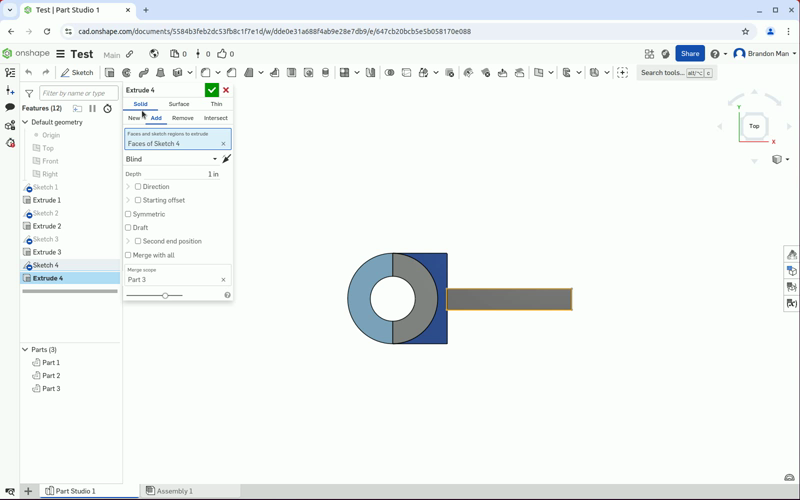
mouse_move(137, 120)
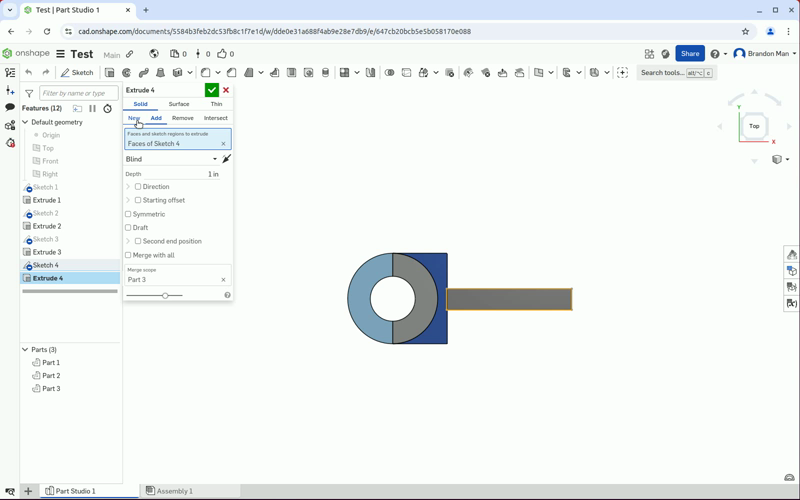
click(137, 120)
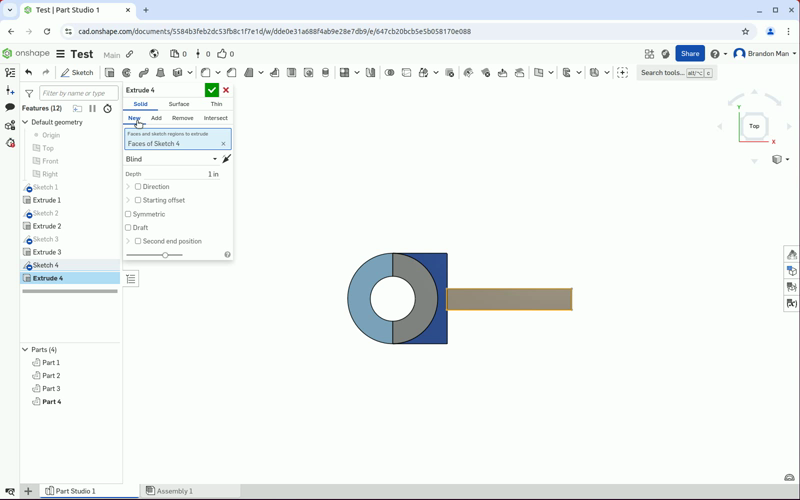
key(tab, 4)
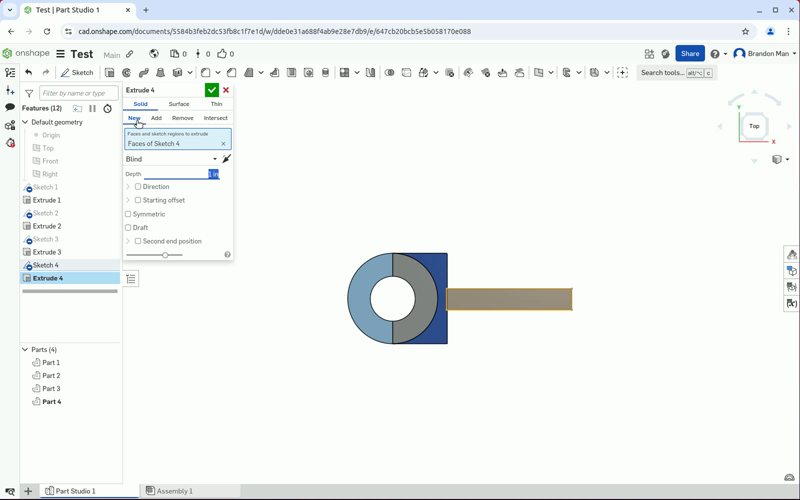
text(17.572)
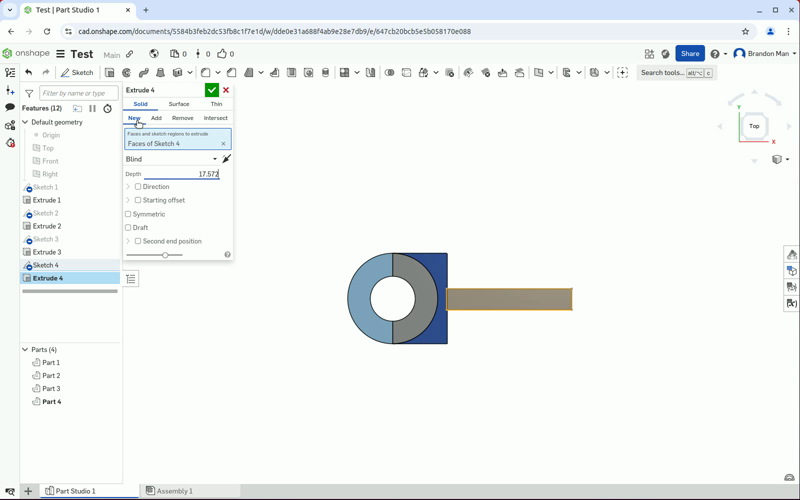
key(enter)
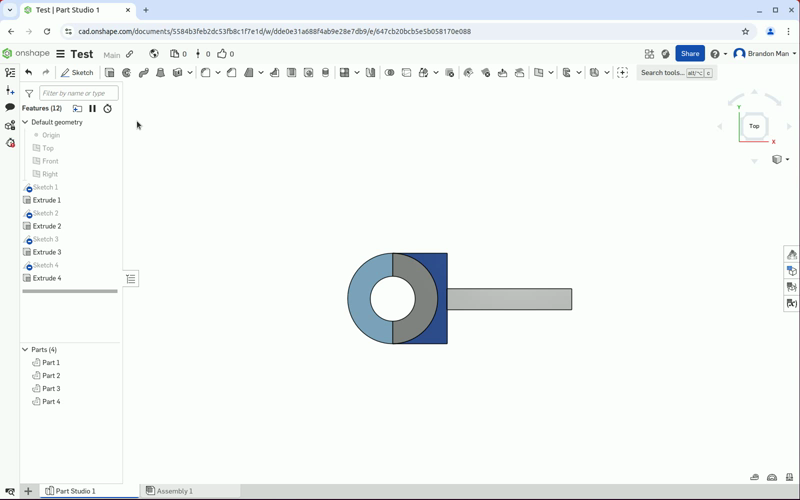
key(shift+h)
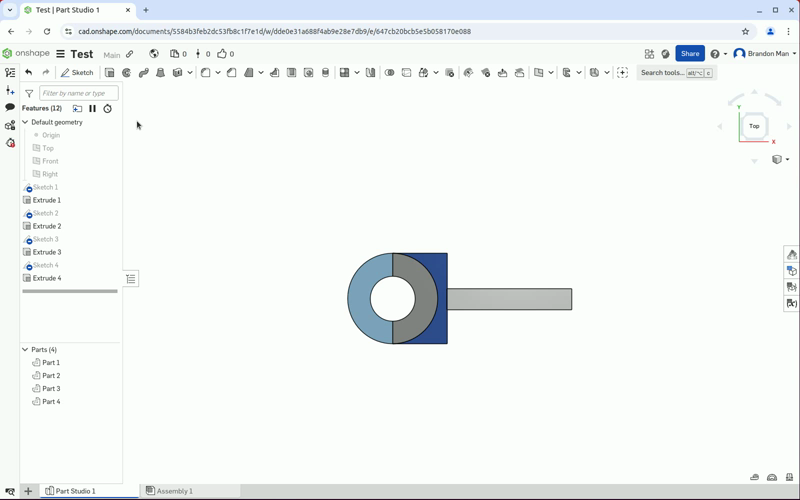
key(shift+h)
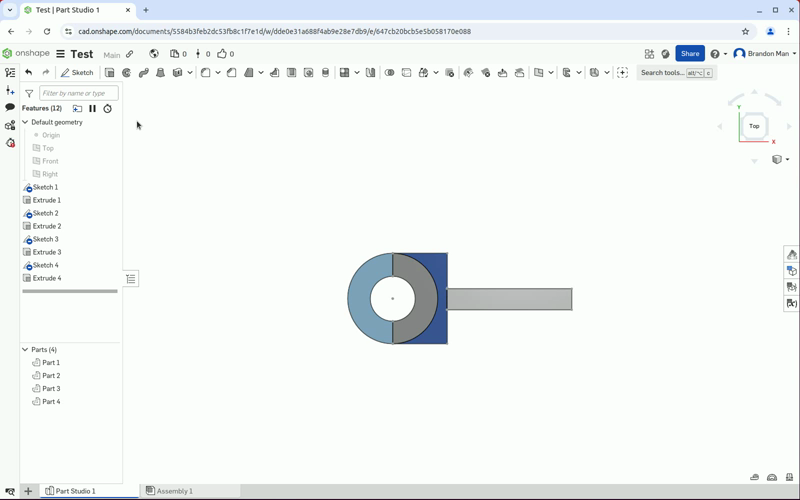
key(shift+7)
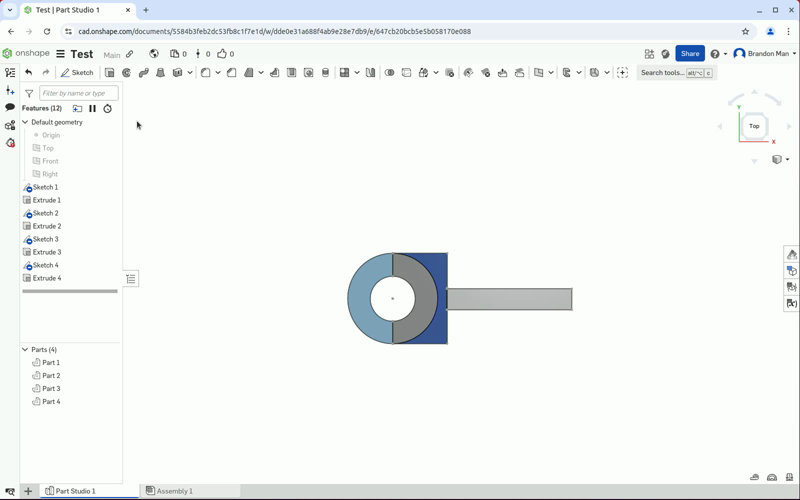
key(up, 3)
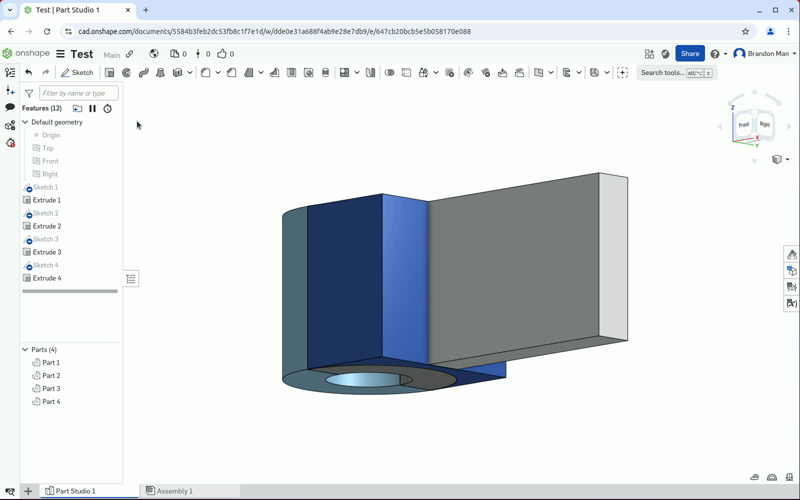
key(left, 3)
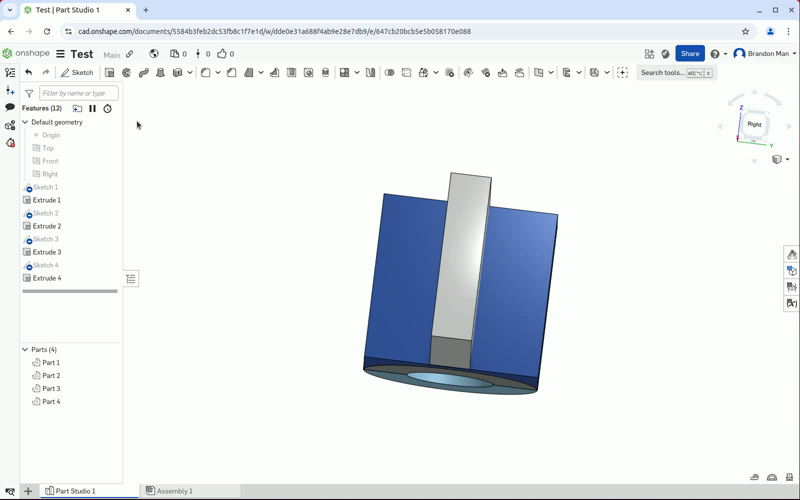
key(right, 3)
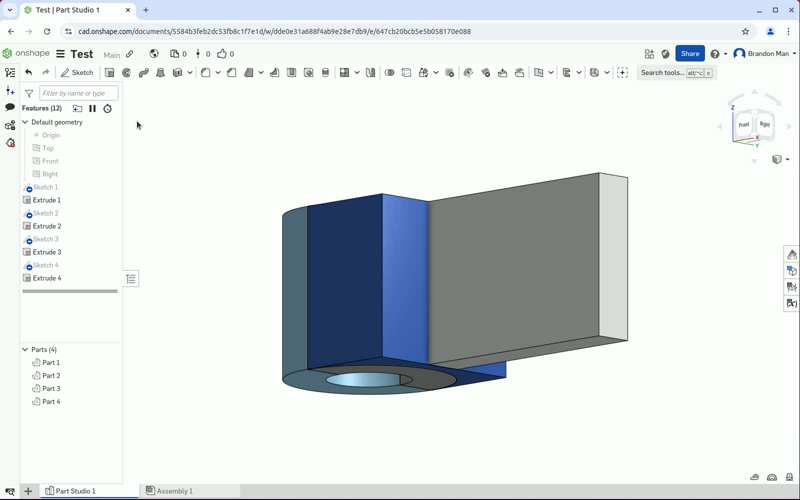
key(down, 3)
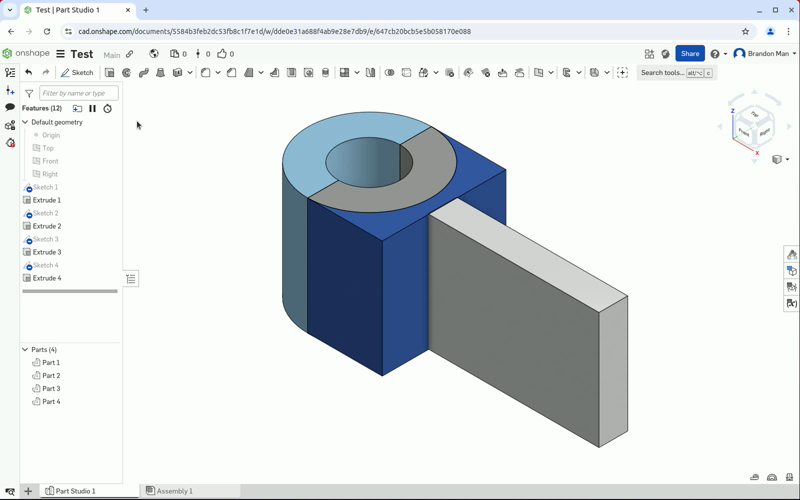
mouse_move(73, 189)
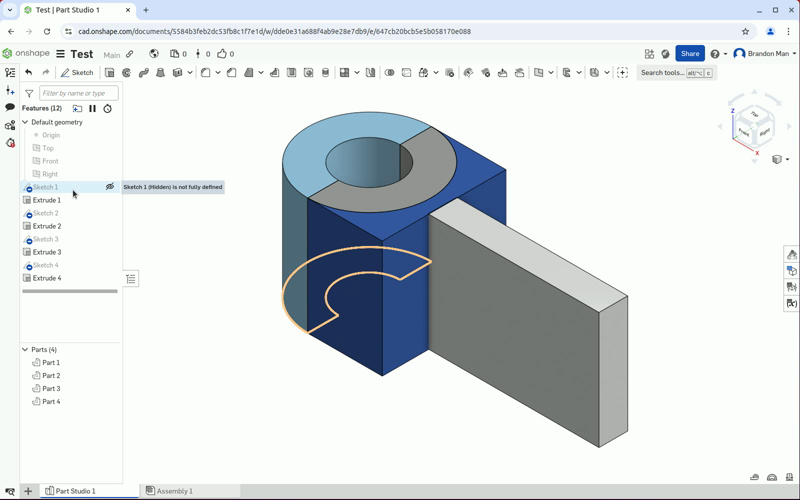
click(73, 189)